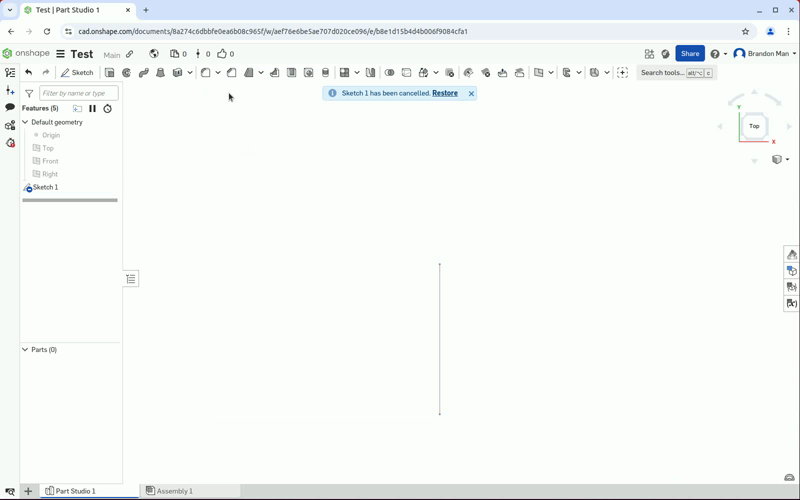
key(shift+h)
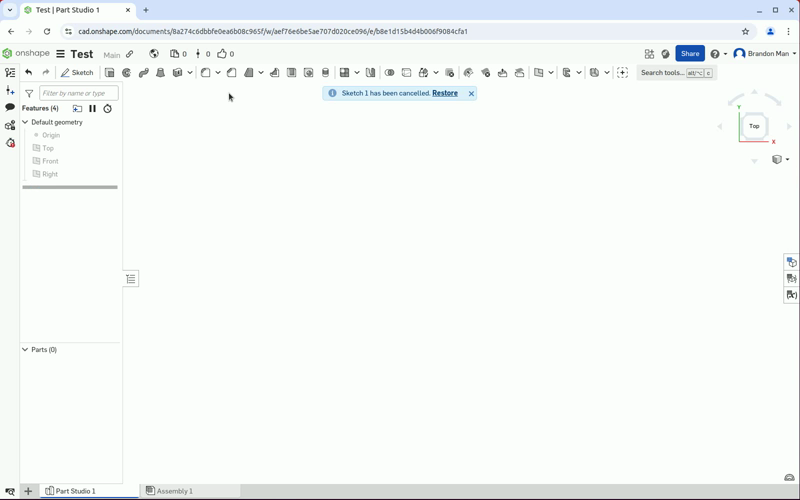
mouse_move(73, 352)
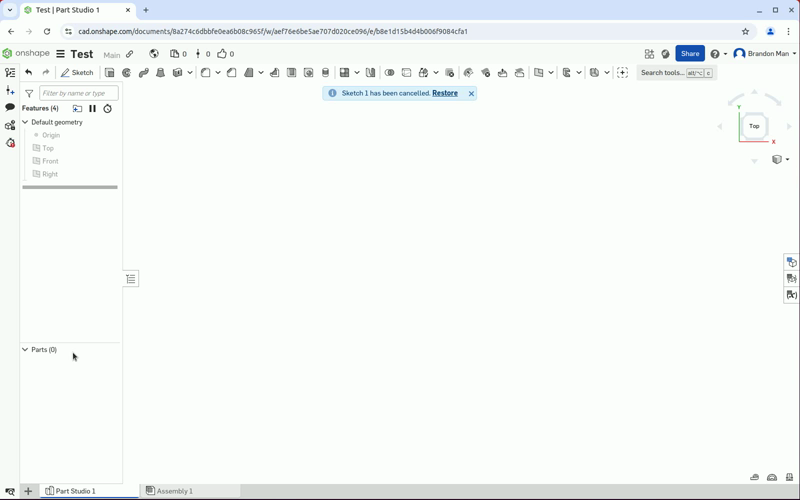
key(y)
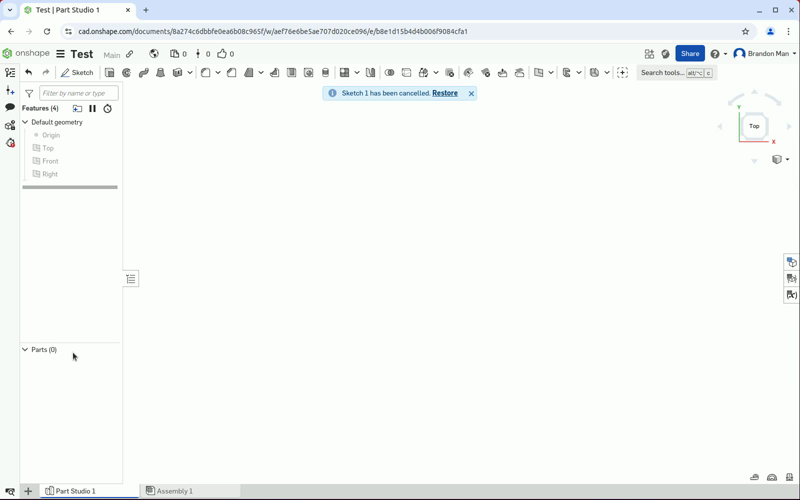
key(shift+p)
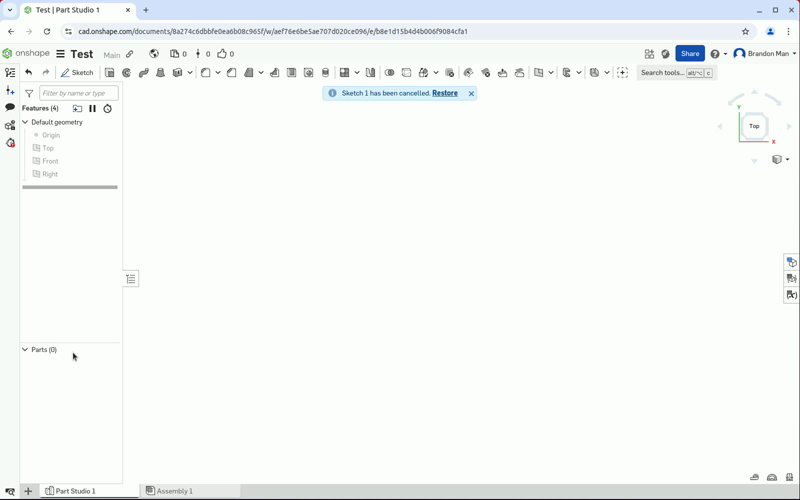
key(space)
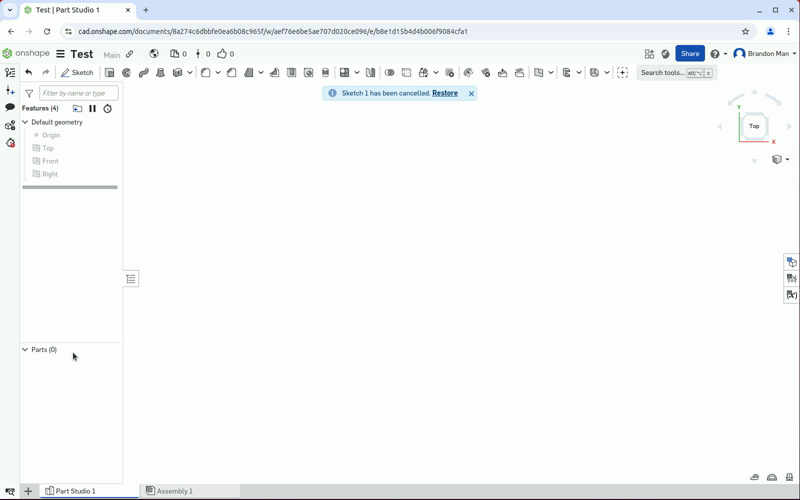
key_down(shift)
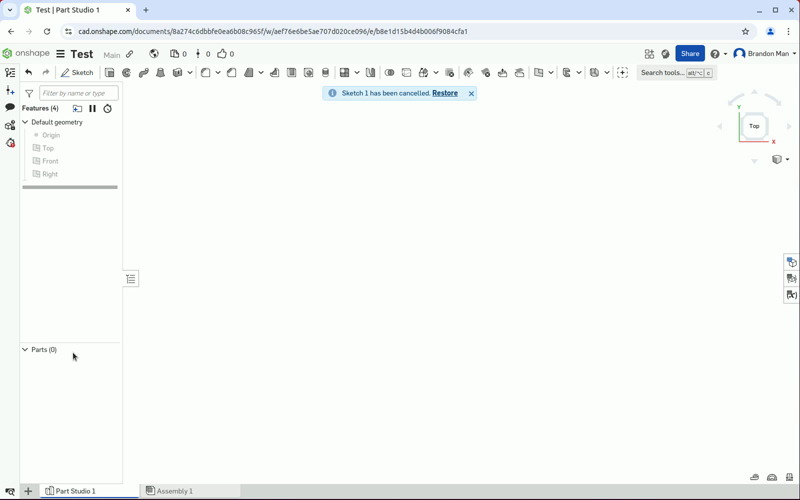
key(up)
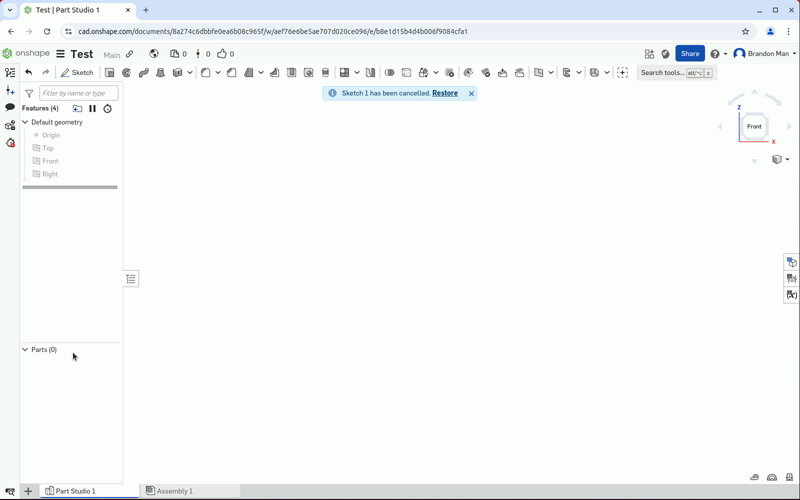
key_up(shift)
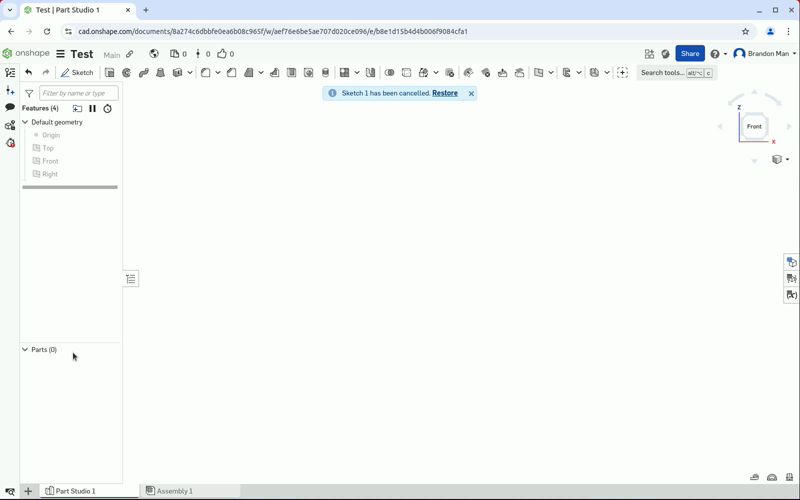
key(space)
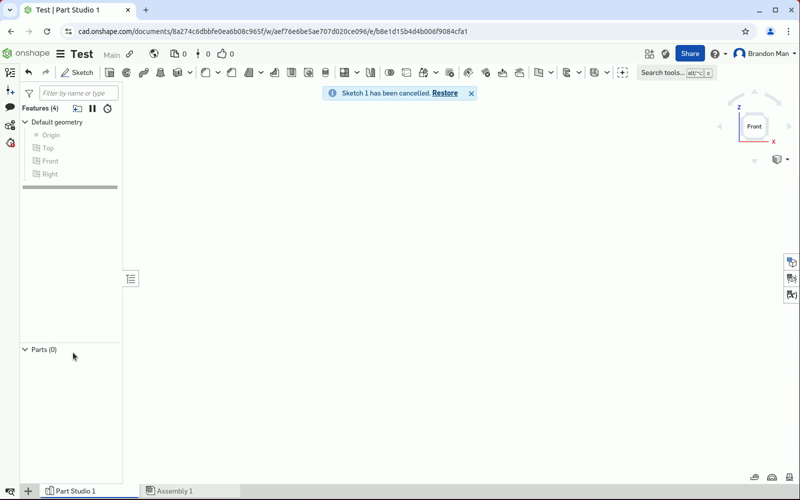
key_down(shift)
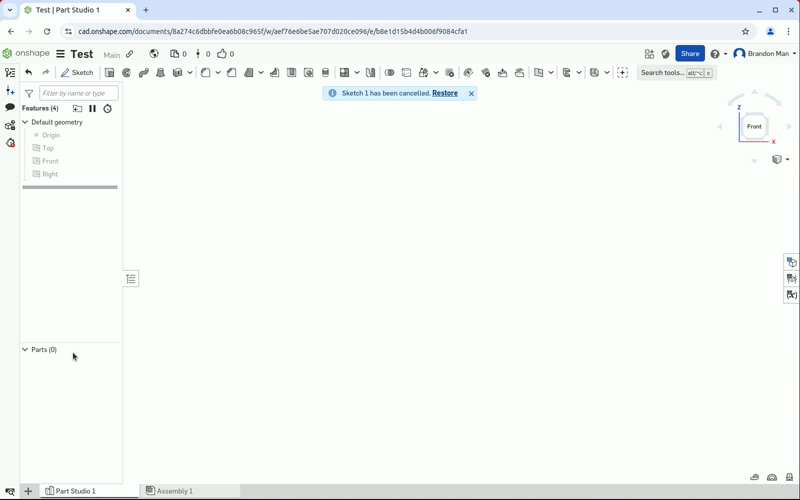
key(left)
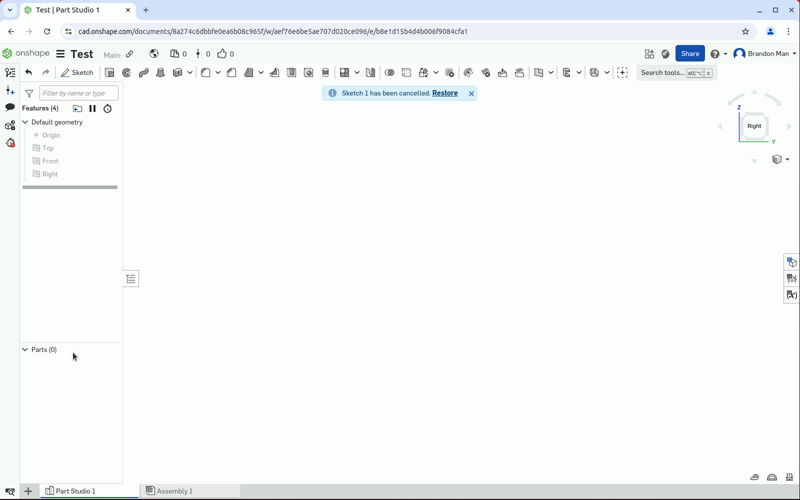
key_up(shift)
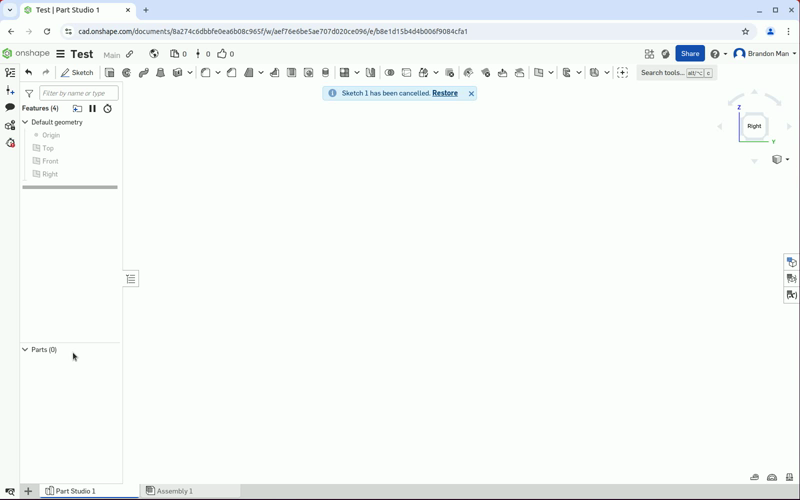
mouse_move(73, 352)
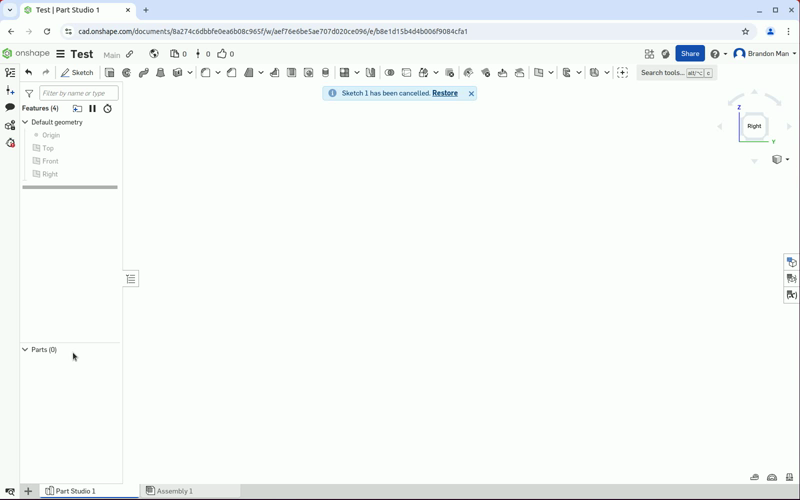
key(shift+y)
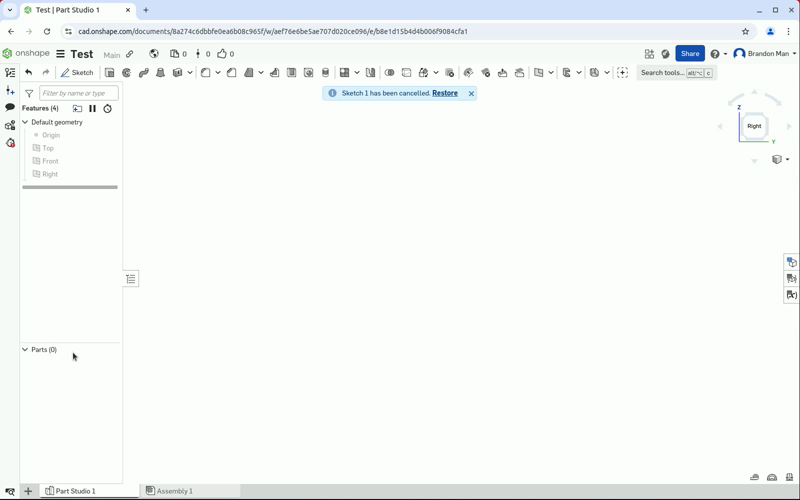
key(shift+s)
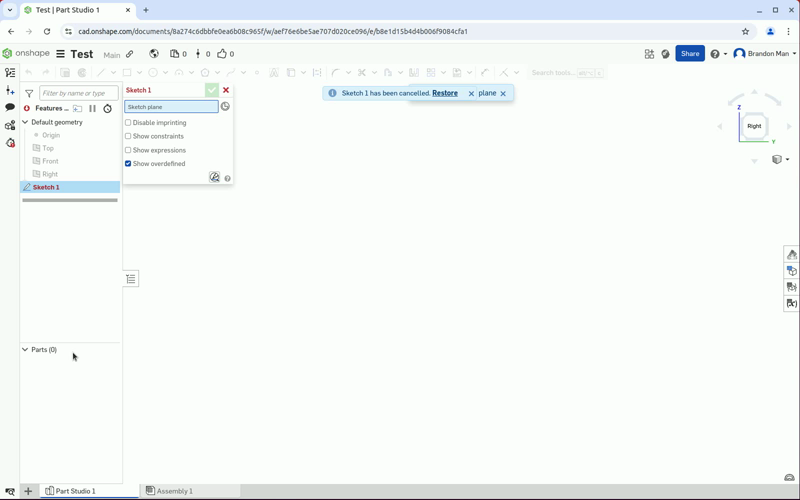
mouse_move(73, 176)
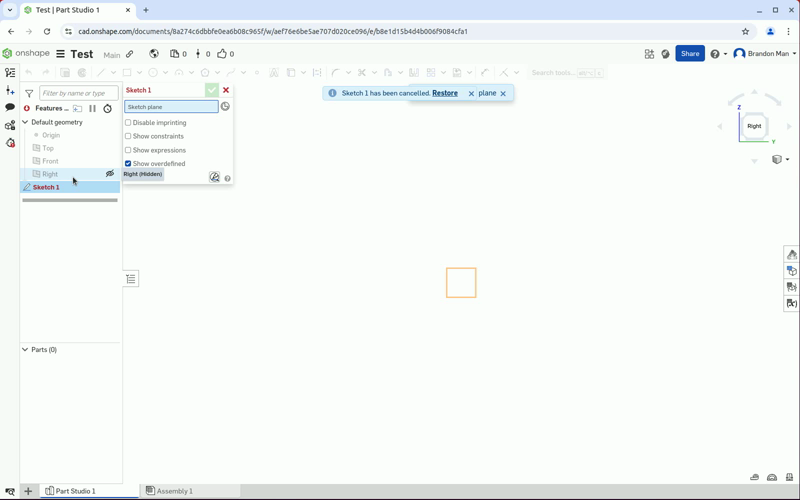
click(73, 176)
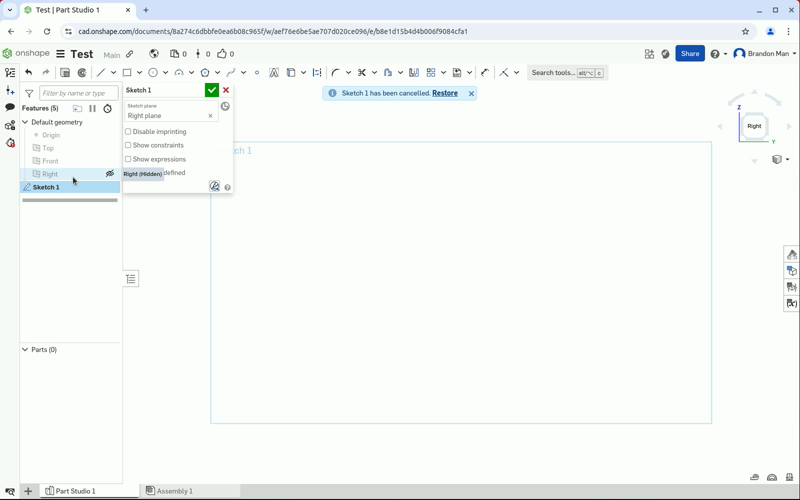
mouse_move(73, 352)
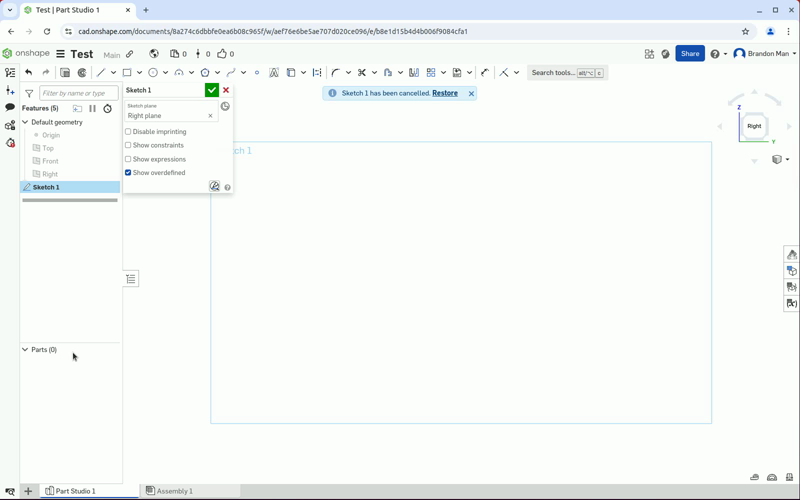
key(y)
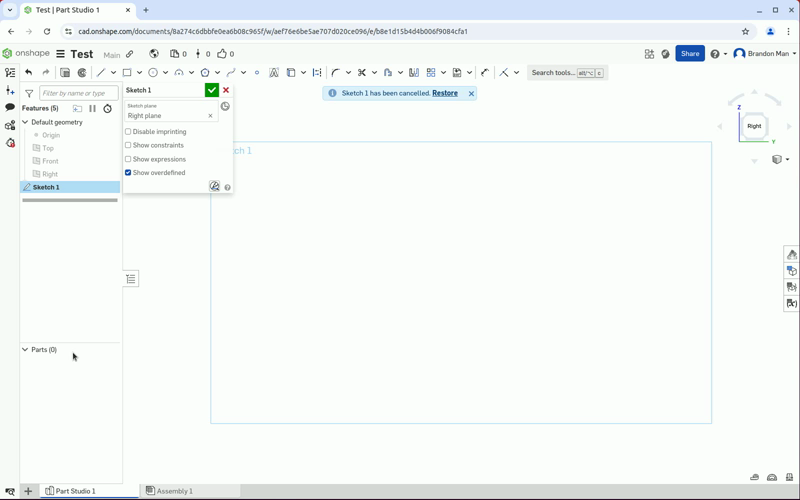
key(l)
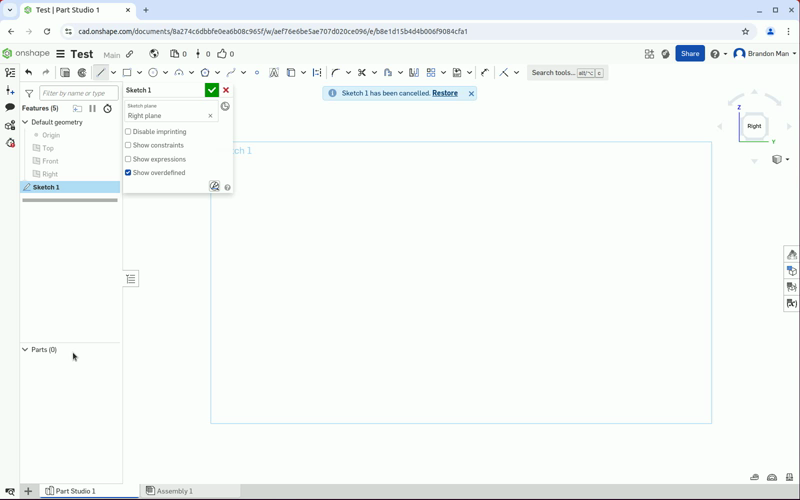
key_down(shift)
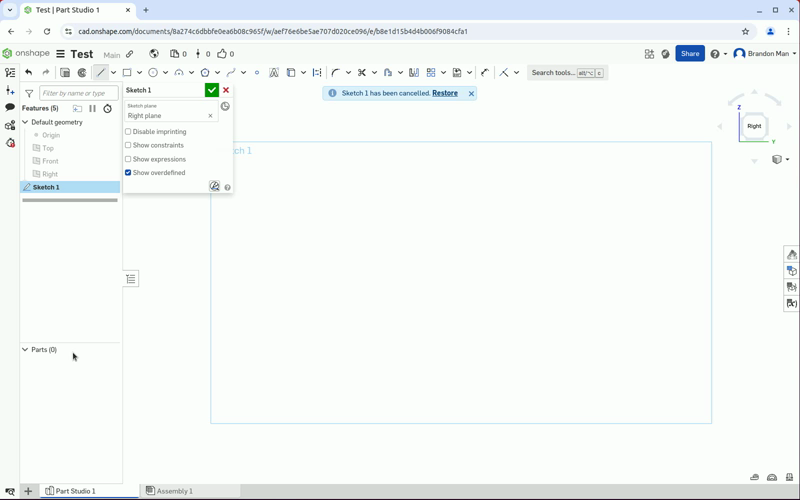
mouse_move(426, 274)
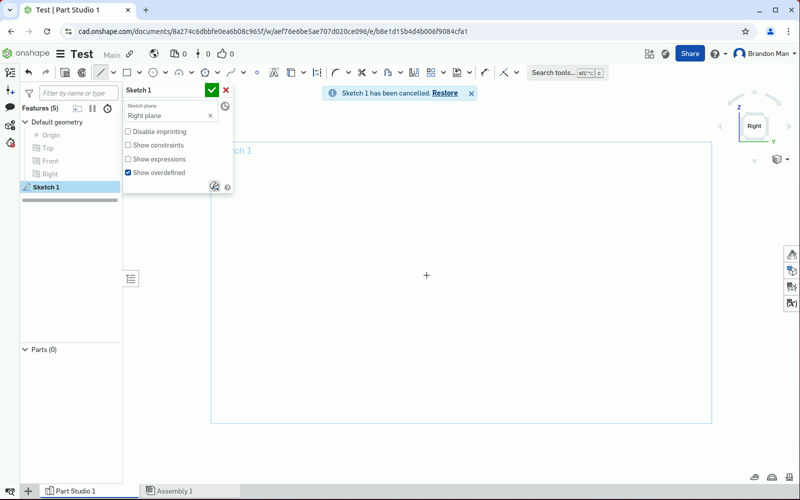
click(426, 274)
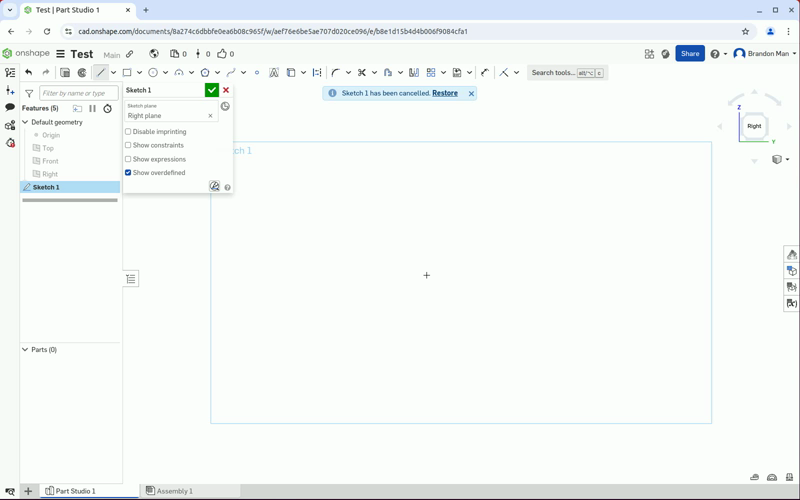
key_up(shift)
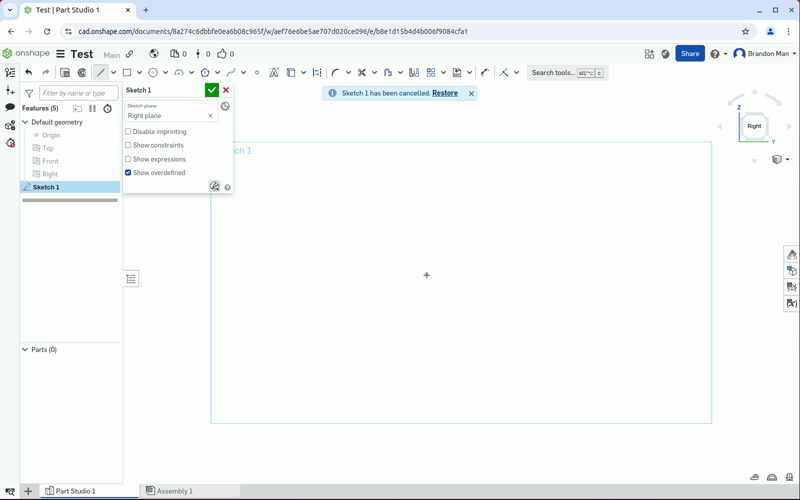
key_down(shift)
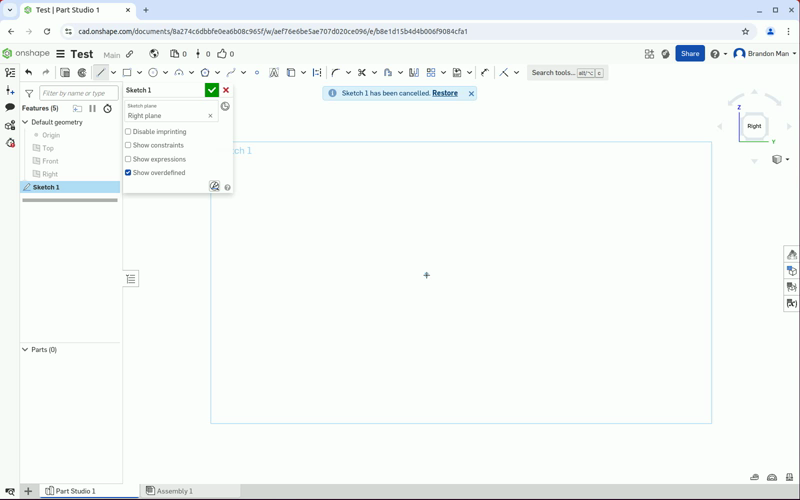
mouse_move(456, 274)
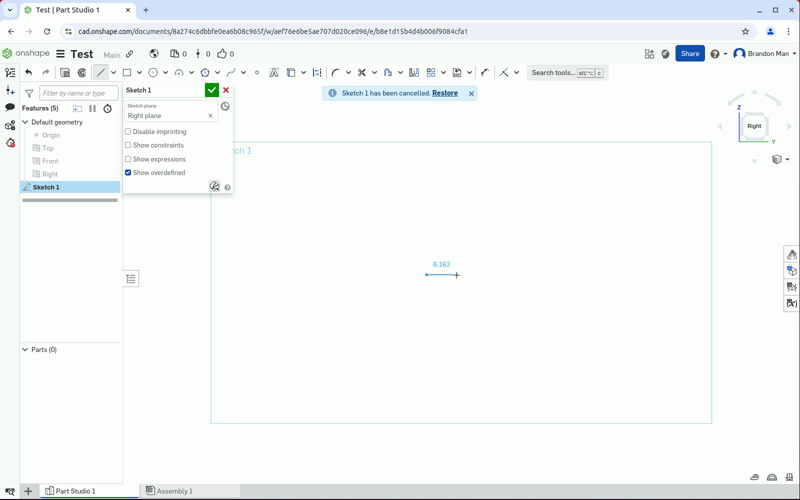
mouse_move(429, 295)
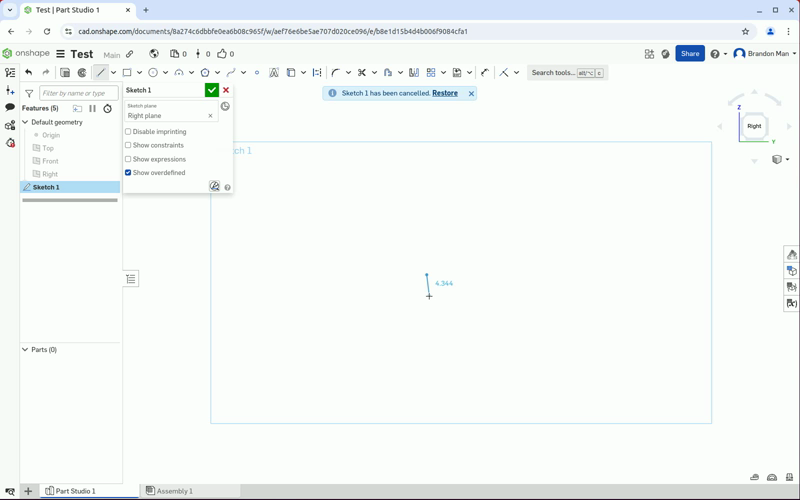
click(429, 295)
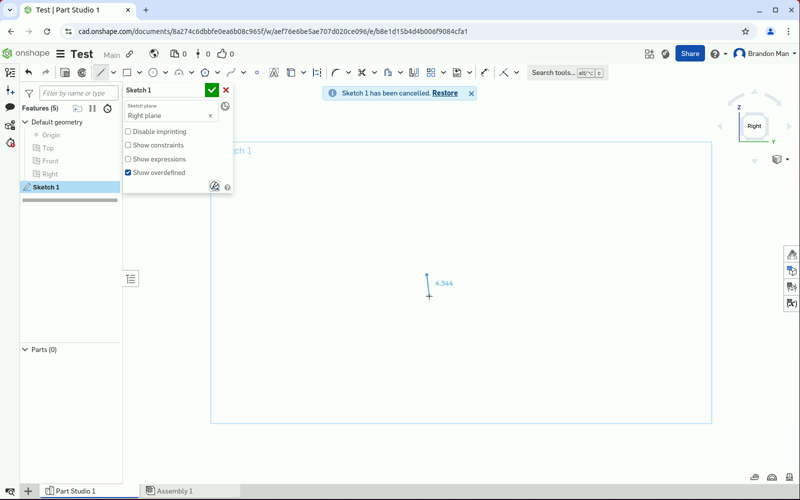
key_up(shift)
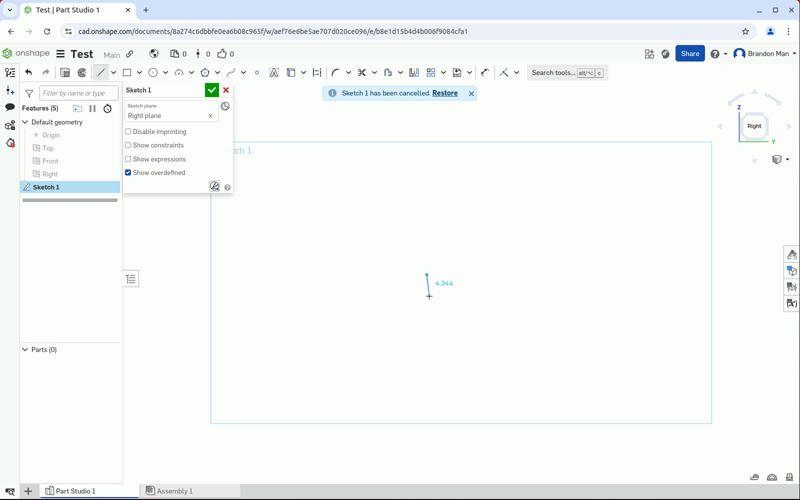
key_down(shift)
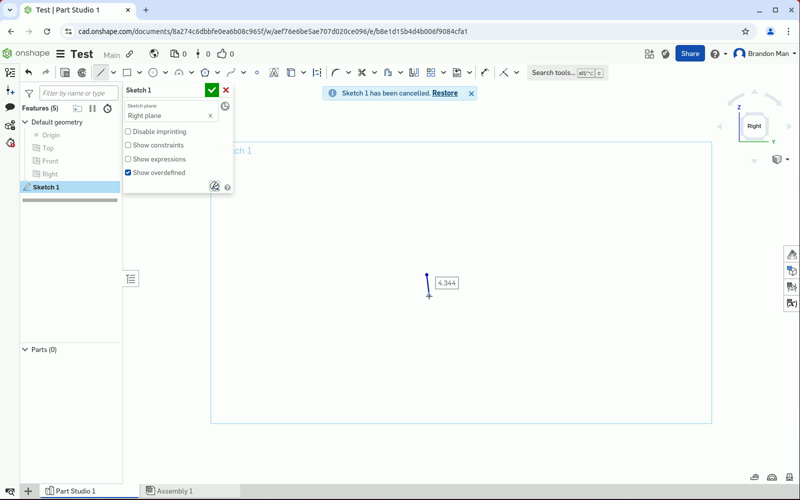
mouse_move(459, 295)
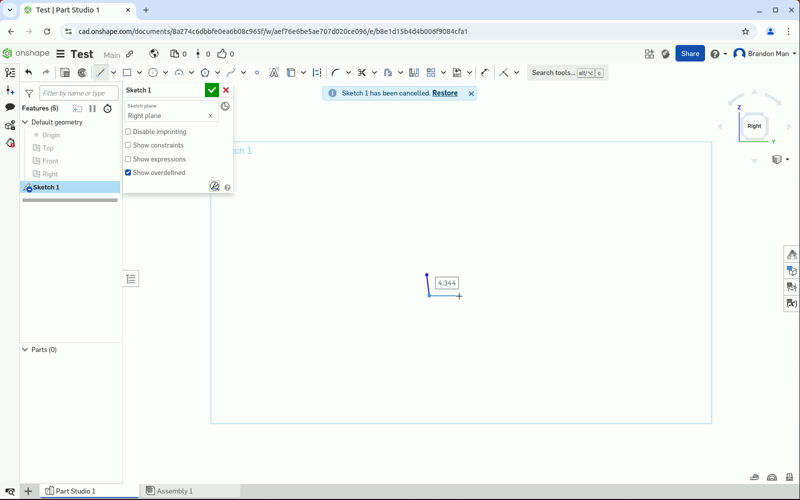
mouse_move(442, 312)
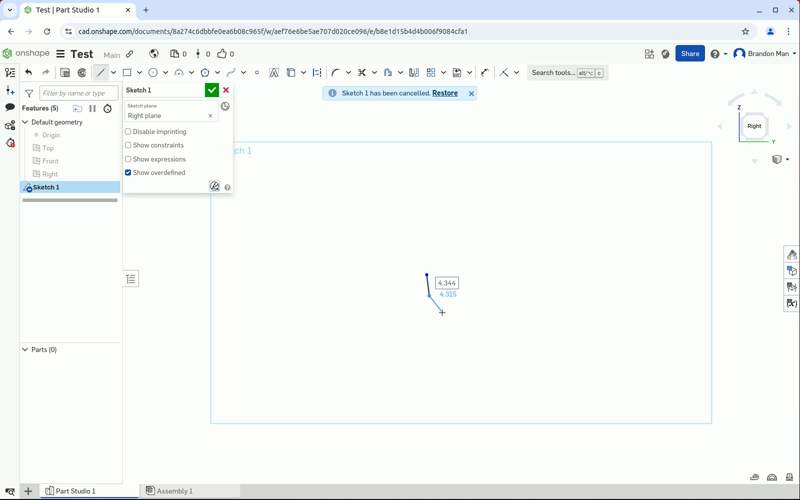
click(442, 312)
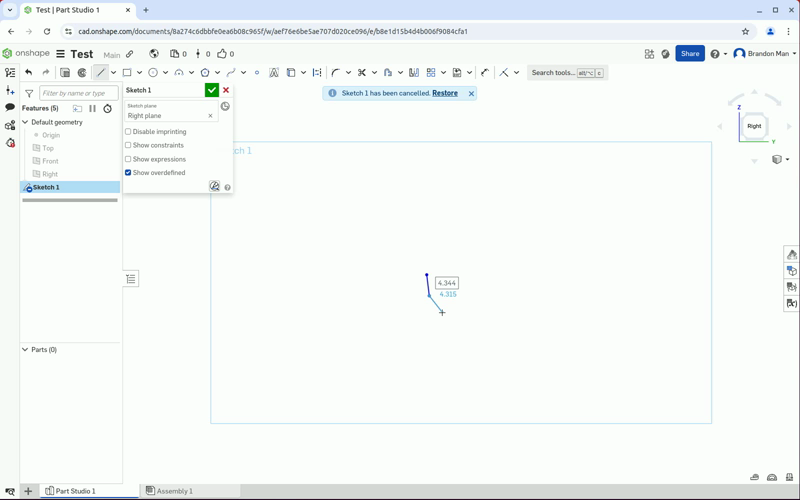
key_up(shift)
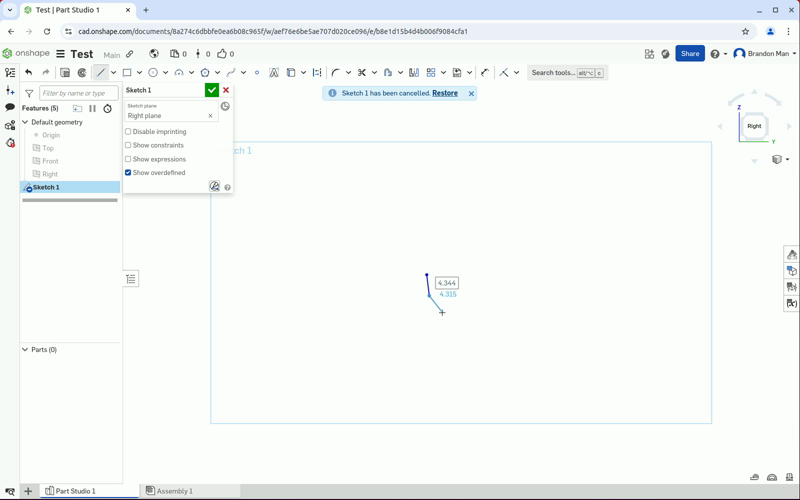
key_down(shift)
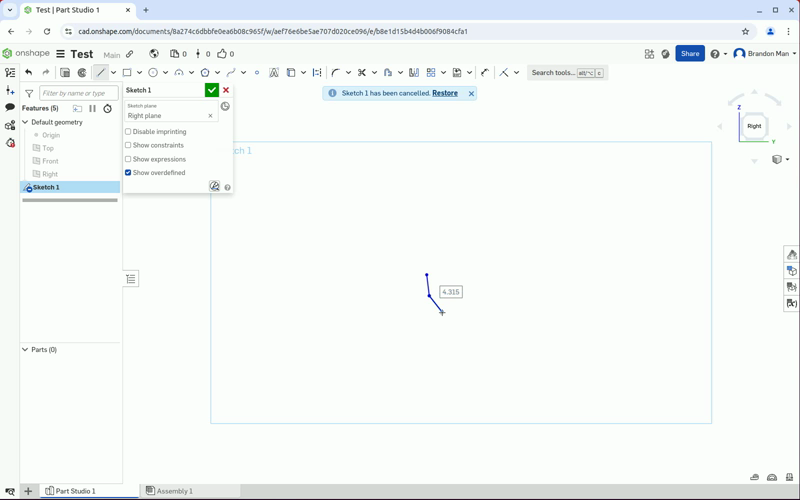
mouse_move(472, 312)
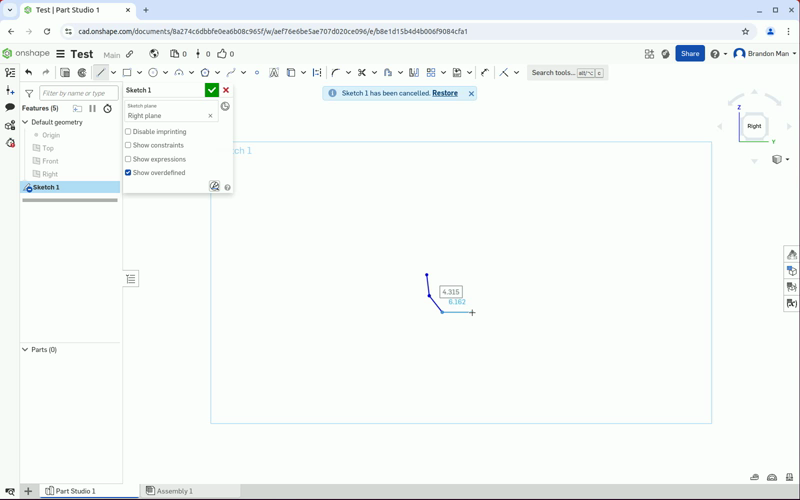
mouse_move(463, 317)
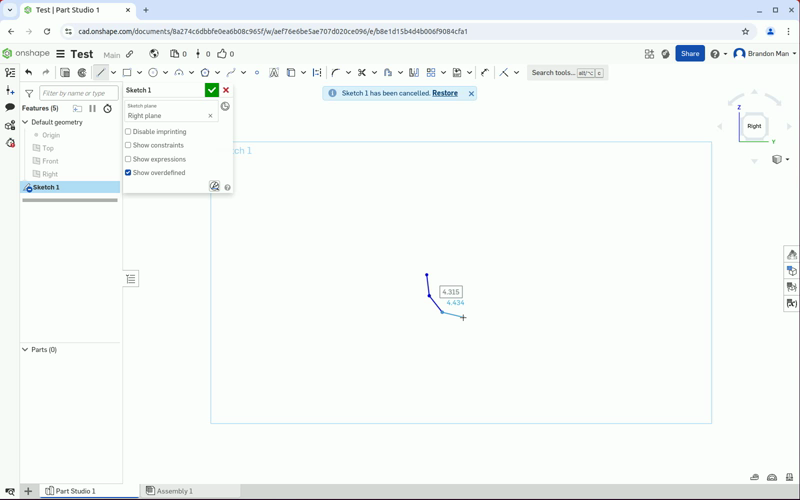
click(463, 317)
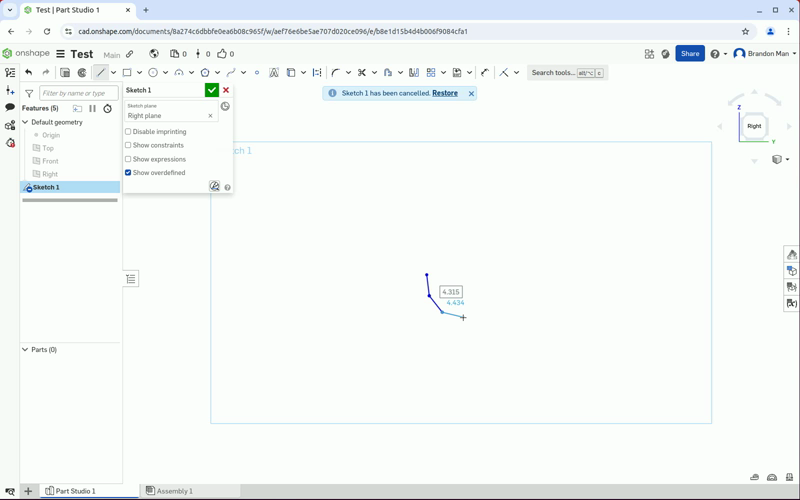
key_up(shift)
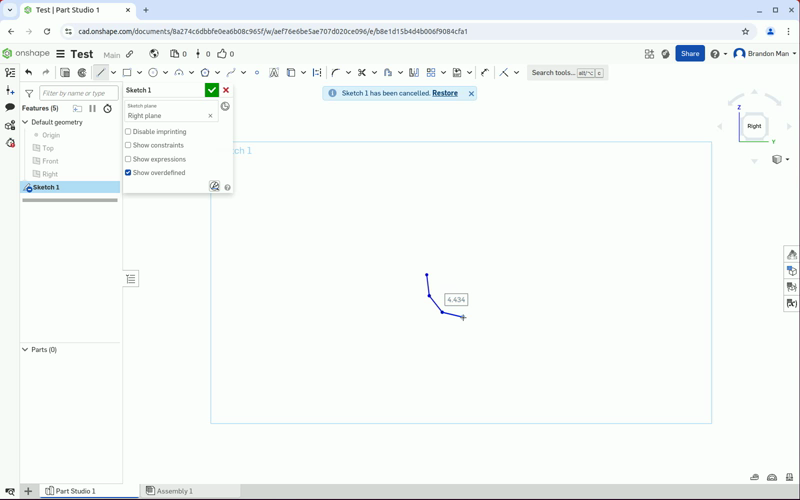
key_down(shift)
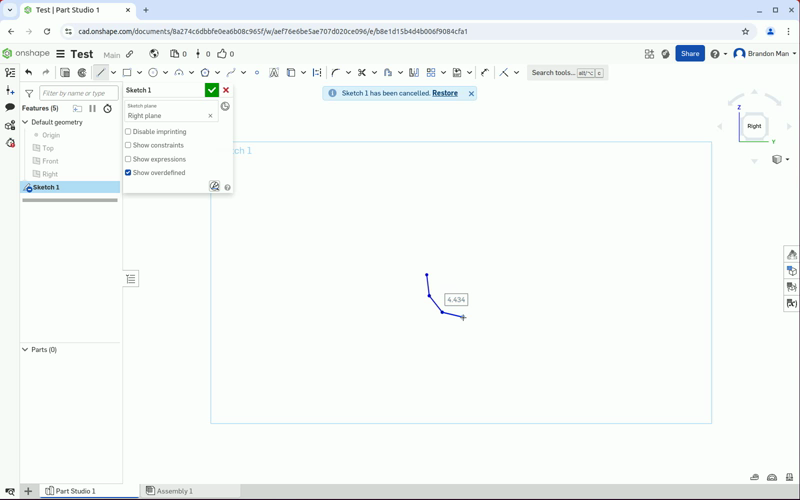
mouse_move(493, 317)
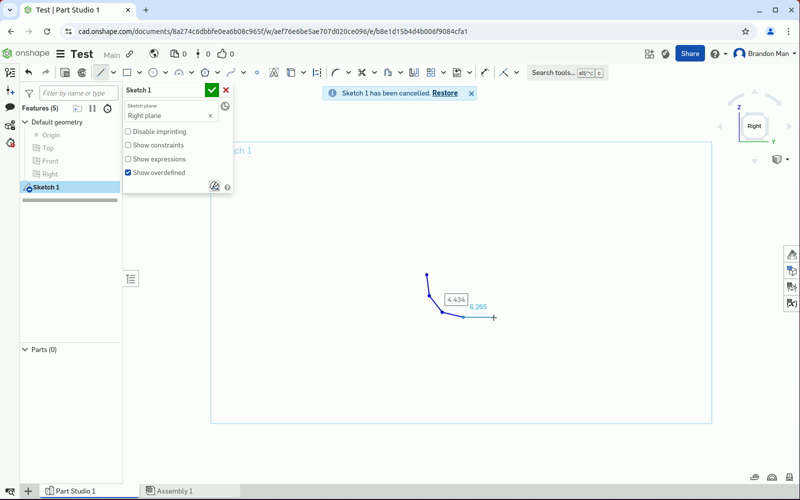
mouse_move(482, 308)
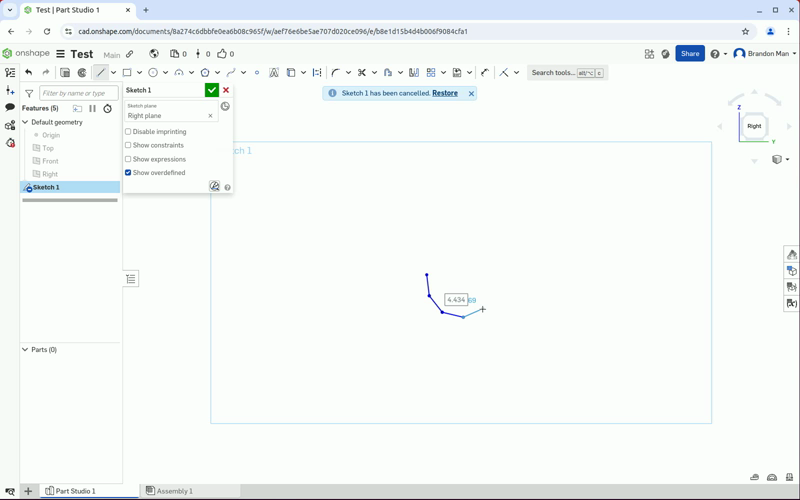
click(482, 308)
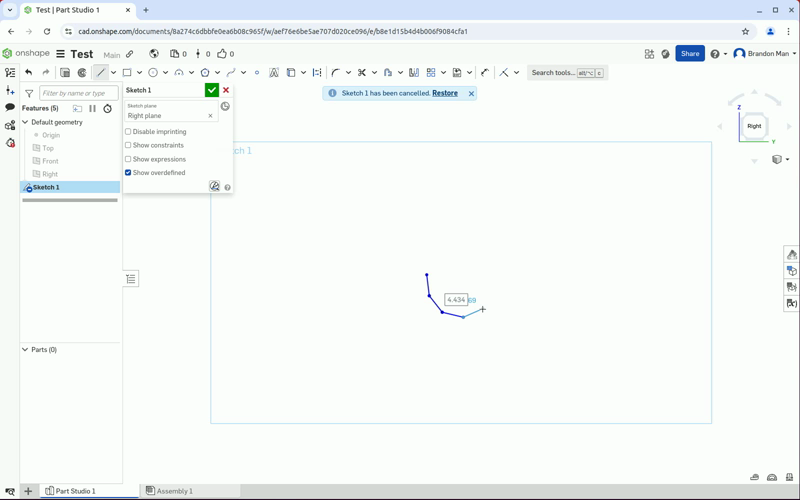
key_up(shift)
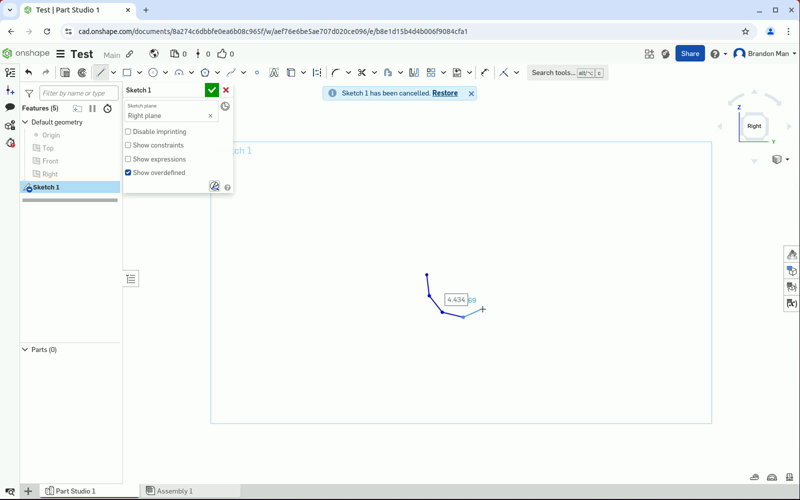
key_down(shift)
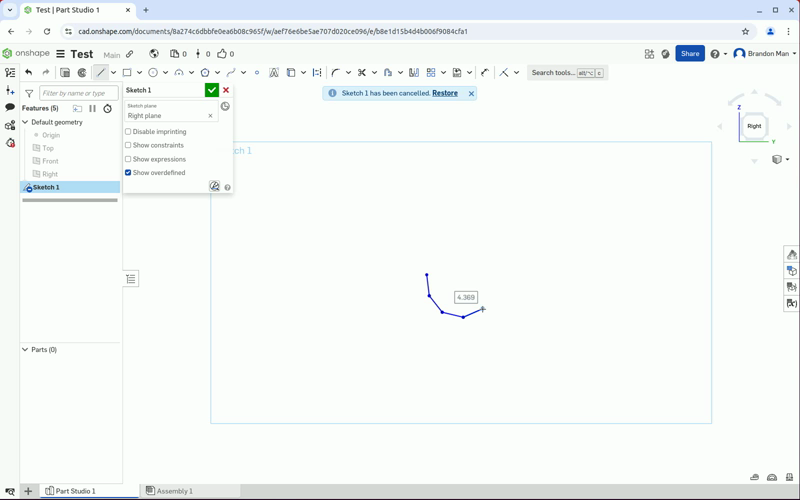
mouse_move(512, 308)
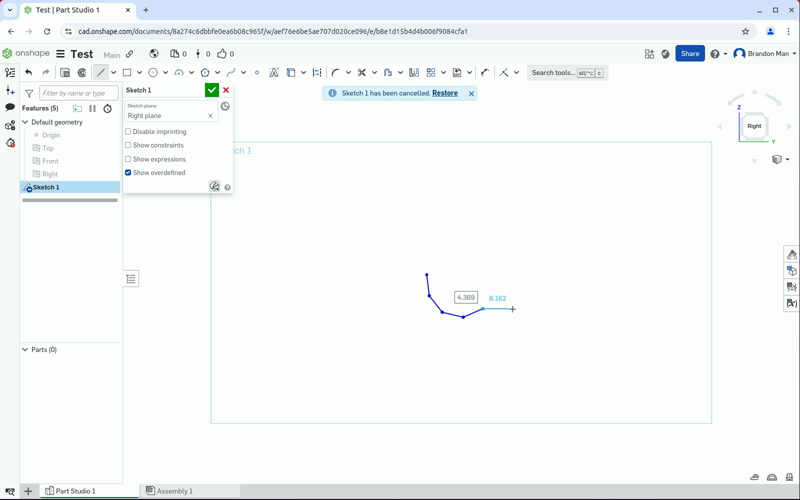
mouse_move(494, 290)
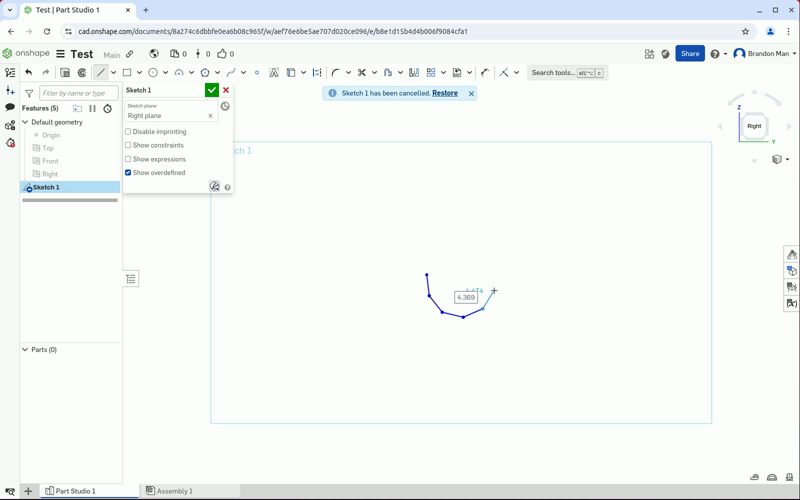
click(494, 290)
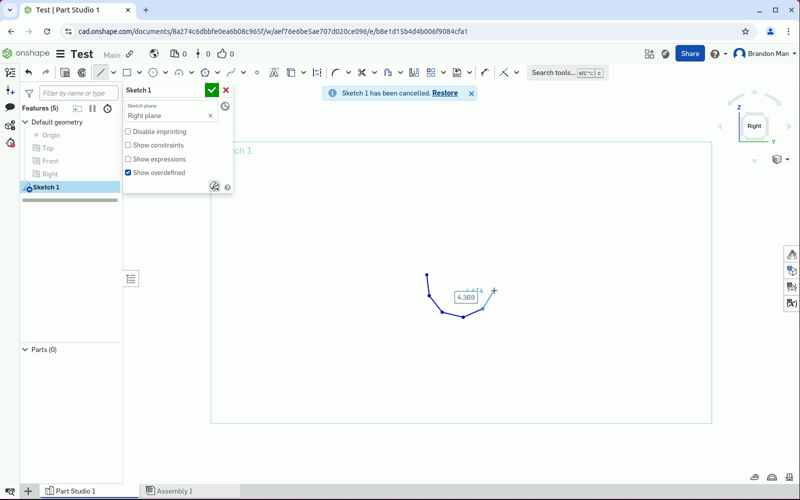
key_up(shift)
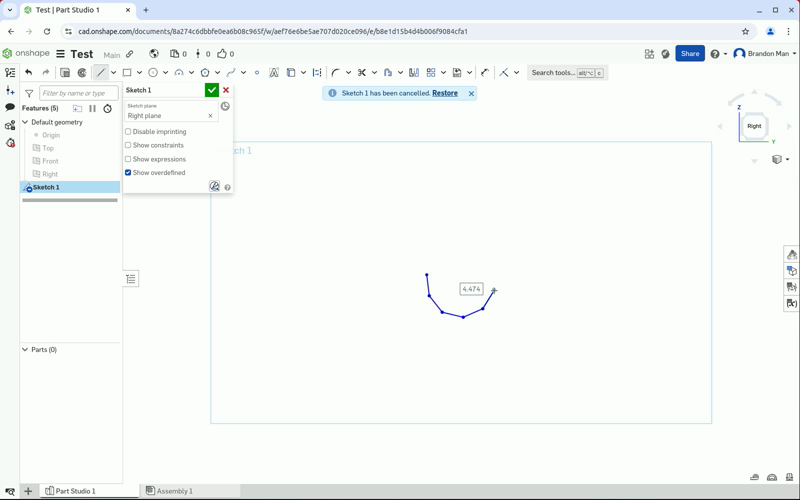
key_down(shift)
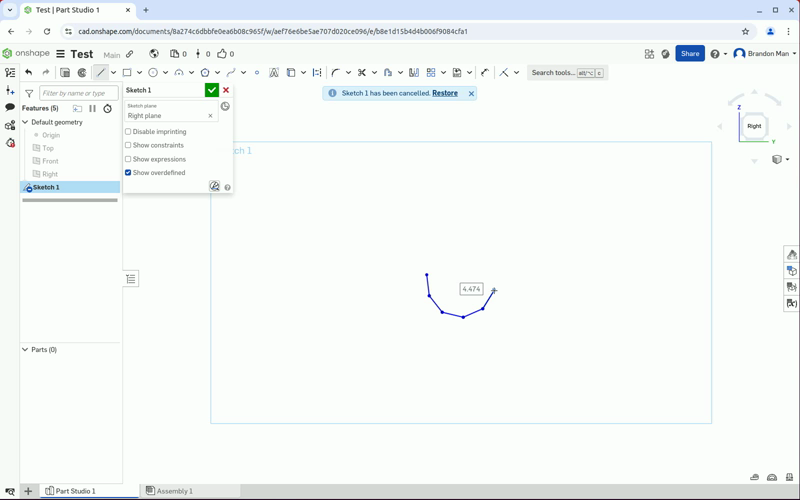
mouse_move(524, 290)
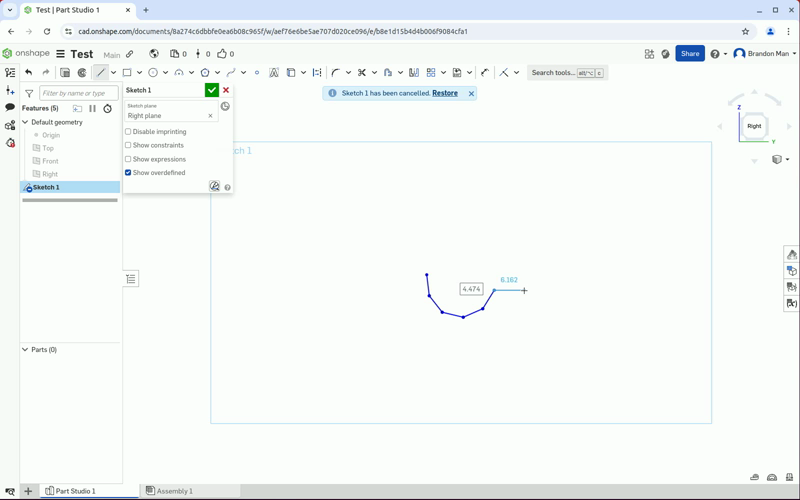
mouse_move(492, 269)
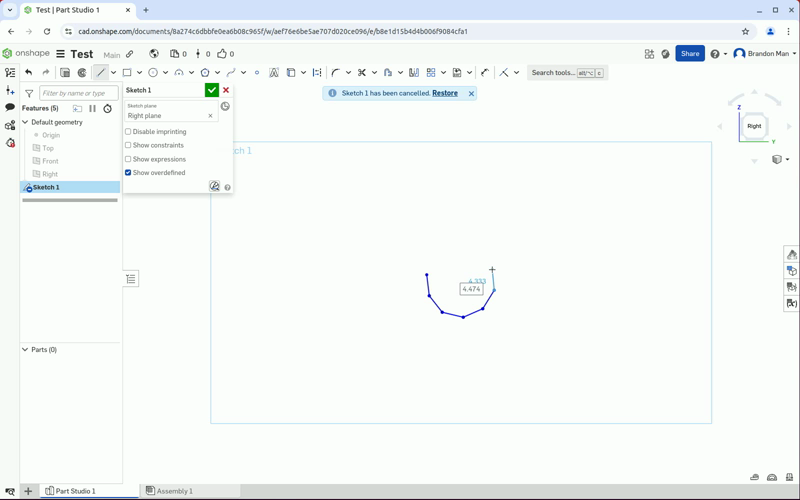
click(492, 269)
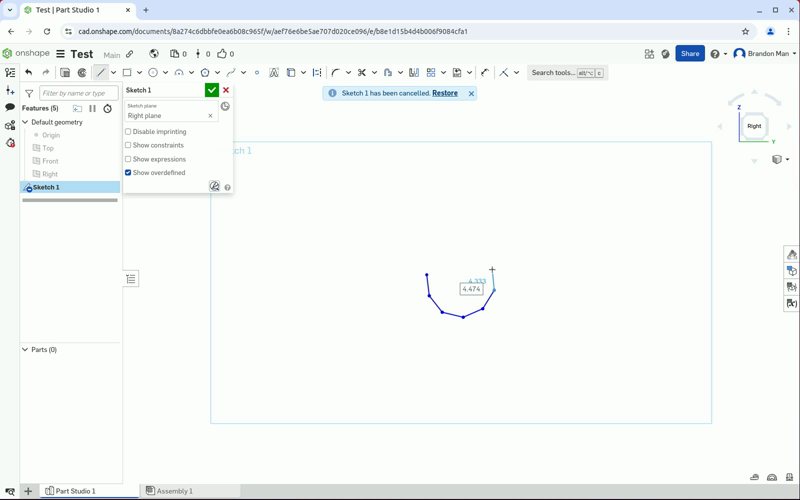
key_up(shift)
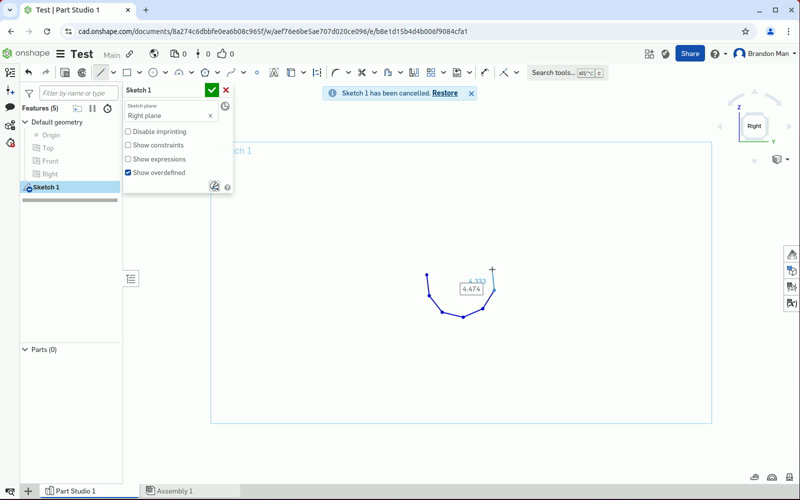
key_down(shift)
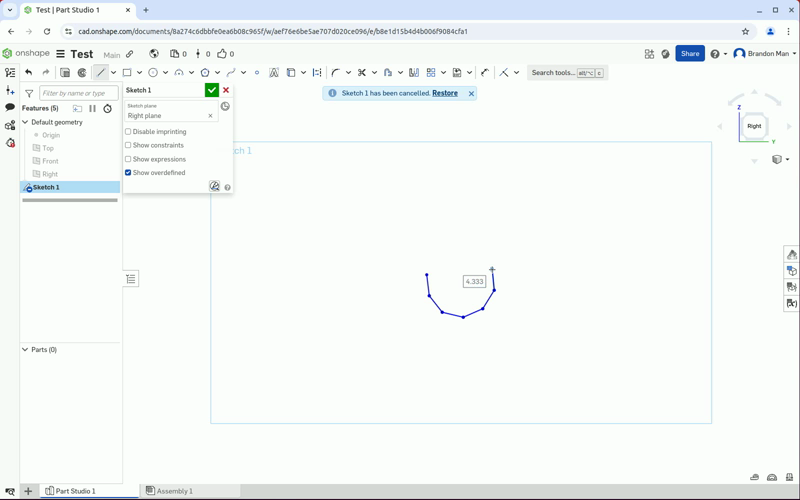
mouse_move(522, 269)
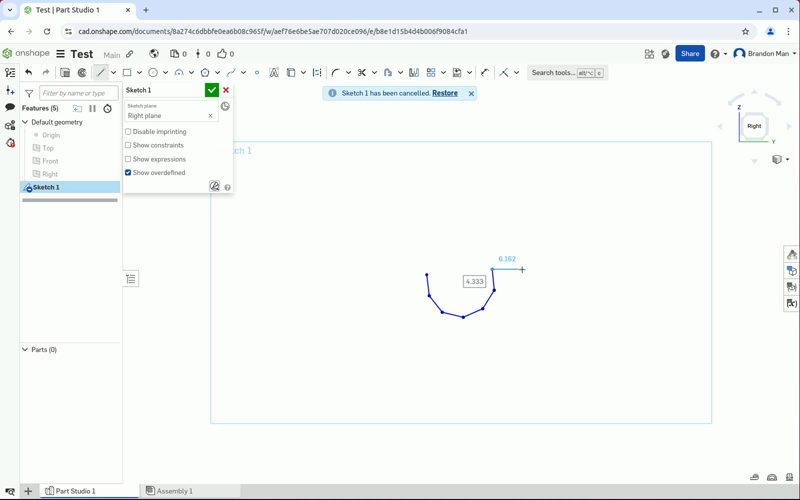
mouse_move(478, 252)
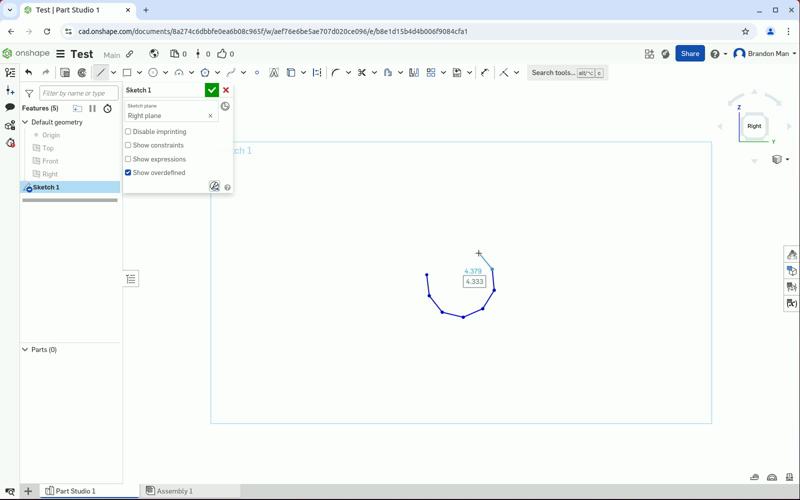
click(478, 252)
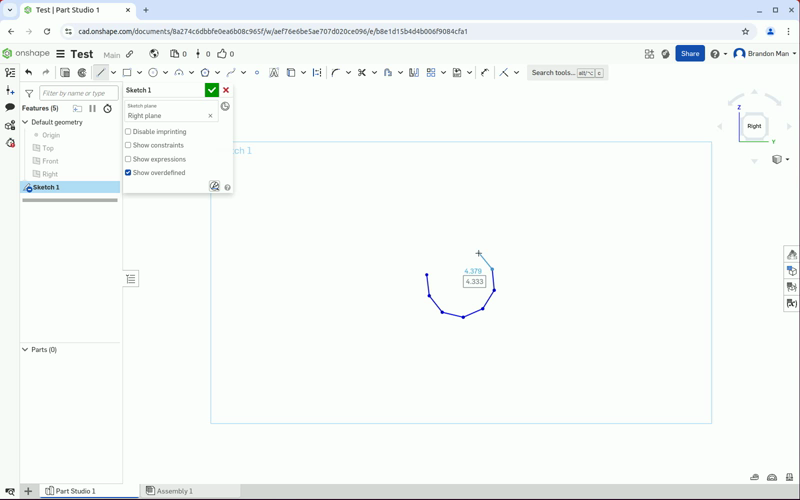
key_up(shift)
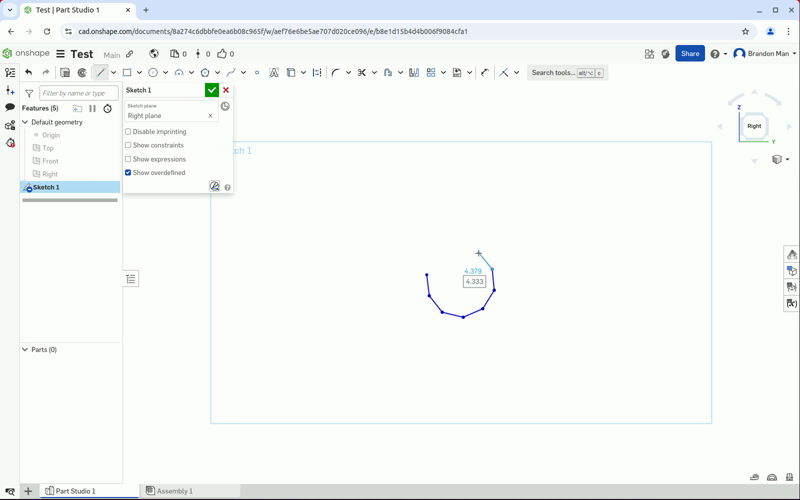
key_down(shift)
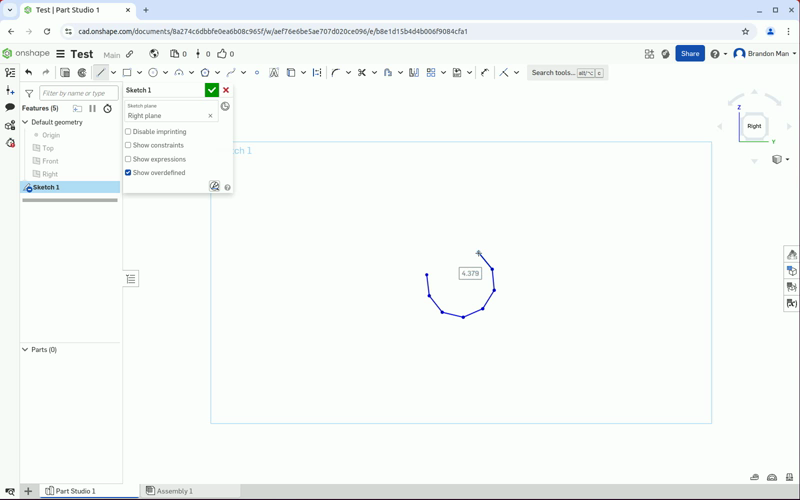
mouse_move(508, 252)
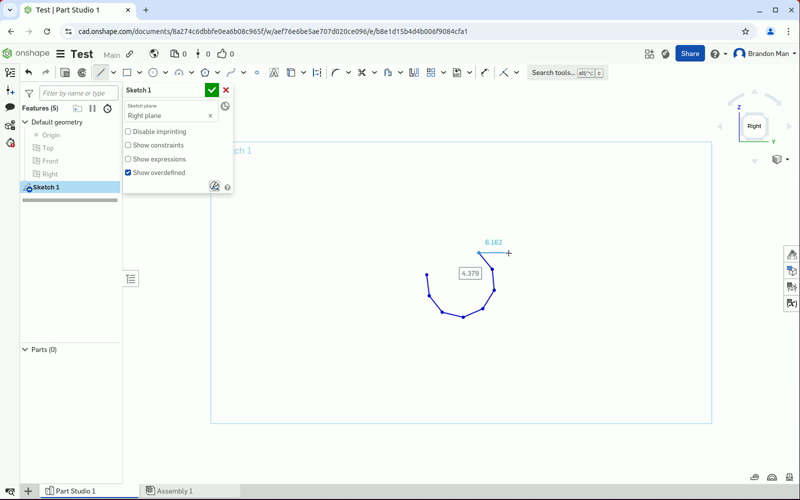
mouse_move(457, 248)
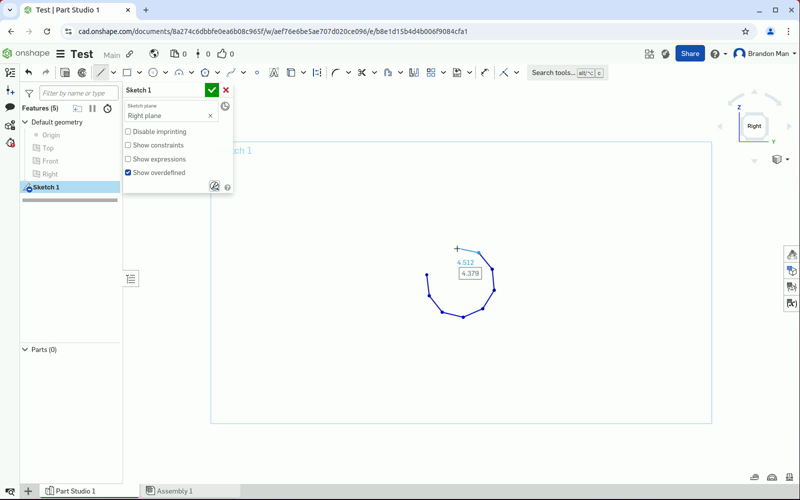
click(457, 248)
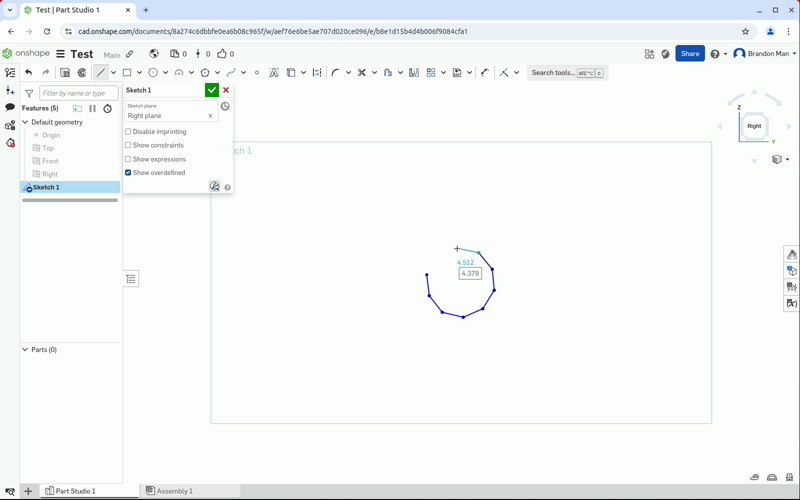
key_up(shift)
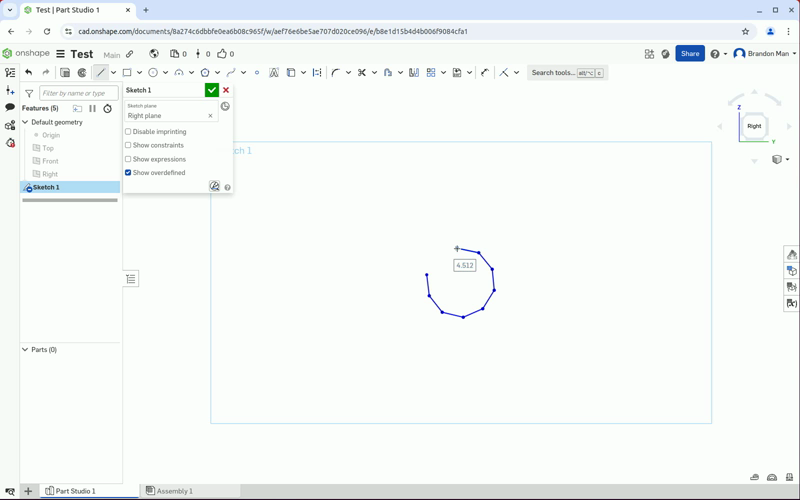
key_down(shift)
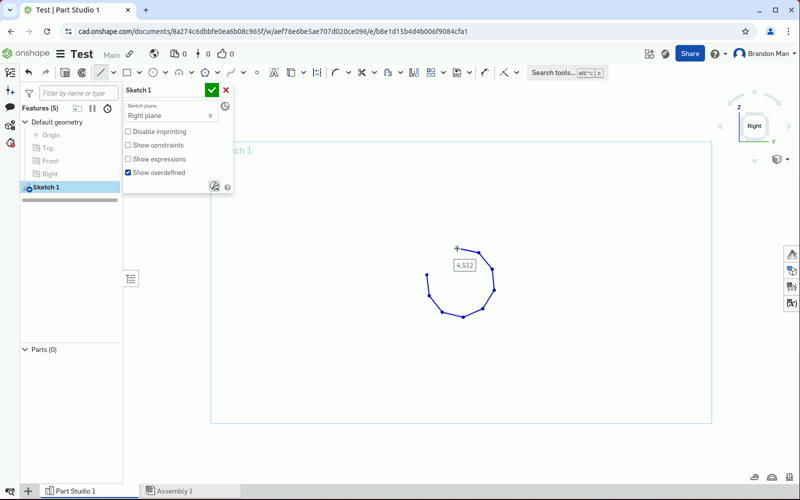
mouse_move(487, 248)
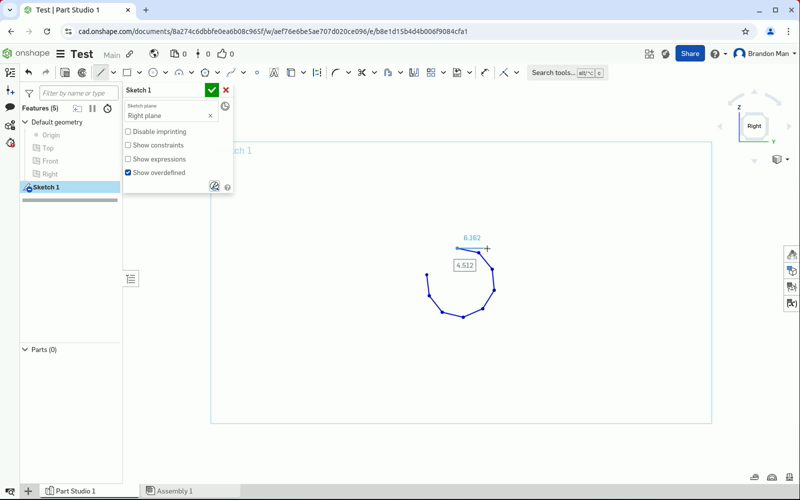
mouse_move(437, 256)
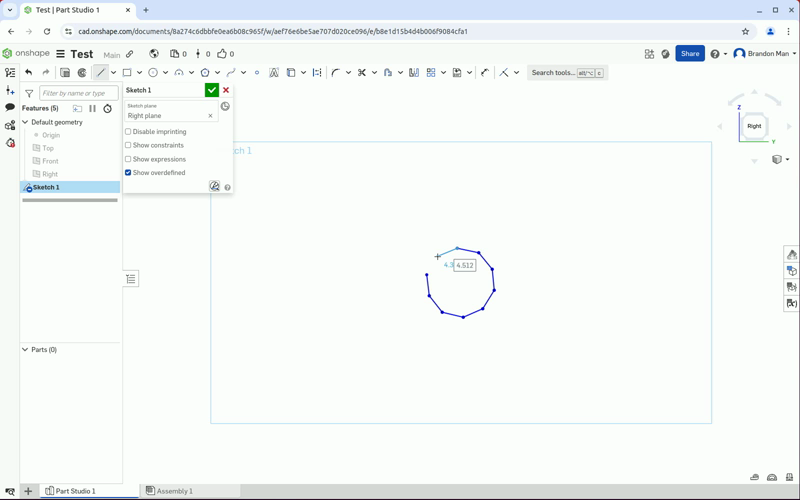
click(437, 256)
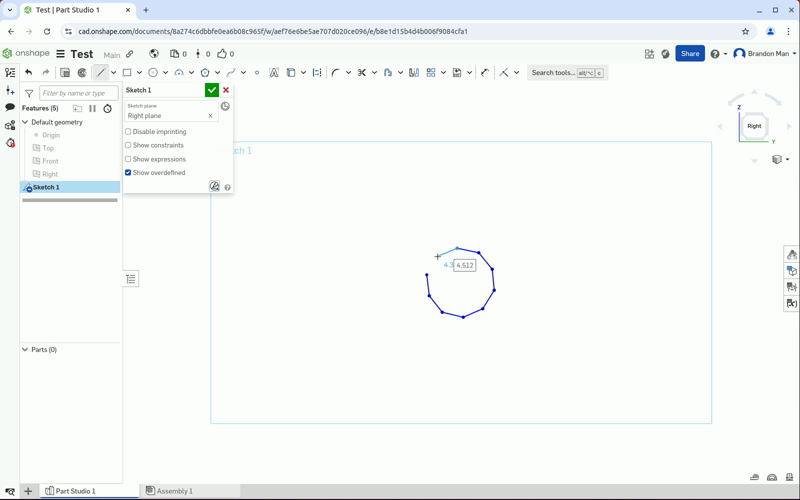
key_up(shift)
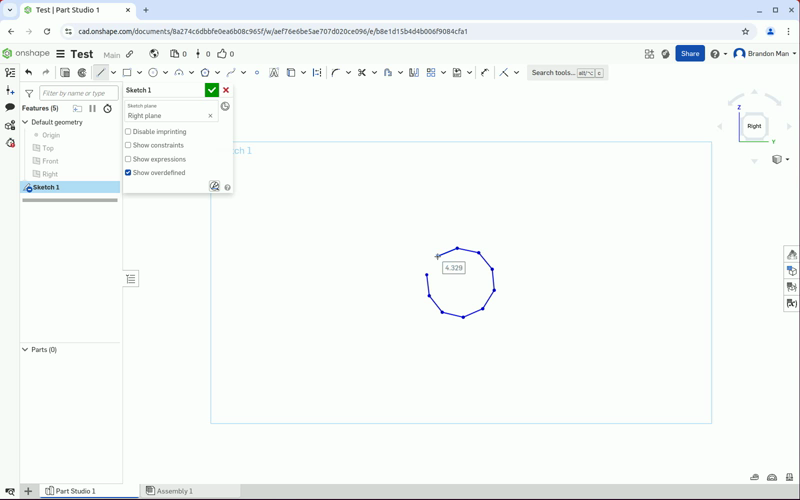
mouse_move(467, 256)
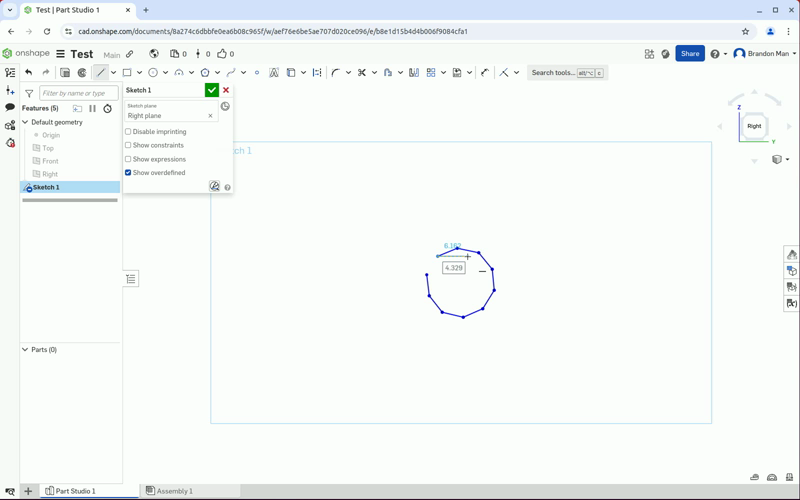
key_down(shift)
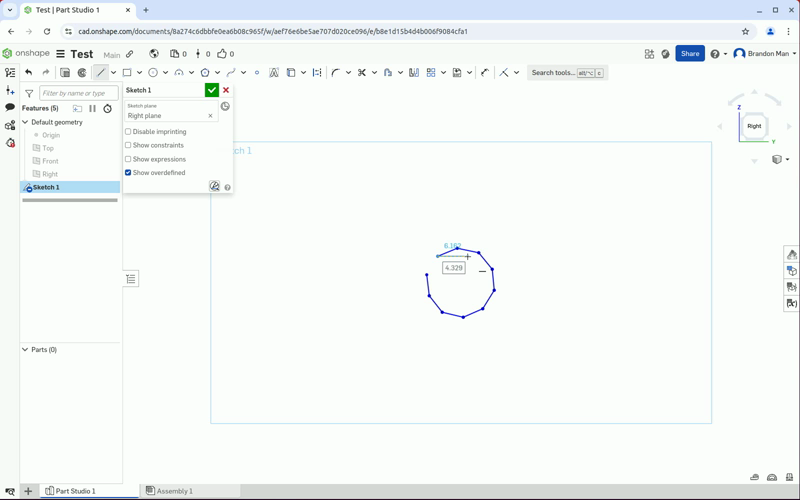
mouse_move(426, 274)
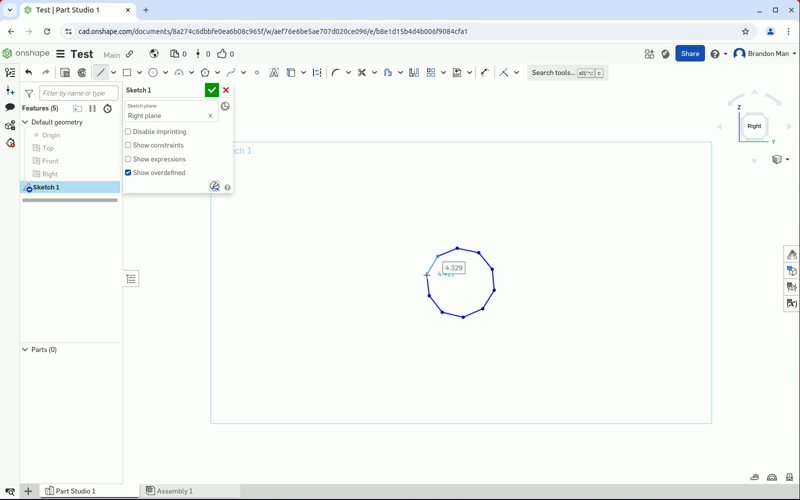
key_up(shift)
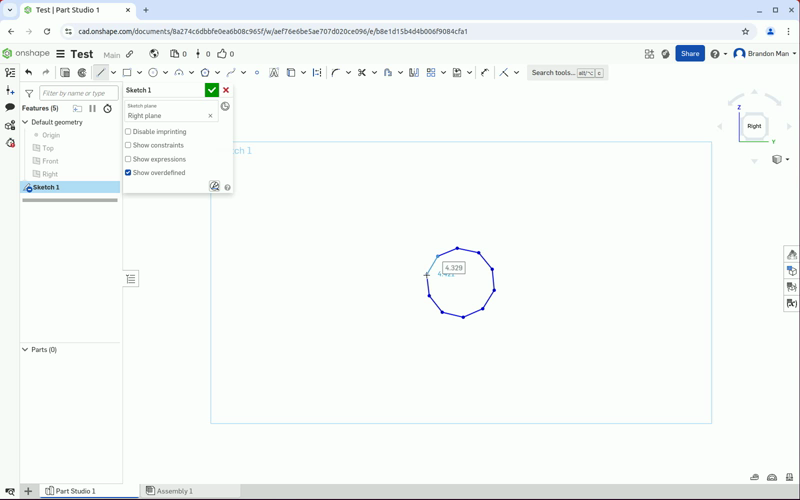
click(426, 274)
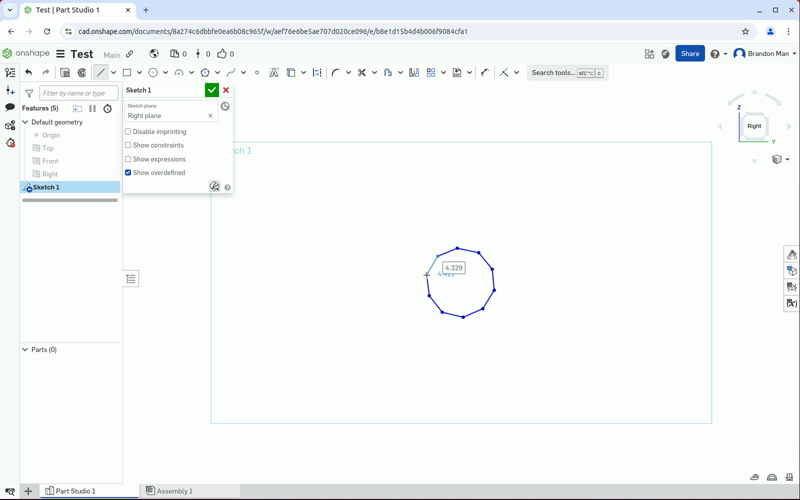
key(esc)
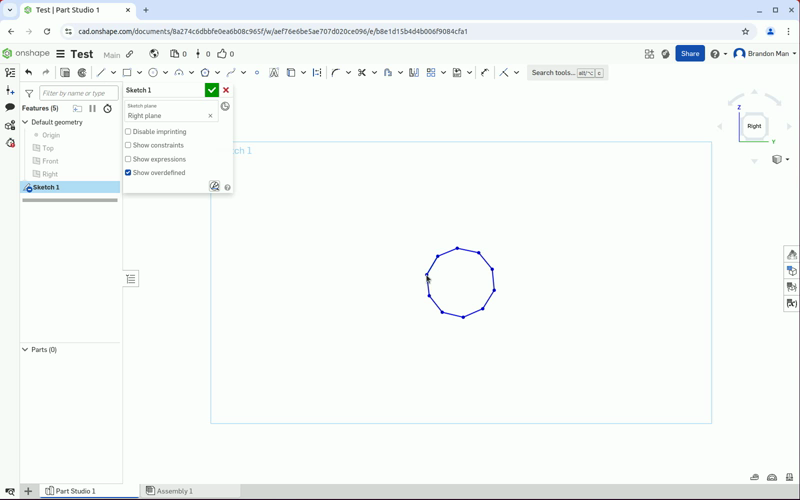
mouse_move(481, 275)
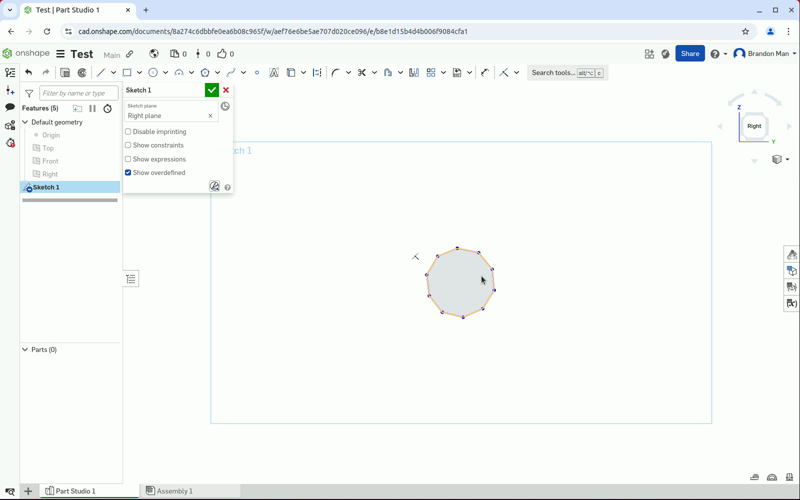
click(481, 275)
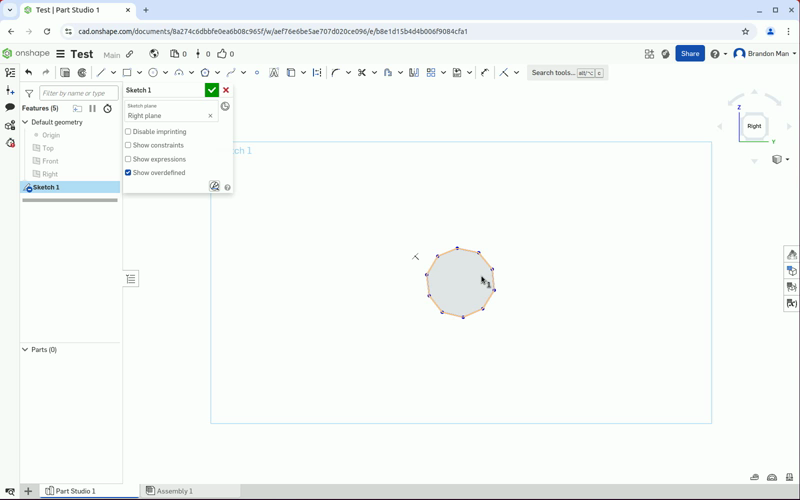
mouse_move(73, 352)
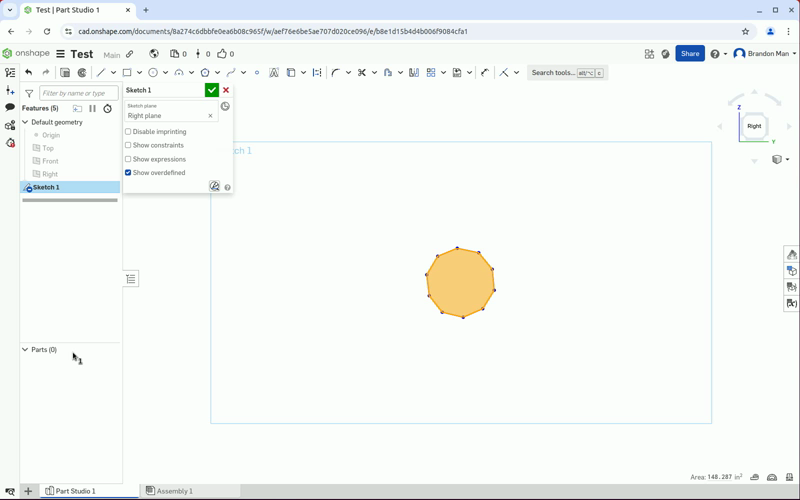
key(shift+y)
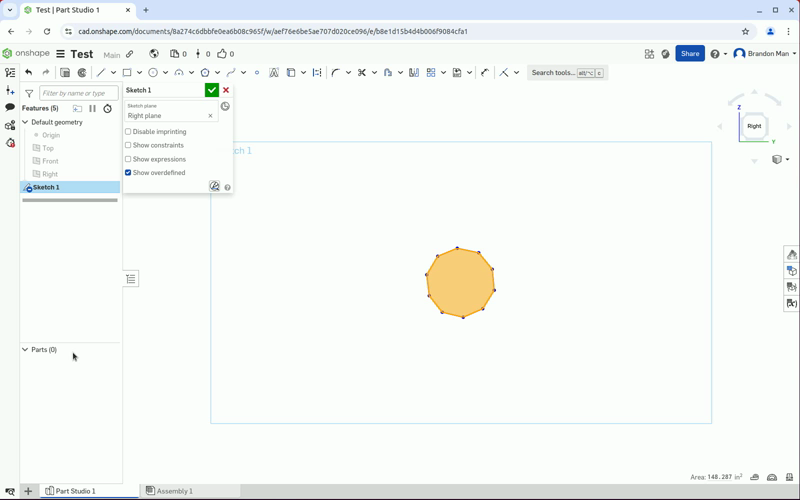
key(shift+e)
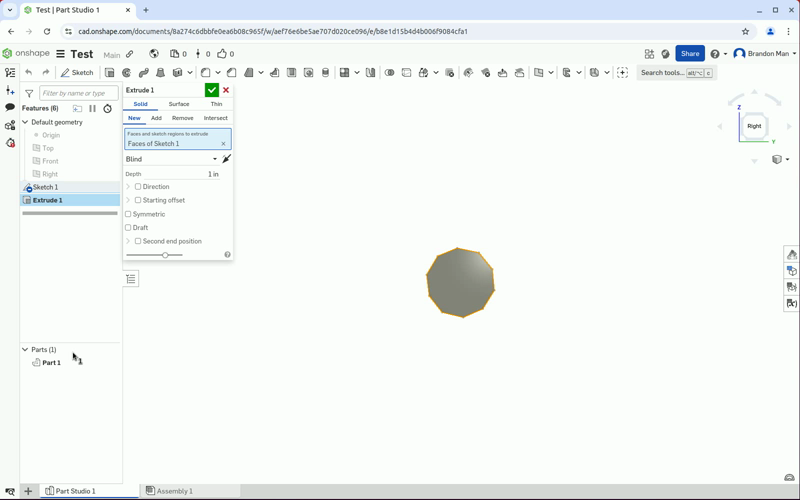
mouse_move(143, 106)
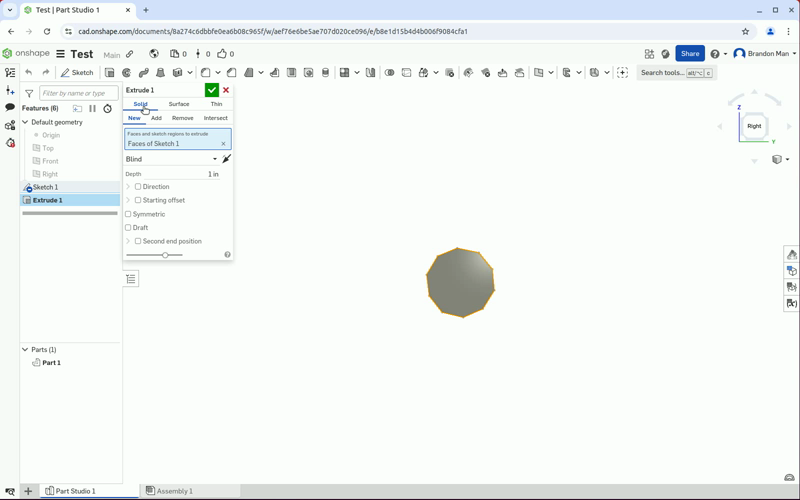
click(143, 106)
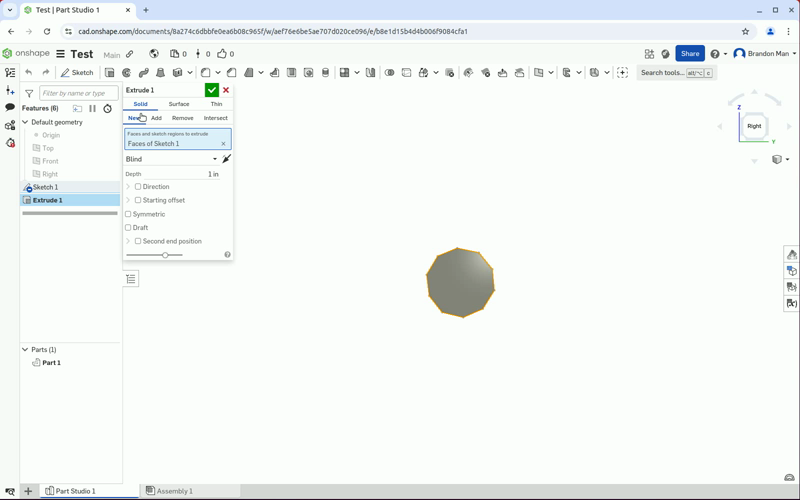
mouse_move(137, 120)
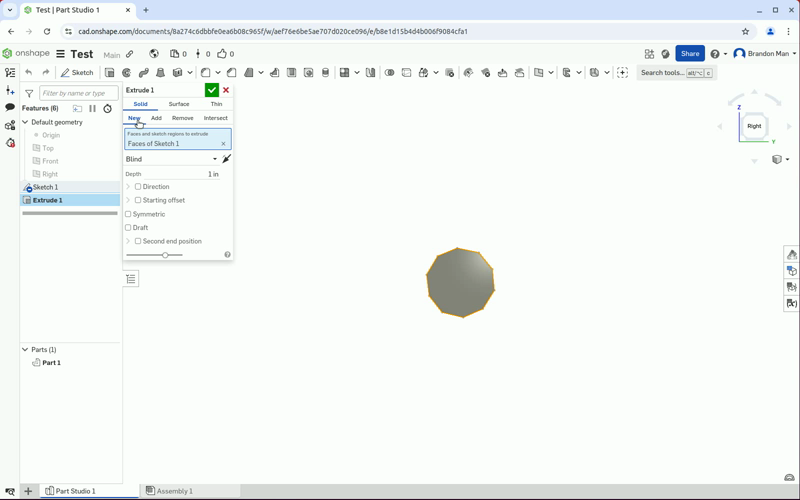
click(137, 120)
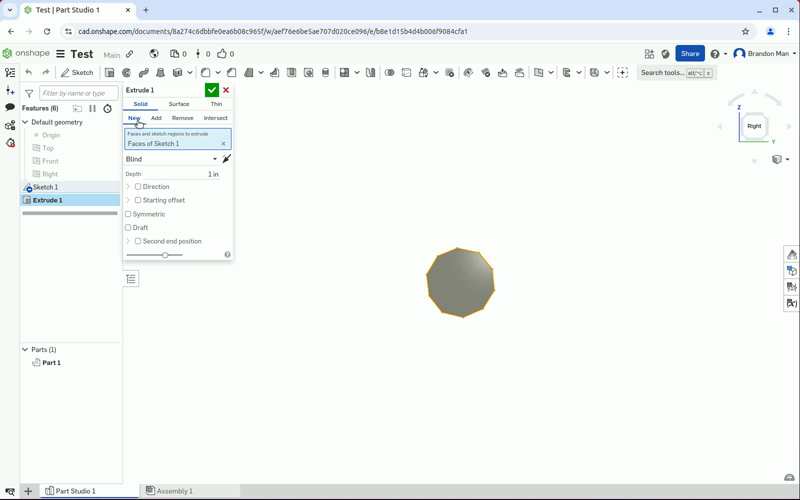
key(tab, 4)
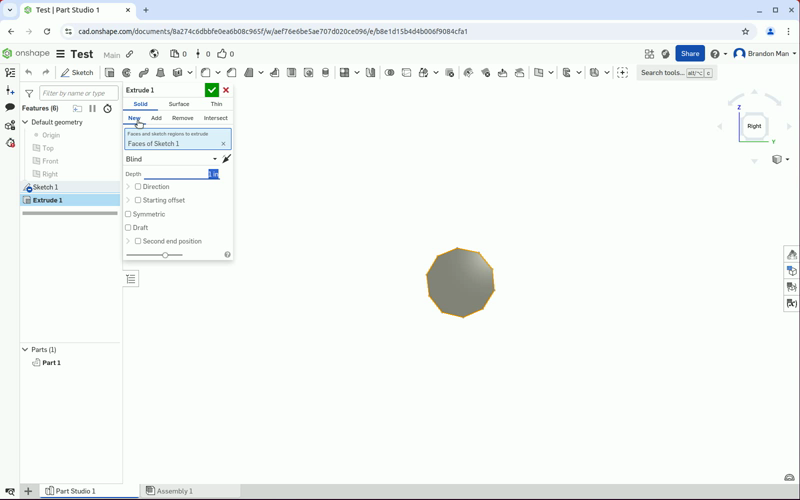
text(2.648)
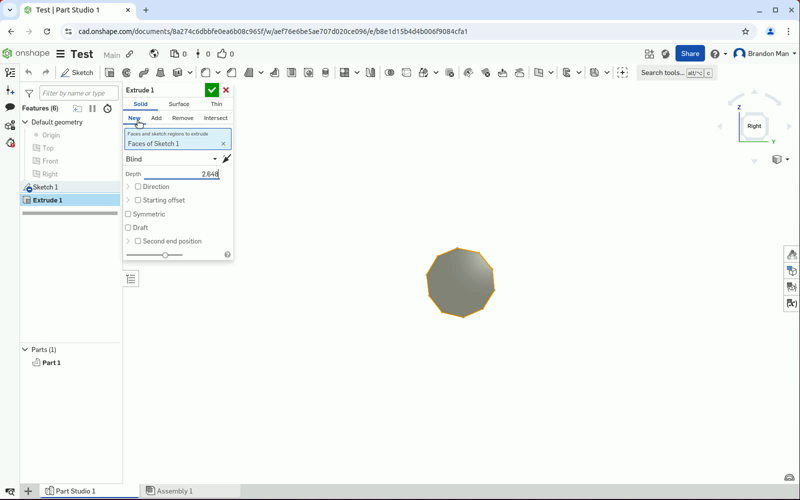
key(enter)
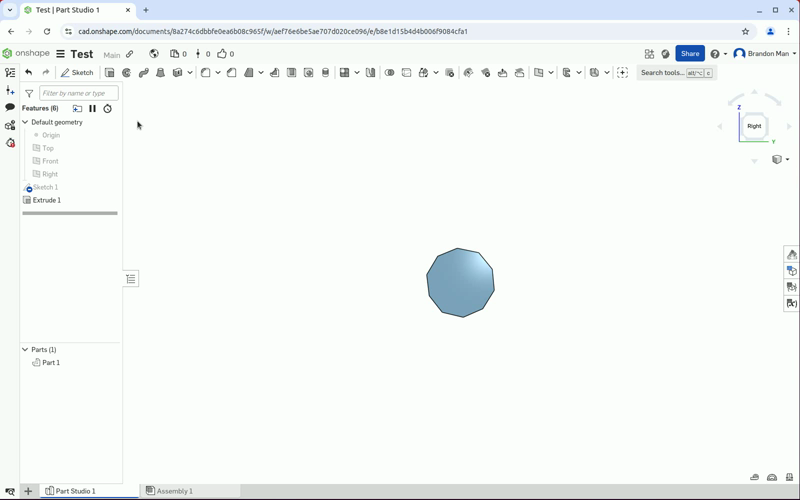
key(shift+h)
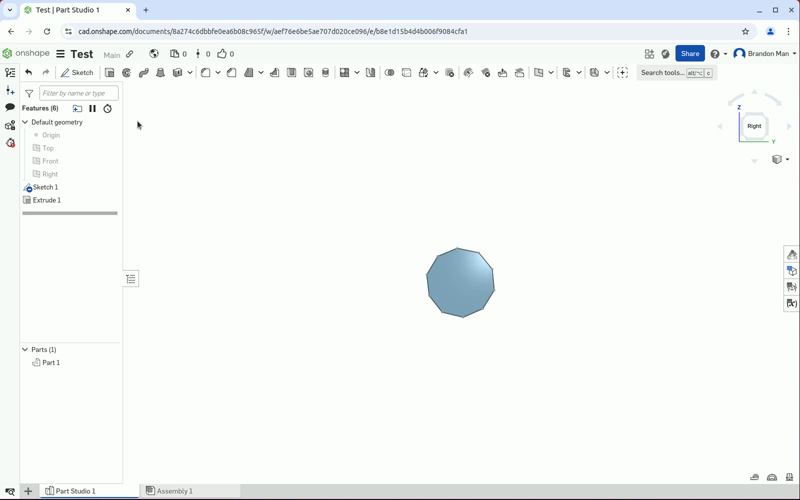
key(shift+h)
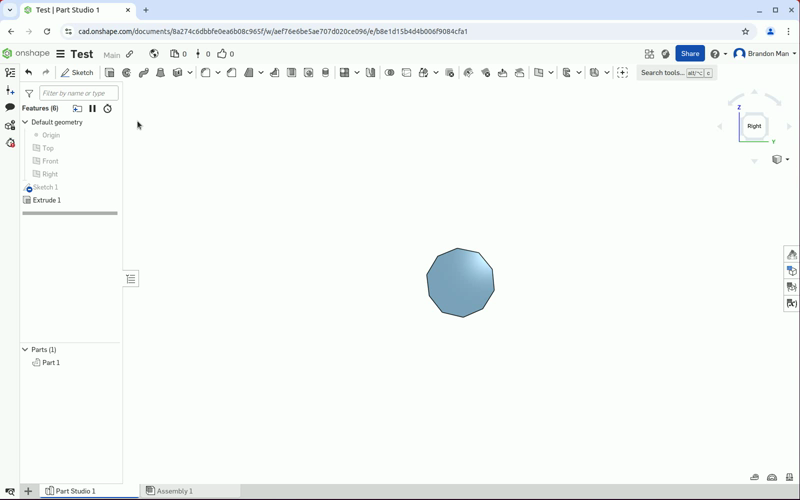
mouse_move(73, 189)
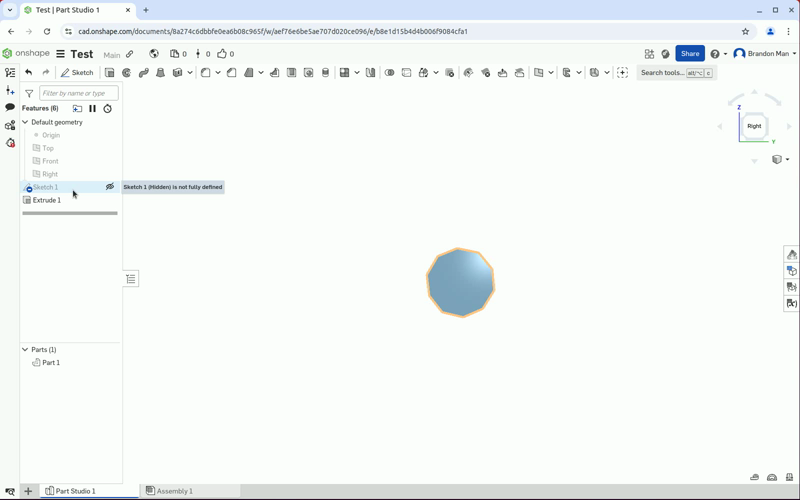
click(73, 189)
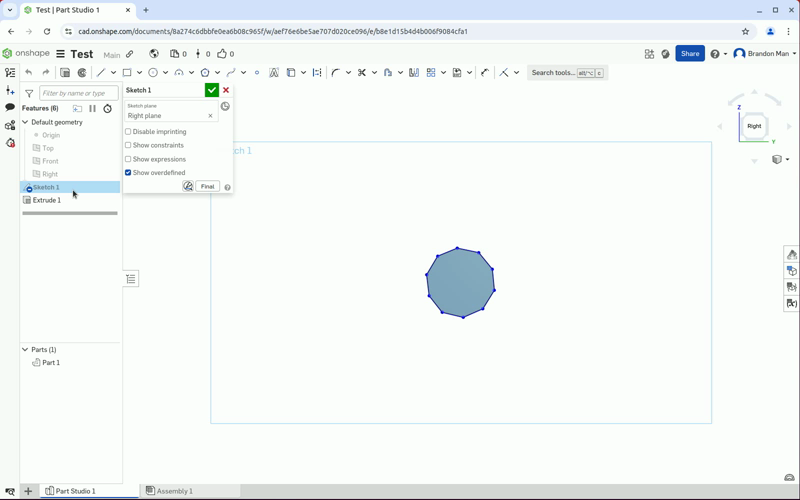
mouse_move(229, 92)
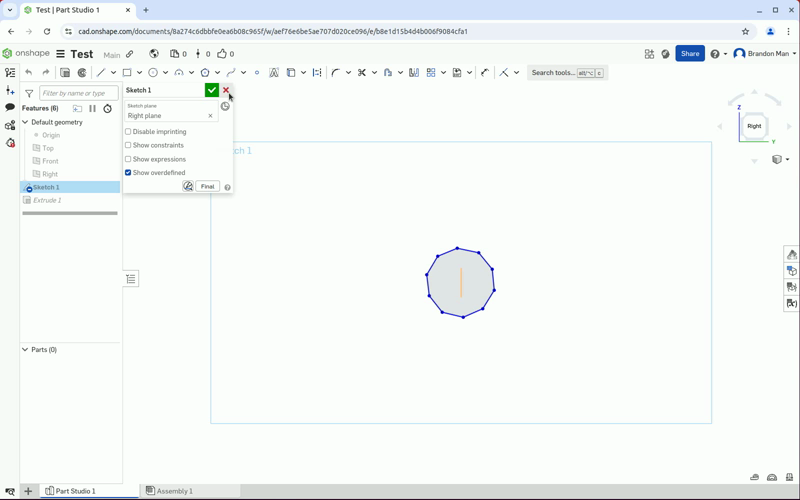
click(229, 92)
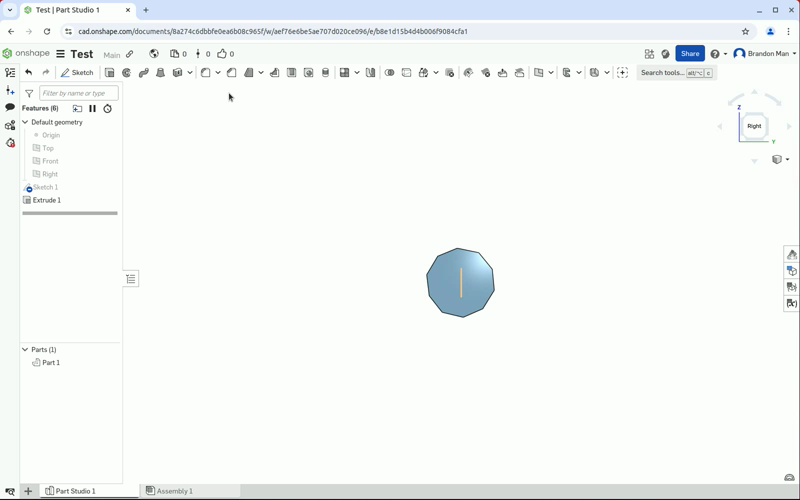
mouse_move(541, 75)
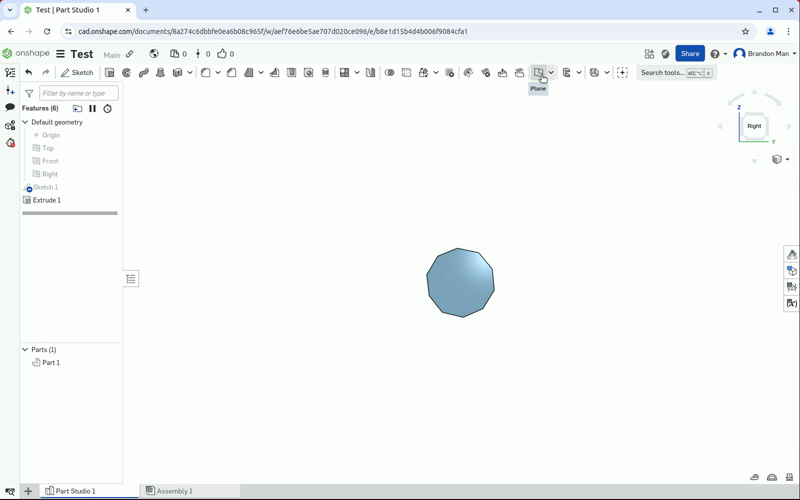
click(541, 75)
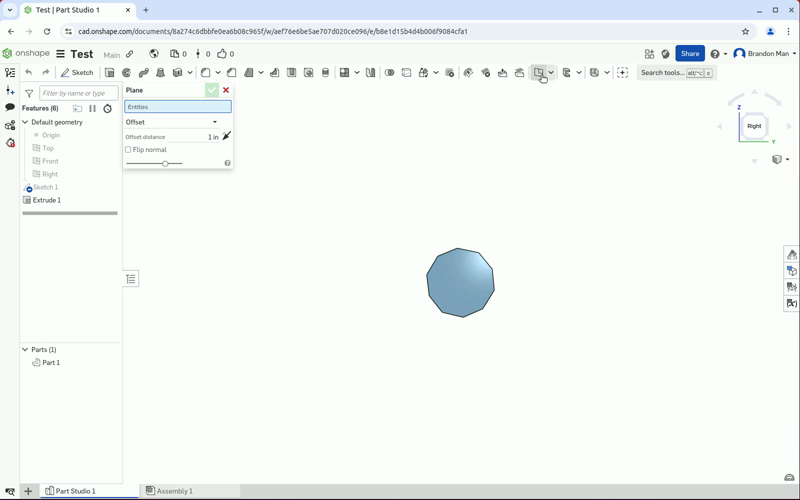
mouse_move(73, 176)
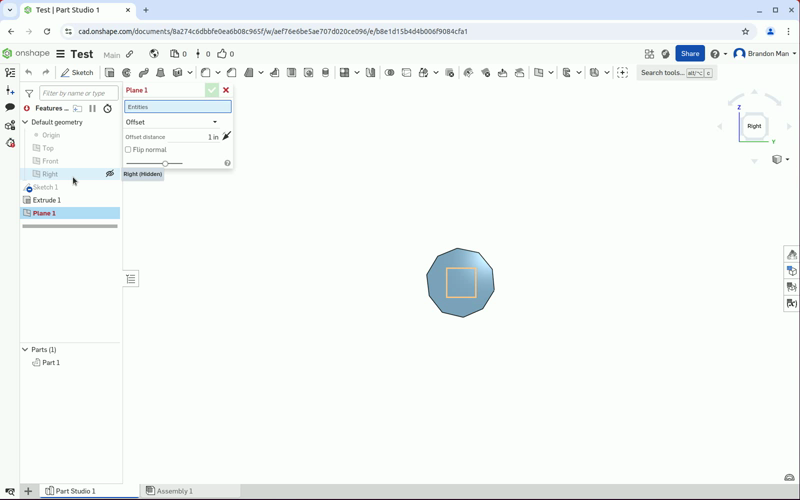
click(73, 176)
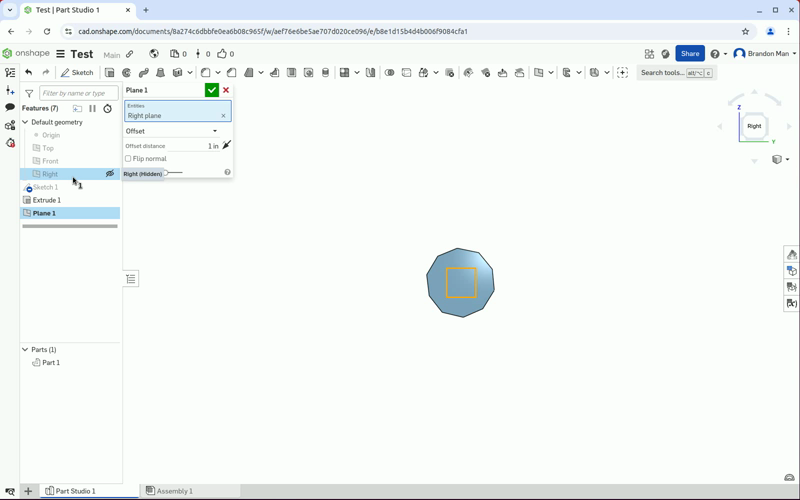
key(tab, 2)
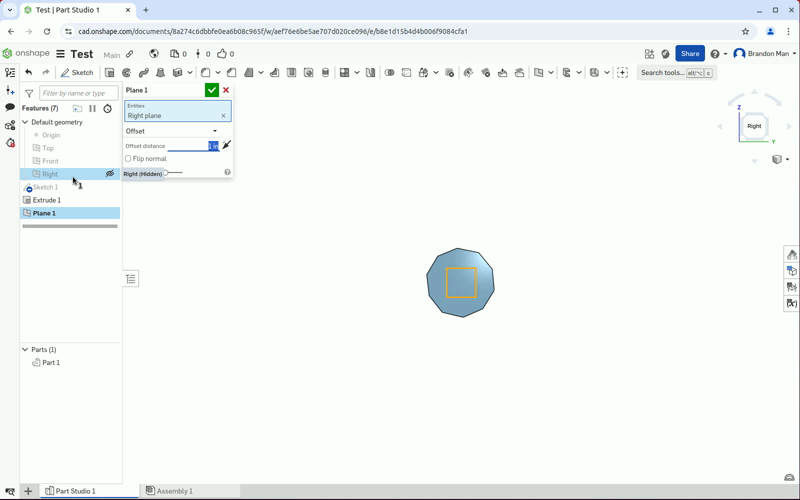
text(2.65)
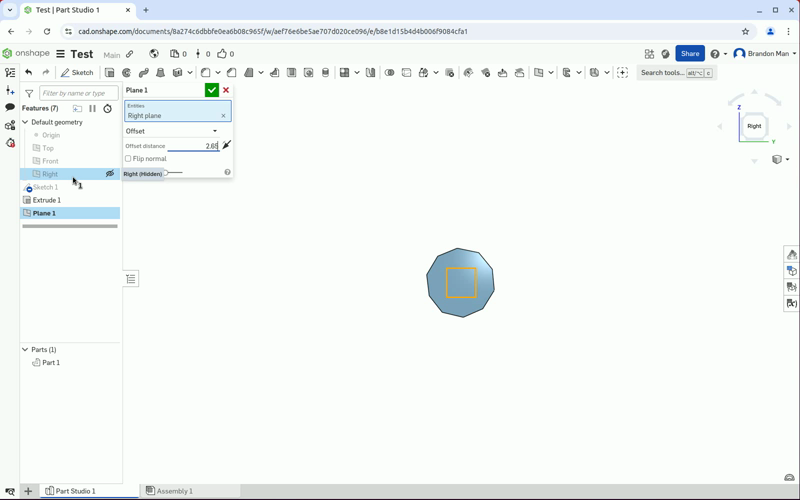
key(enter, 2)
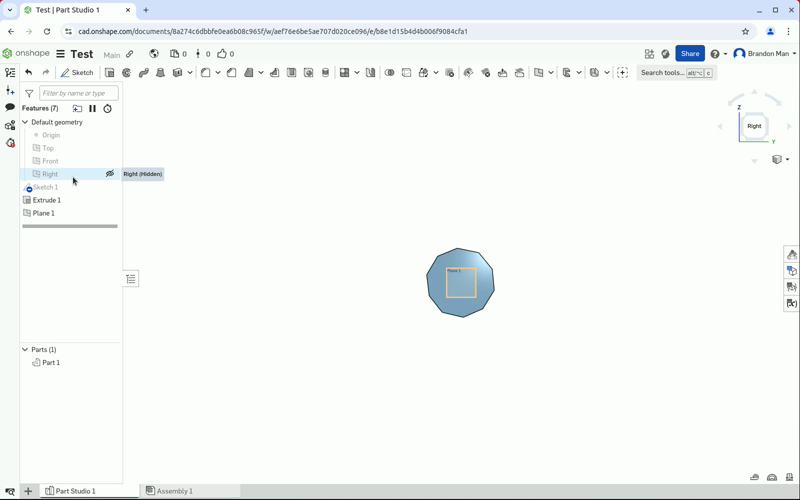
key(shift+s)
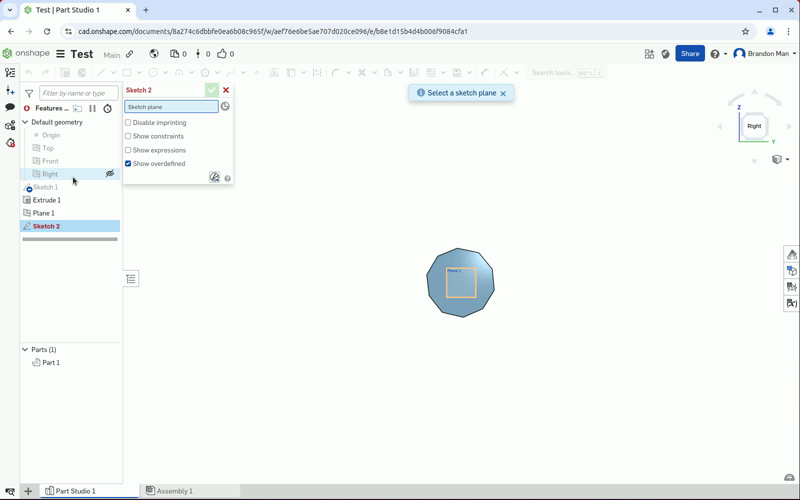
mouse_move(73, 215)
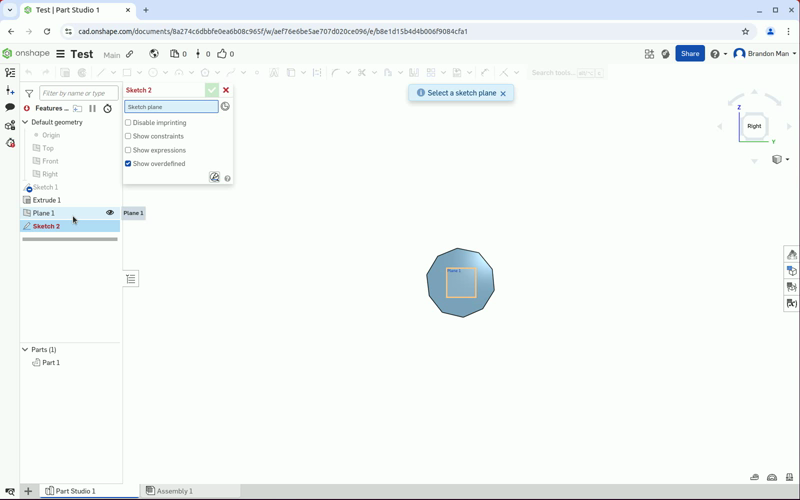
click(73, 215)
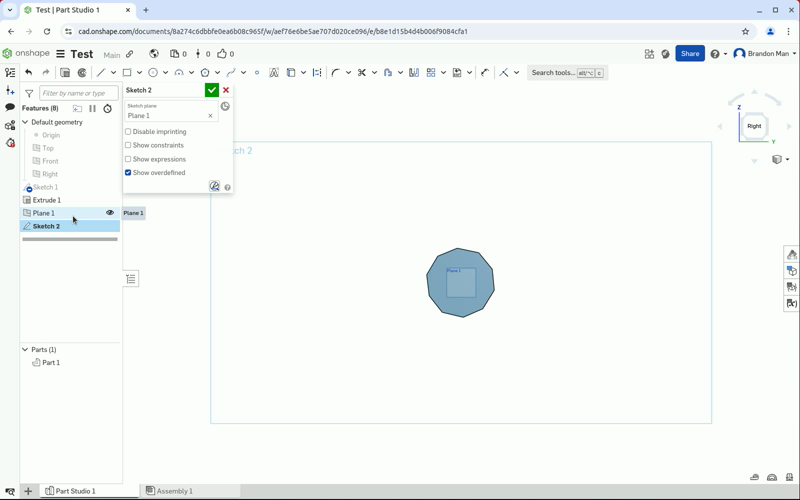
mouse_move(73, 352)
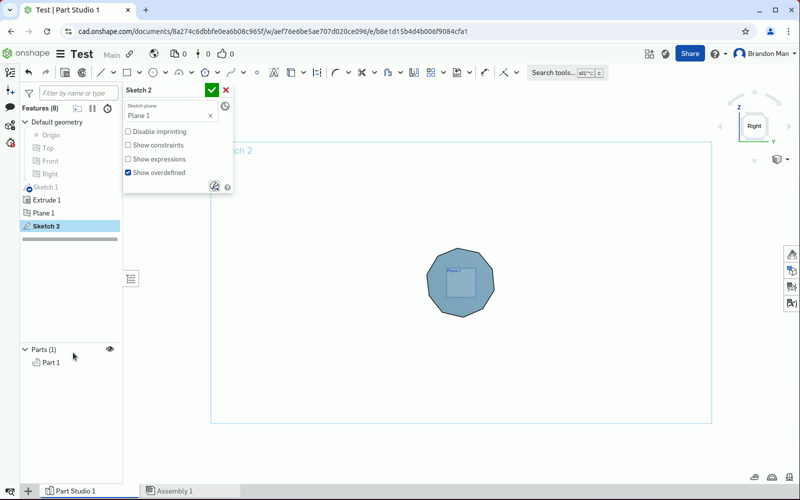
key(y)
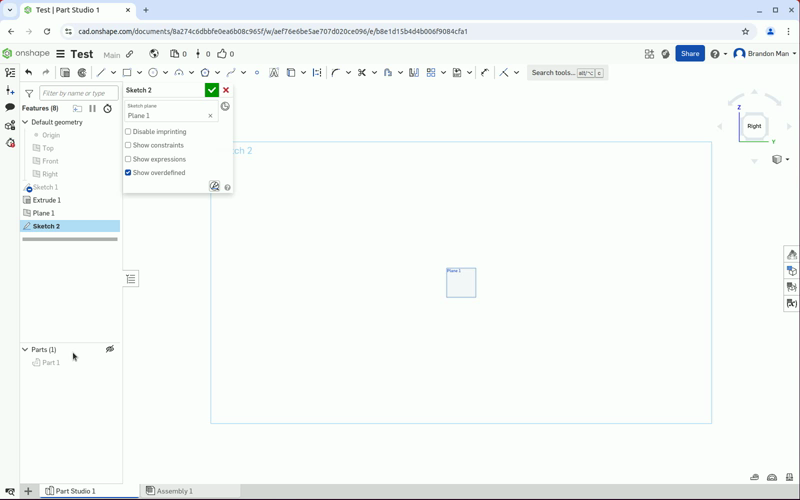
key(c)
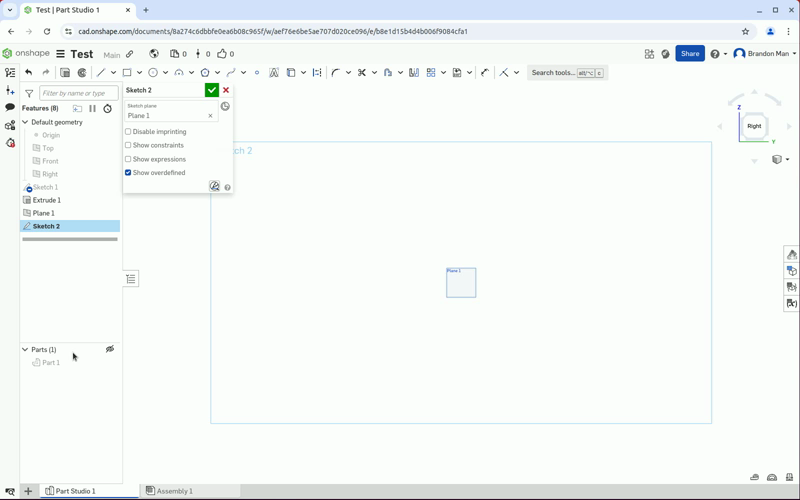
key_down(shift)
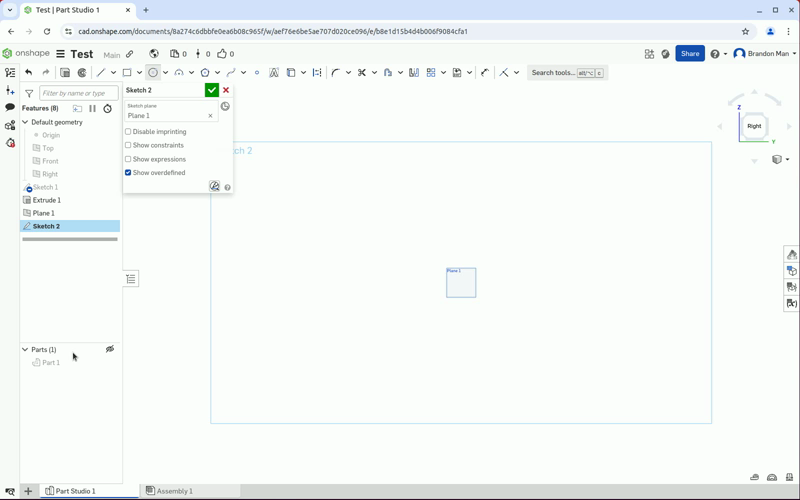
mouse_move(460, 282)
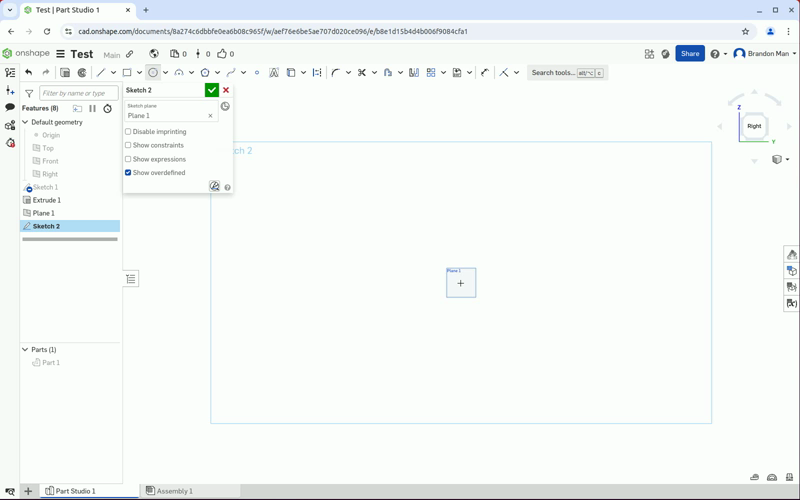
click(460, 282)
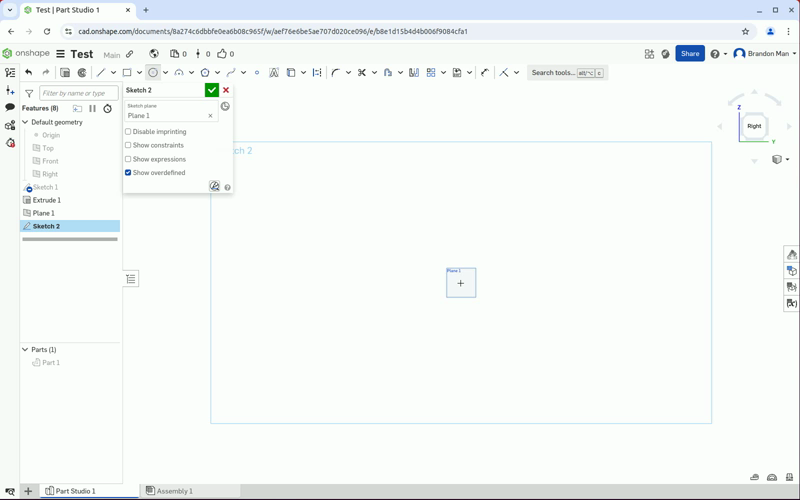
key_up(shift)
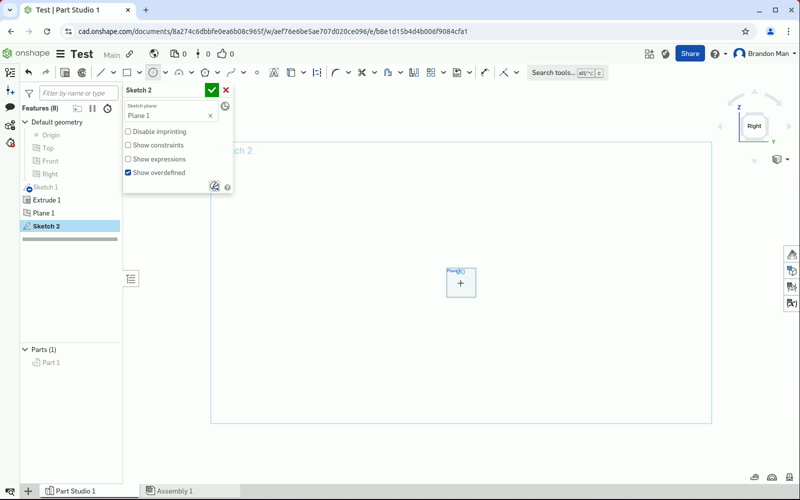
mouse_move(464, 282)
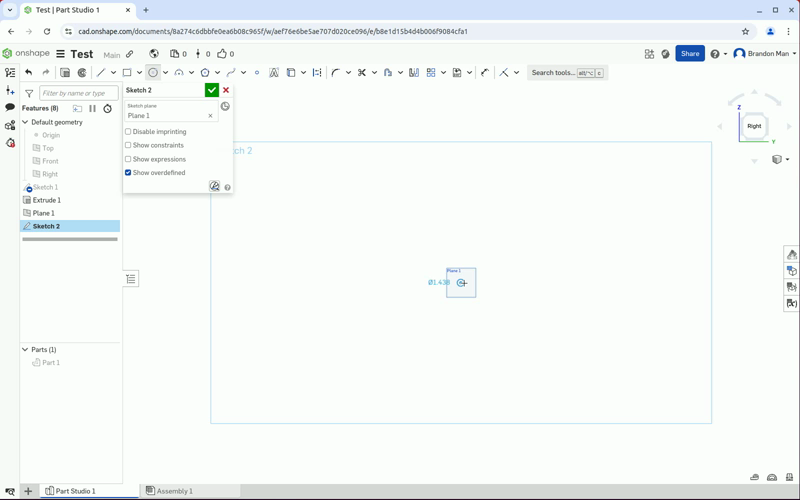
click(464, 282)
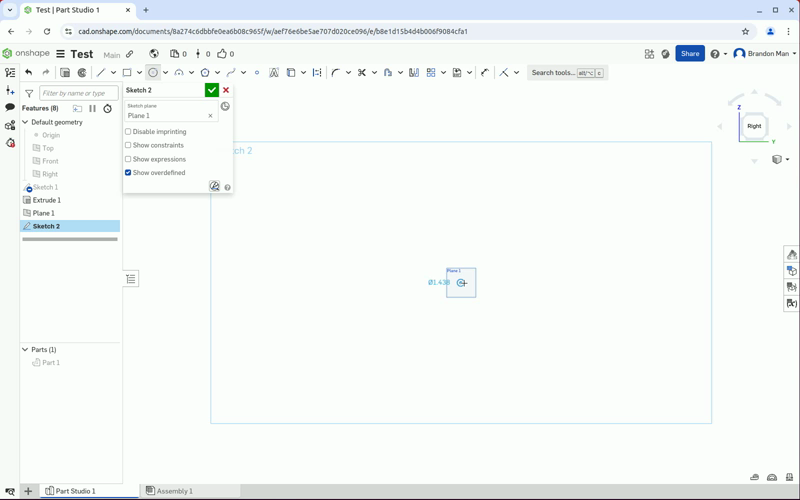
key(esc)
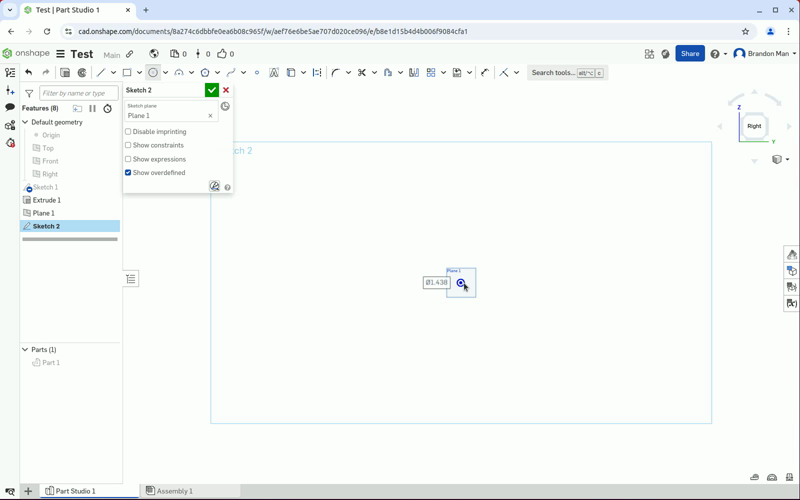
mouse_move(458, 284)
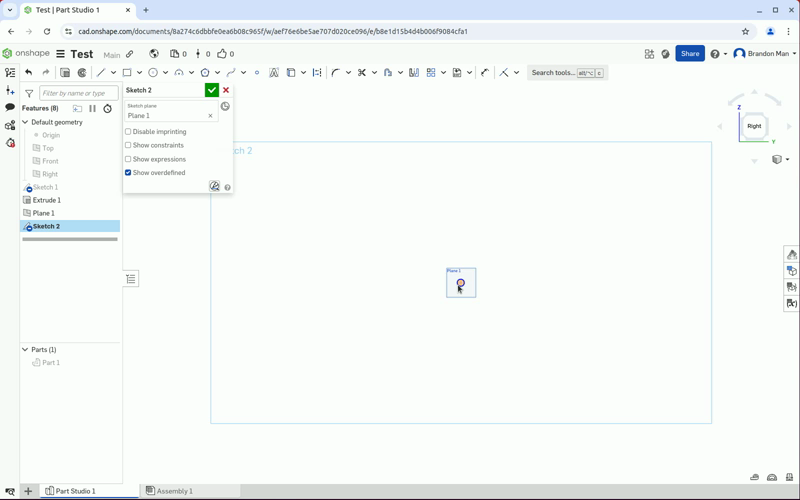
scroll(6)
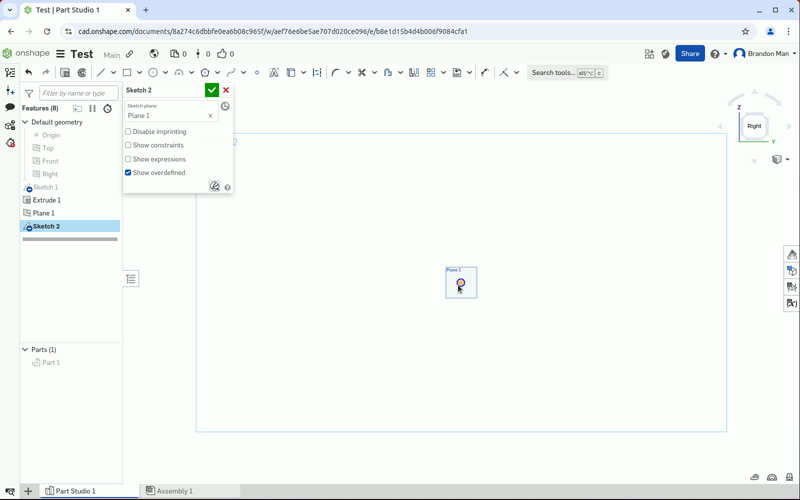
scroll(6)
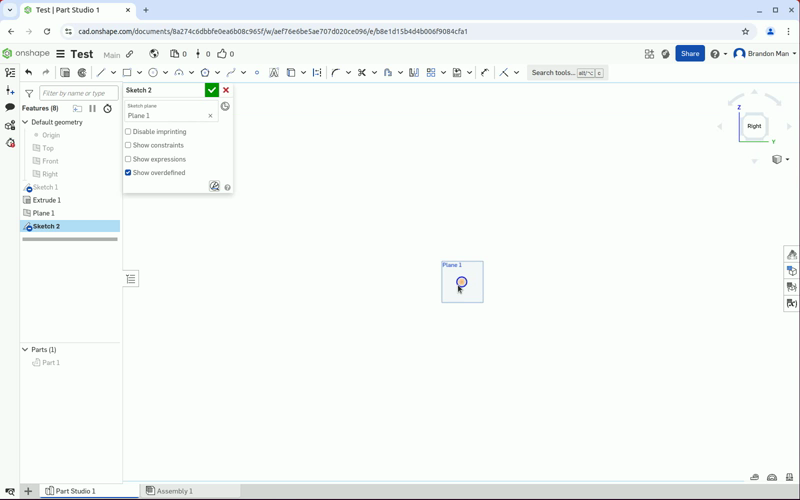
scroll(6)
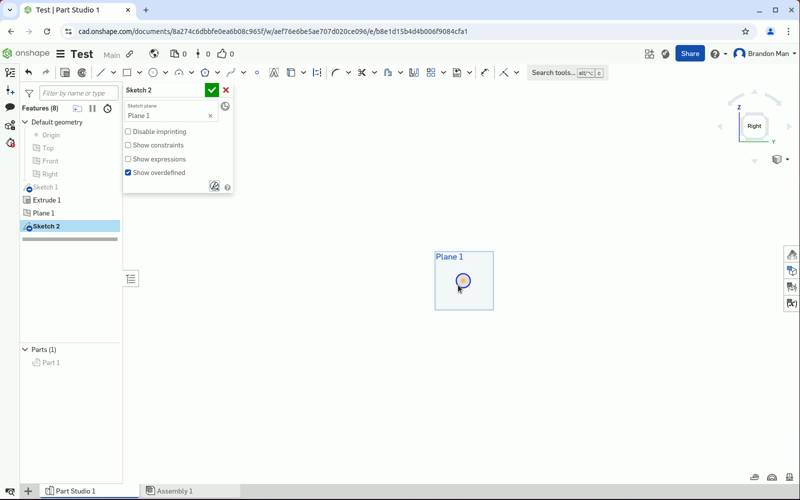
scroll(6)
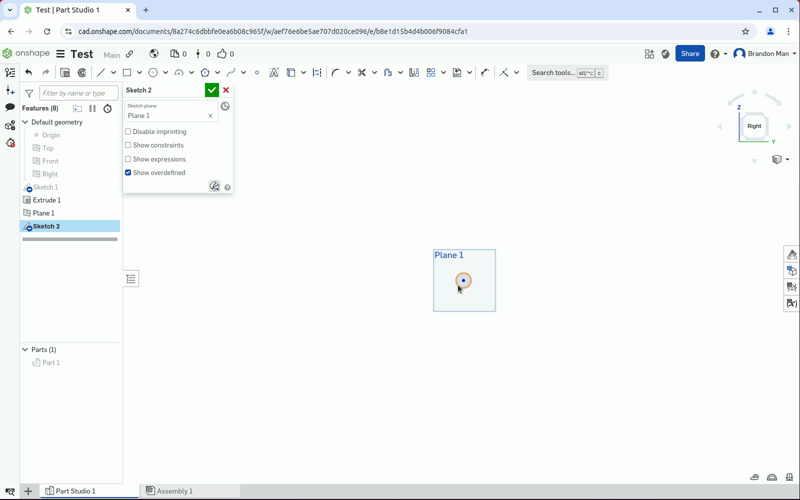
scroll(6)
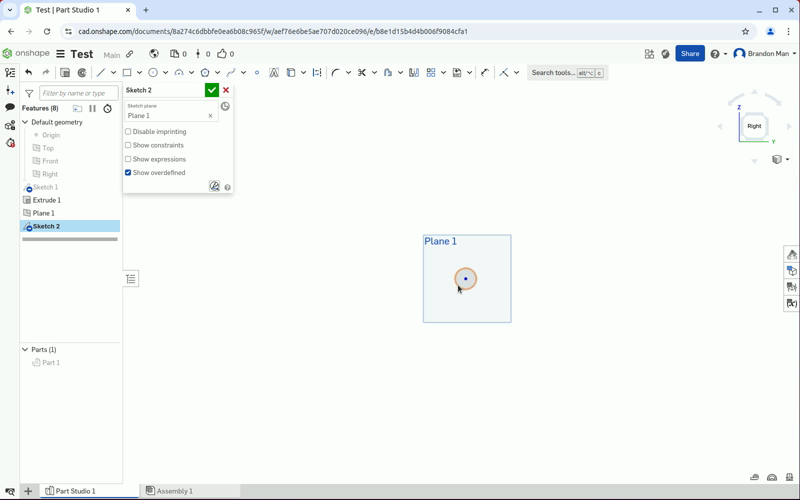
scroll(6)
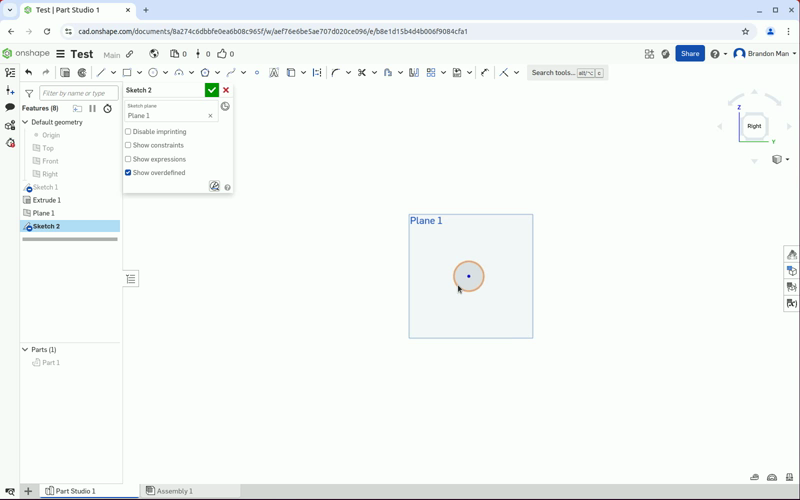
scroll(6)
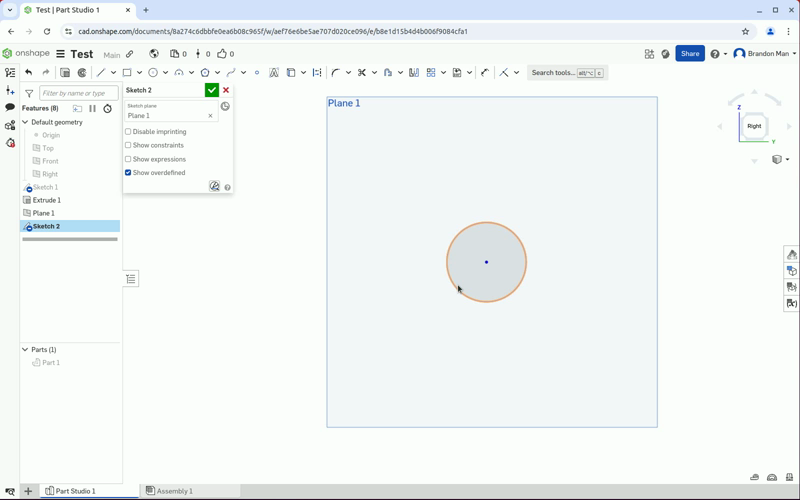
click(458, 284)
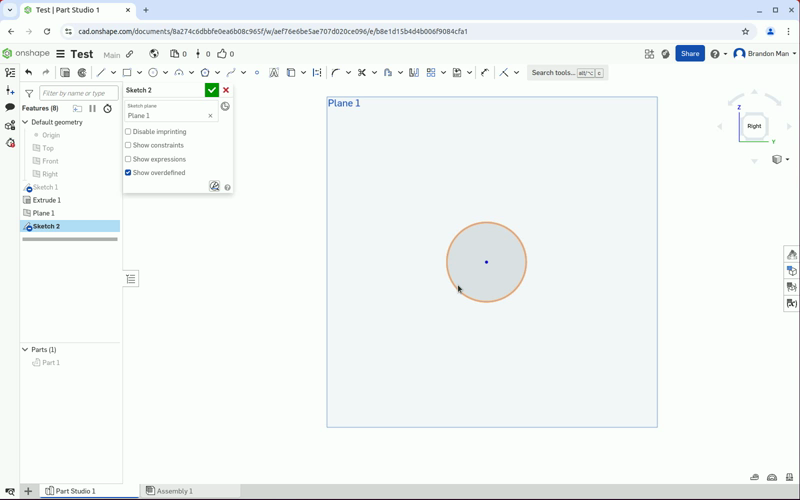
scroll(-6)
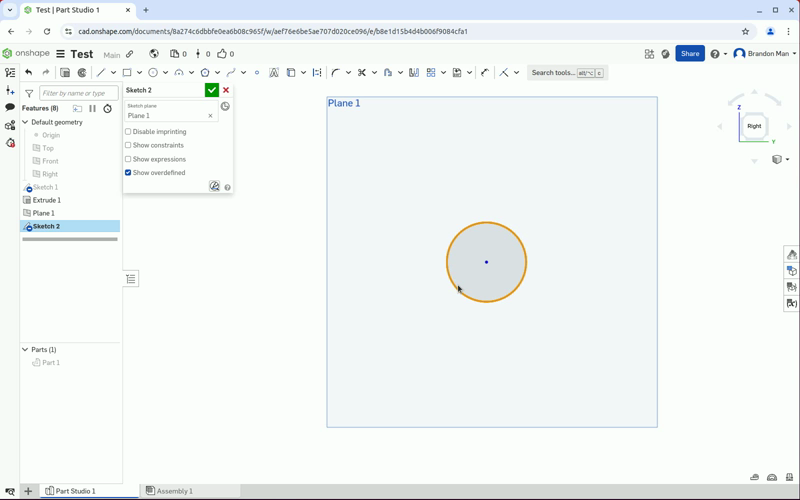
scroll(-6)
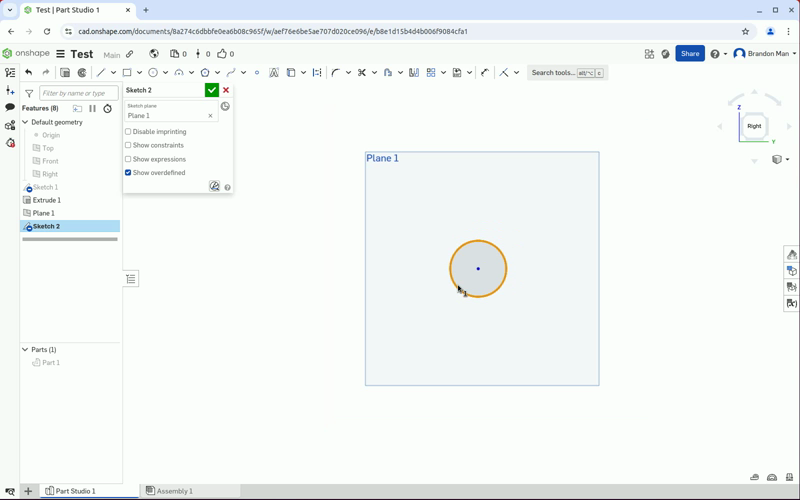
scroll(-6)
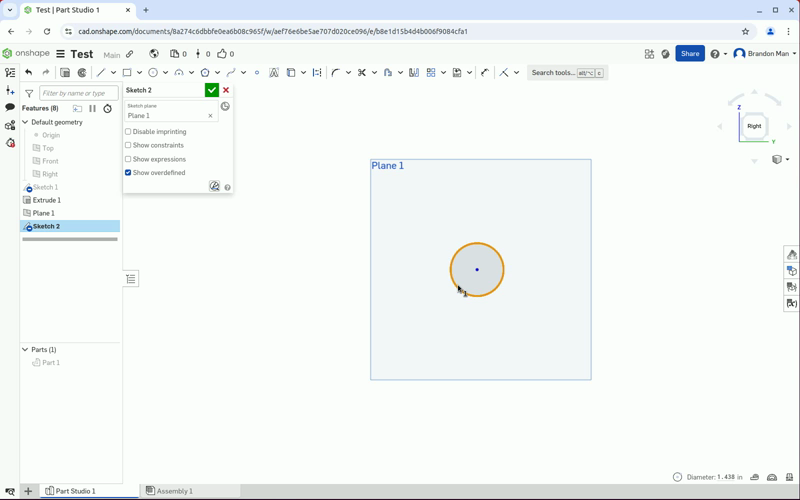
scroll(-6)
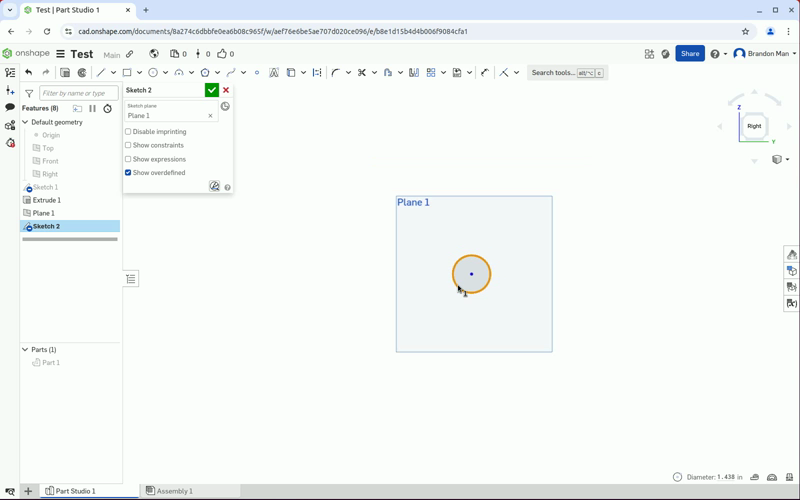
scroll(-6)
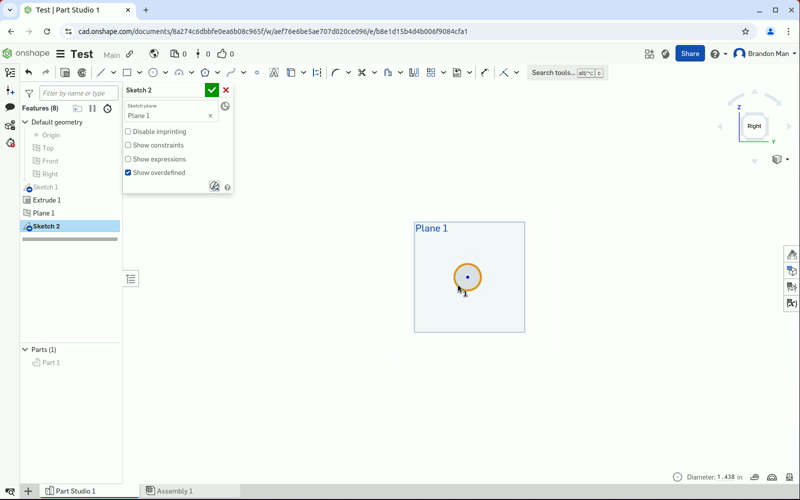
scroll(-6)
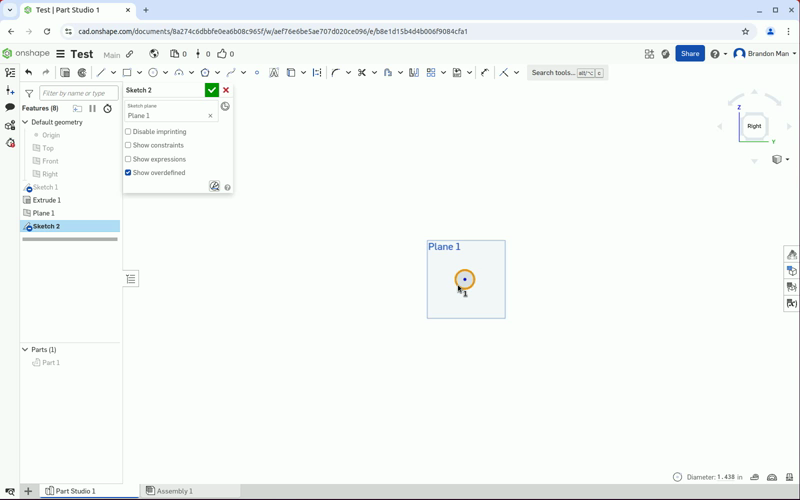
scroll(-6)
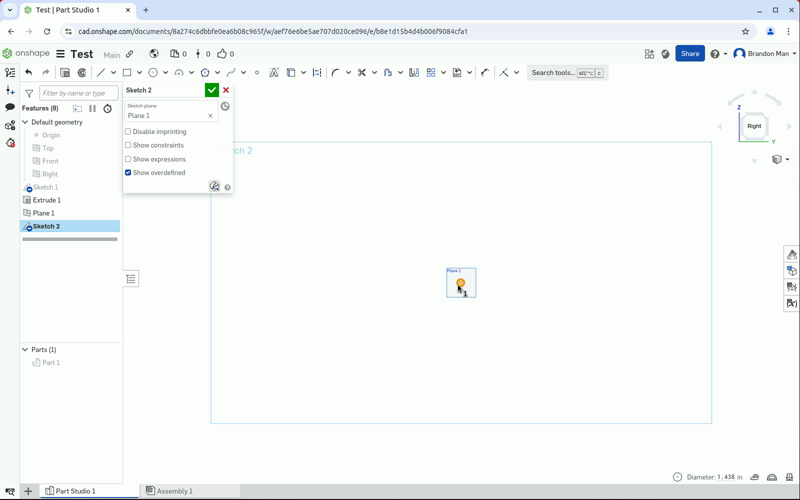
mouse_move(73, 352)
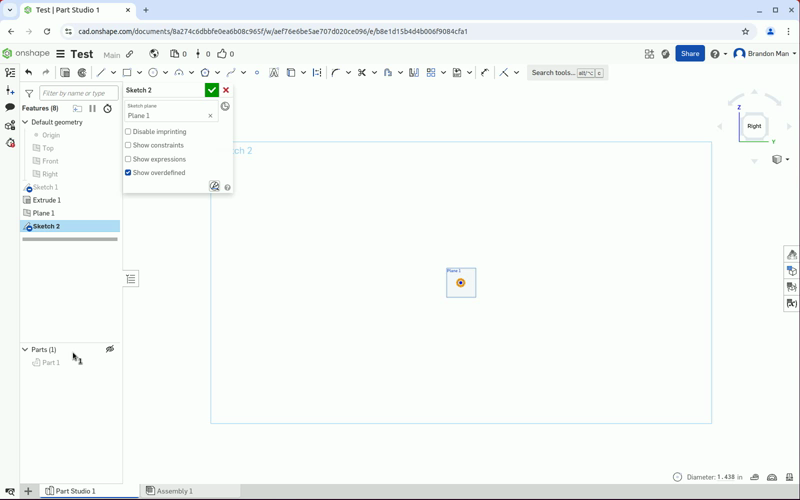
key(shift+y)
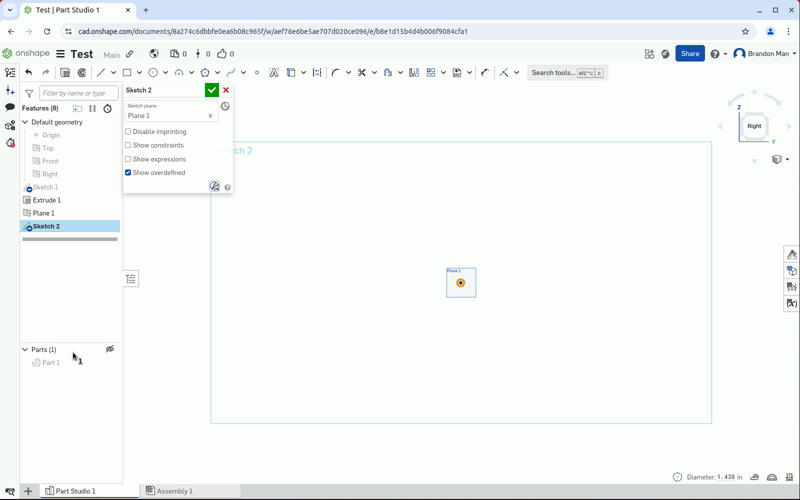
key(shift+e)
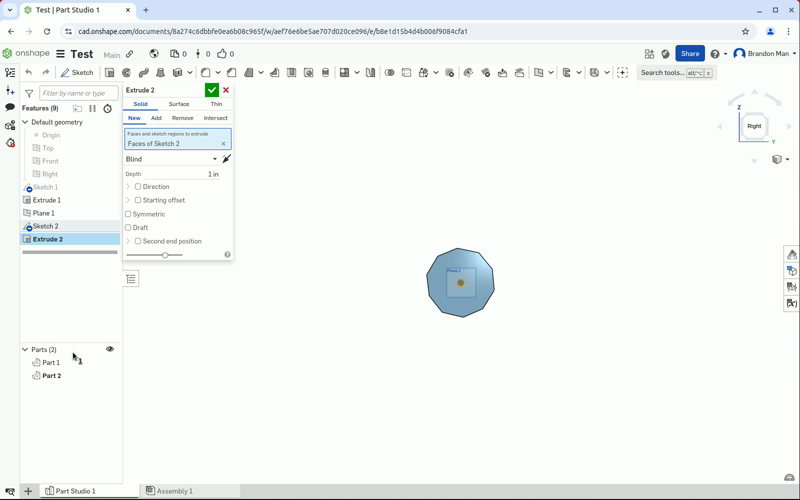
mouse_move(143, 106)
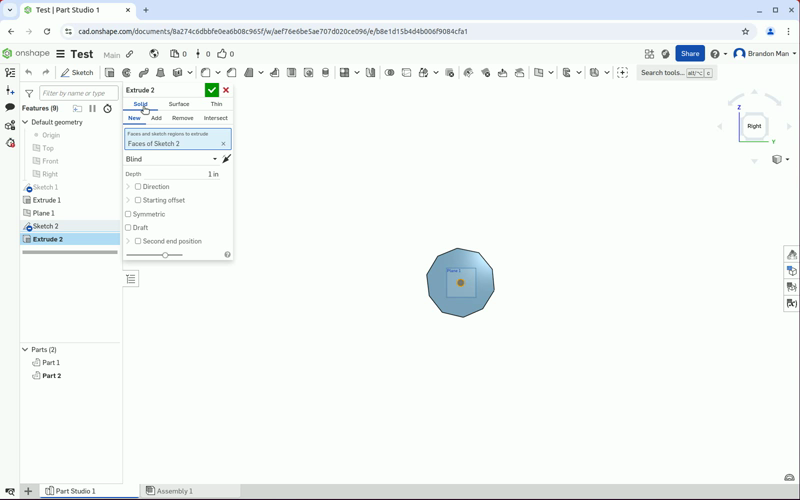
click(143, 106)
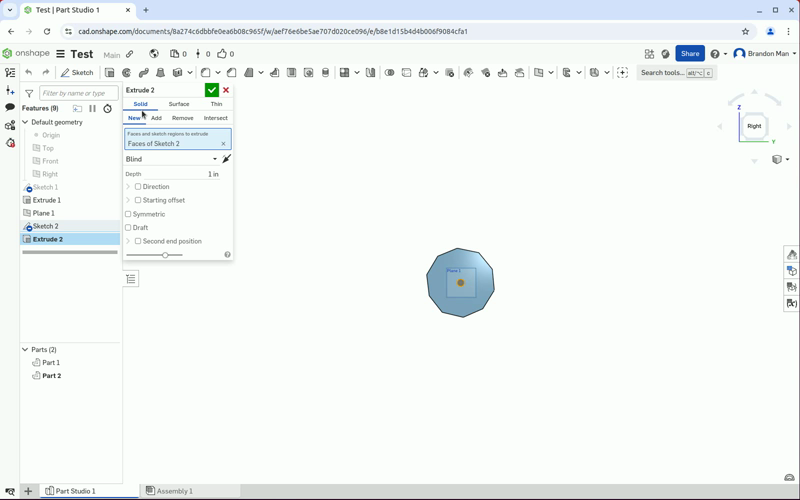
mouse_move(137, 120)
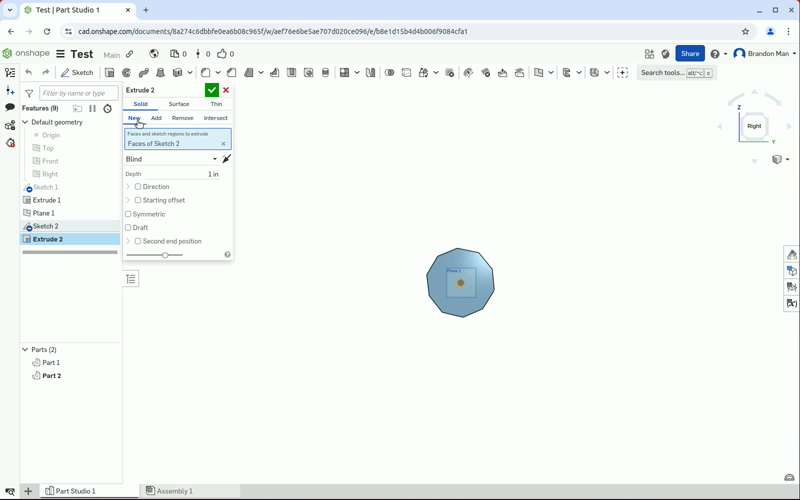
click(137, 120)
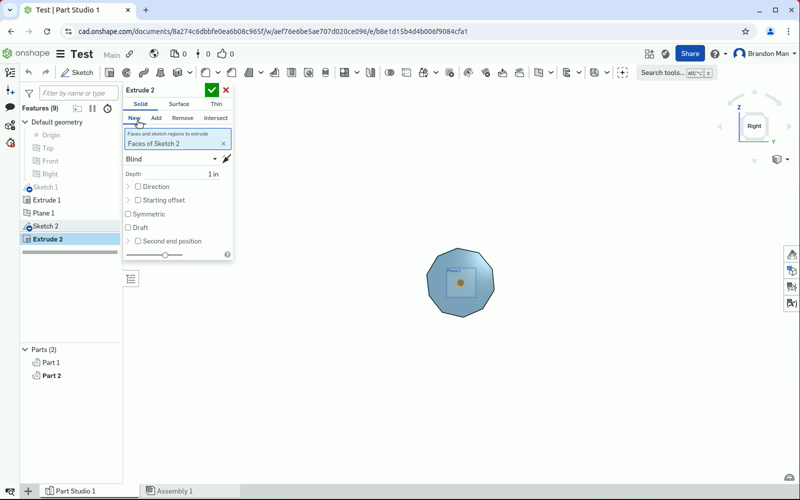
key(tab, 4)
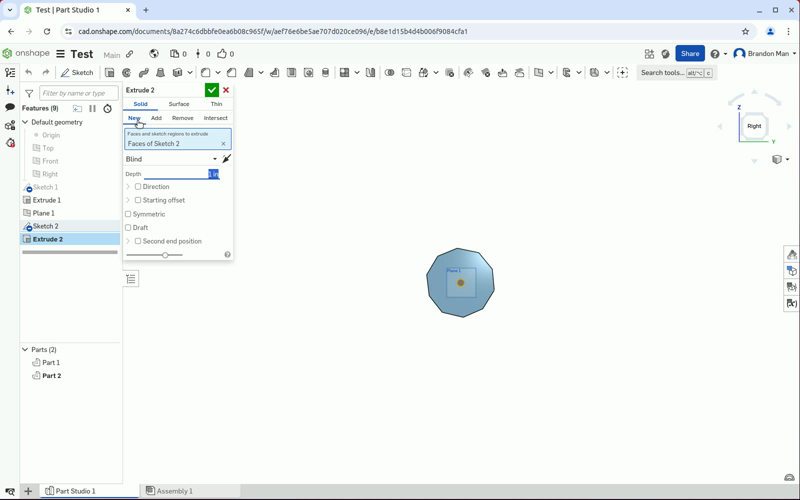
text(18.775)
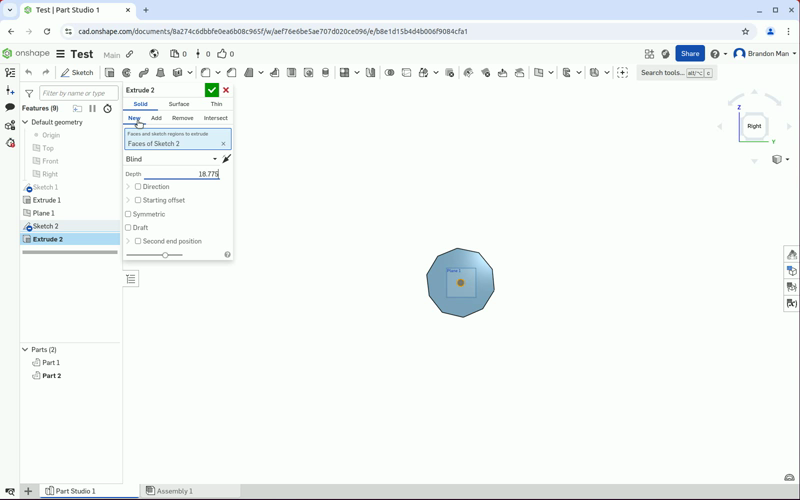
key(enter)
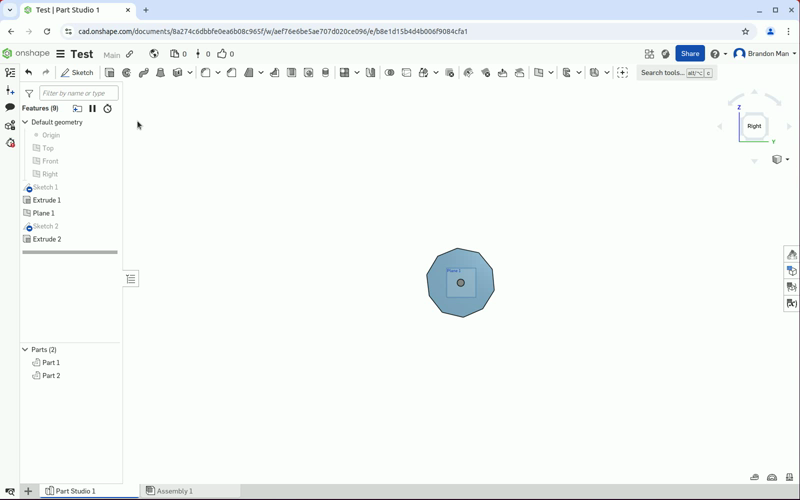
key(shift+h)
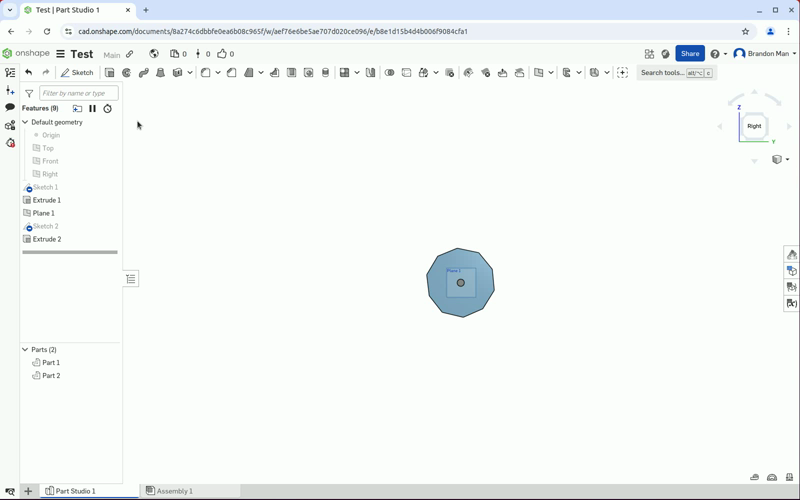
key(shift+h)
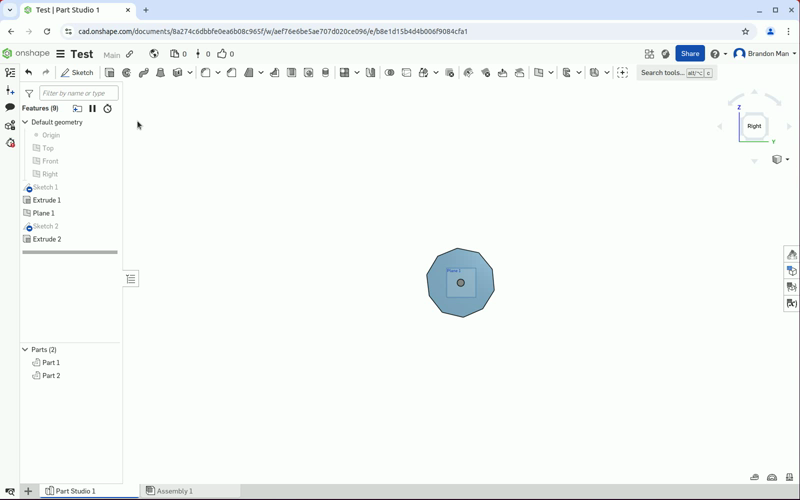
mouse_move(73, 189)
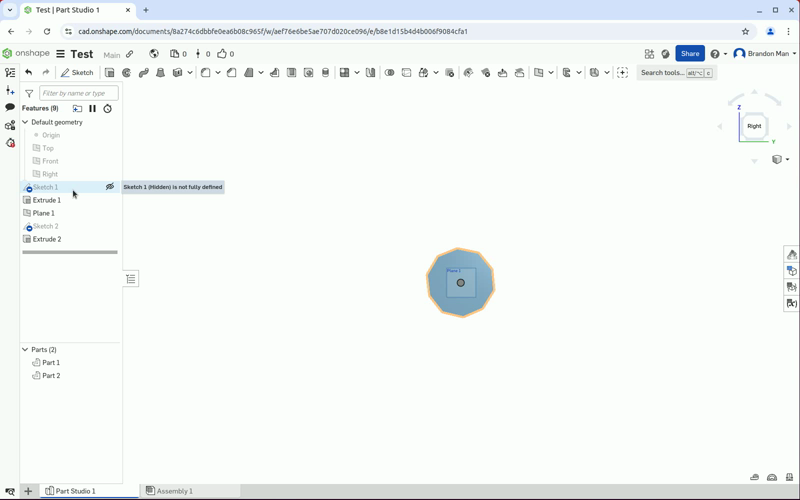
click(73, 189)
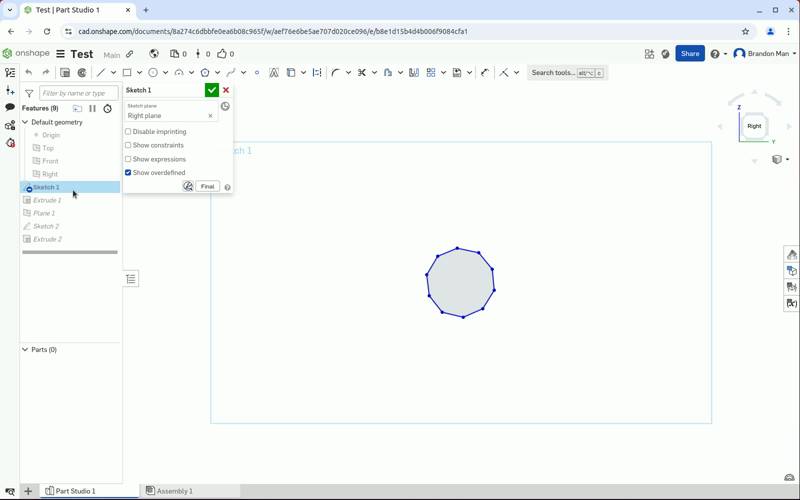
mouse_move(229, 92)
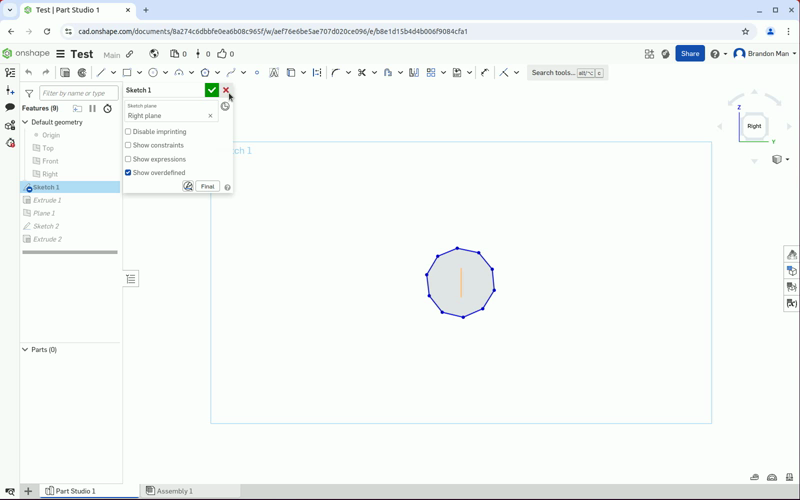
click(229, 92)
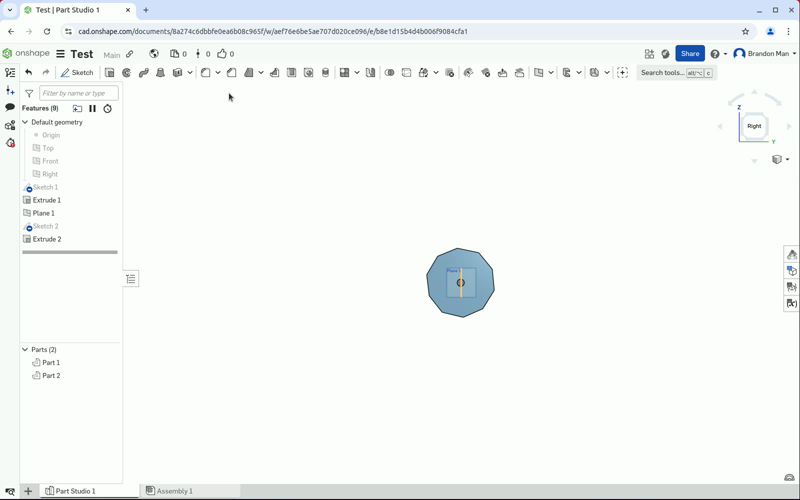
mouse_move(541, 75)
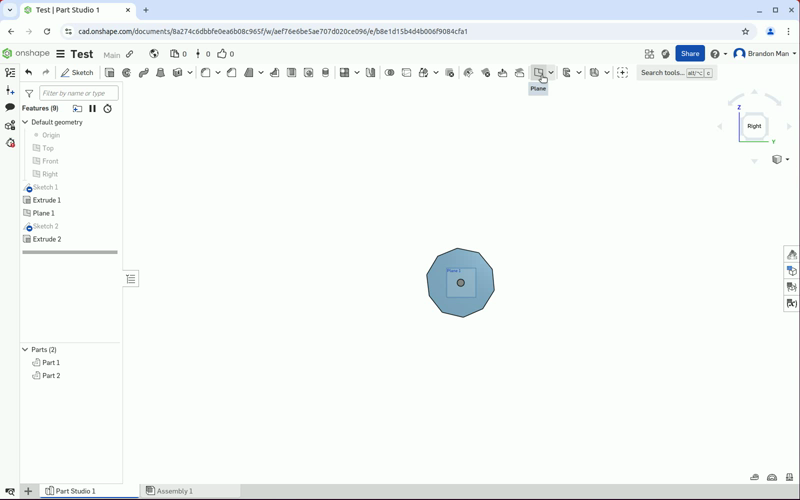
click(541, 75)
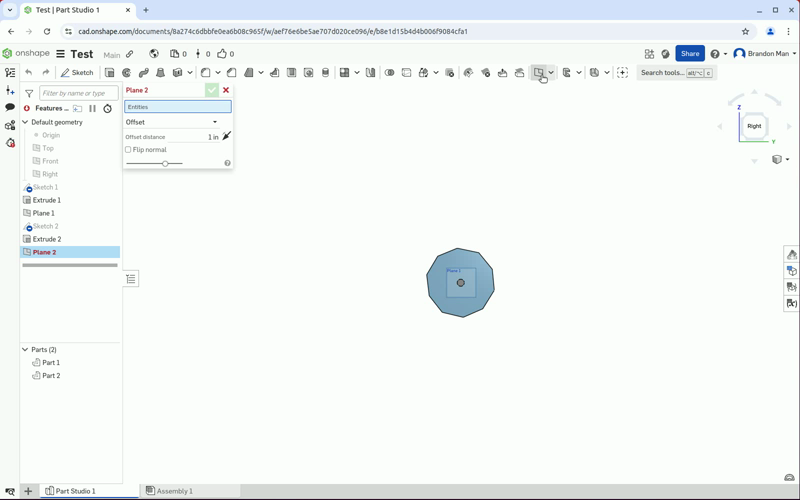
mouse_move(73, 176)
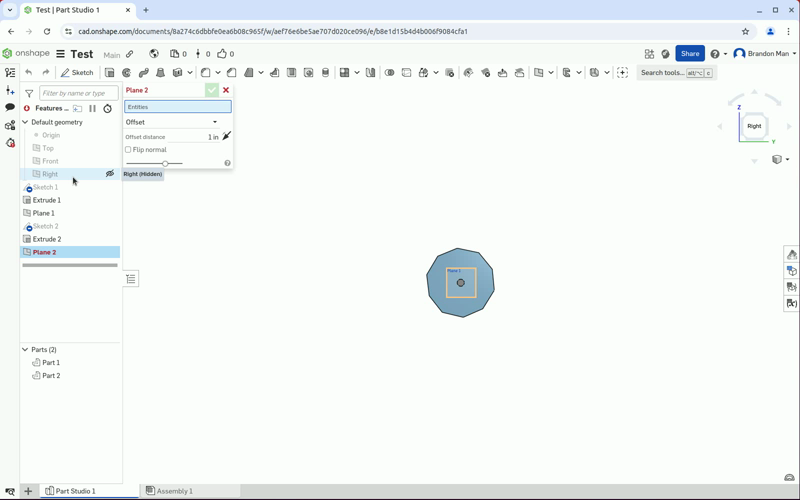
click(73, 176)
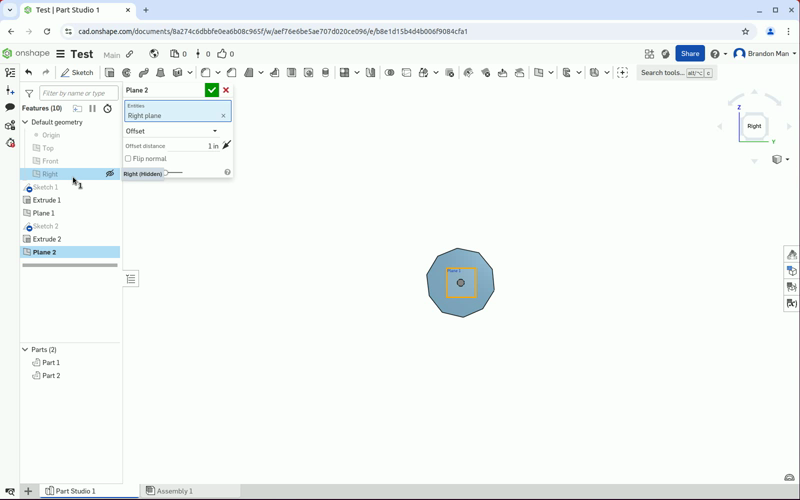
key(tab, 2)
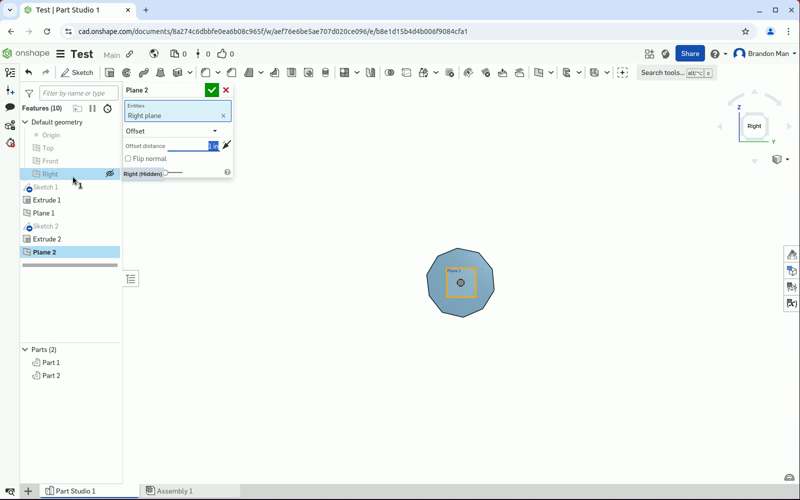
text(21.414)
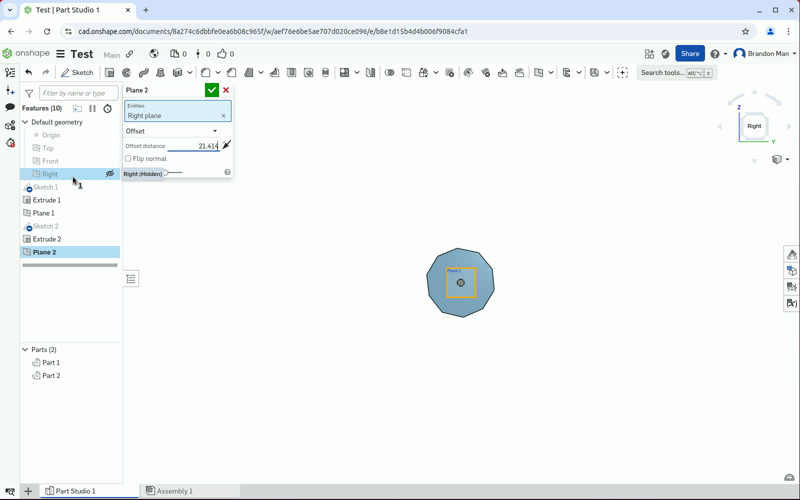
key(enter, 2)
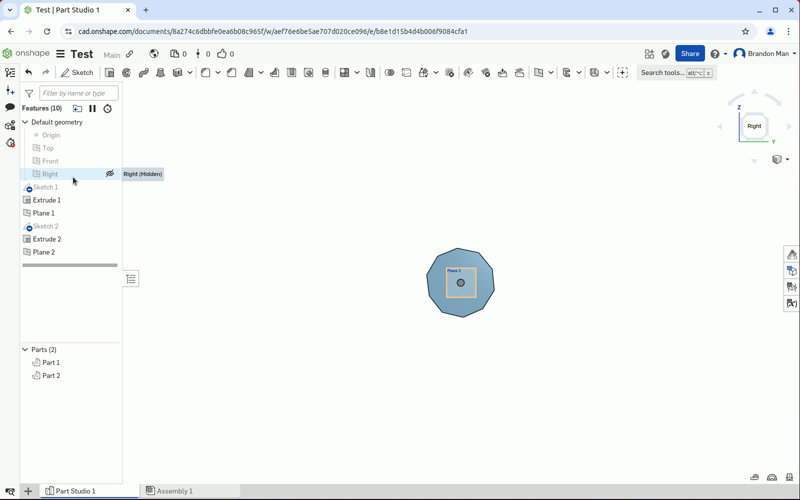
key(shift+s)
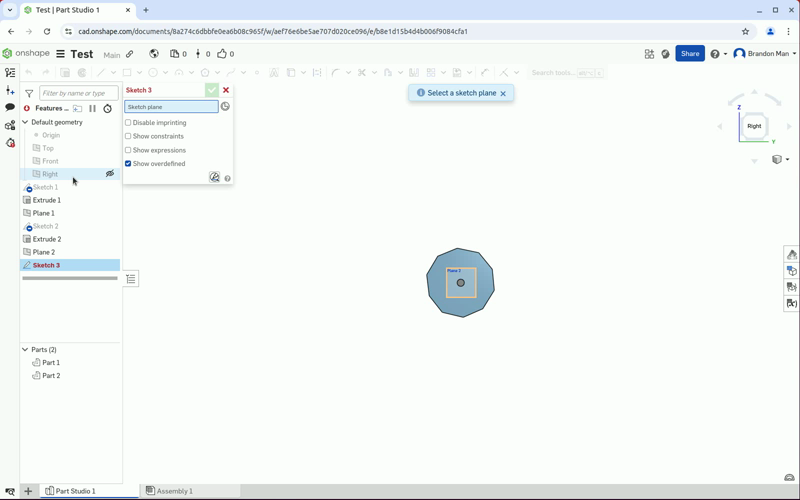
mouse_move(73, 254)
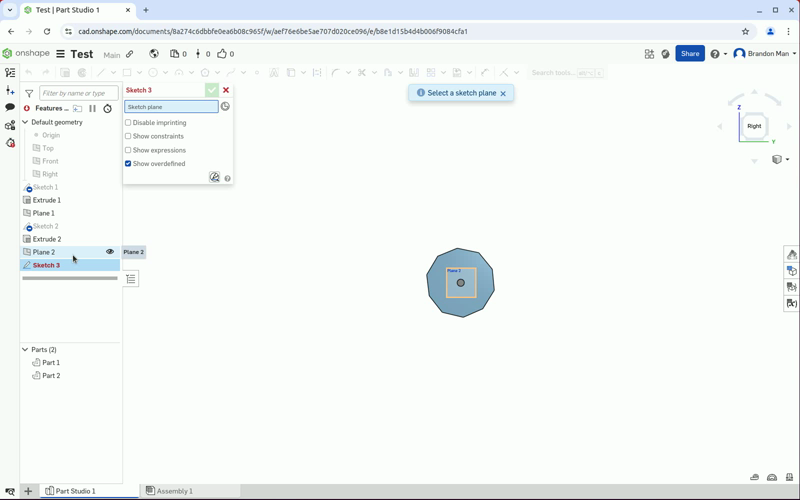
click(73, 254)
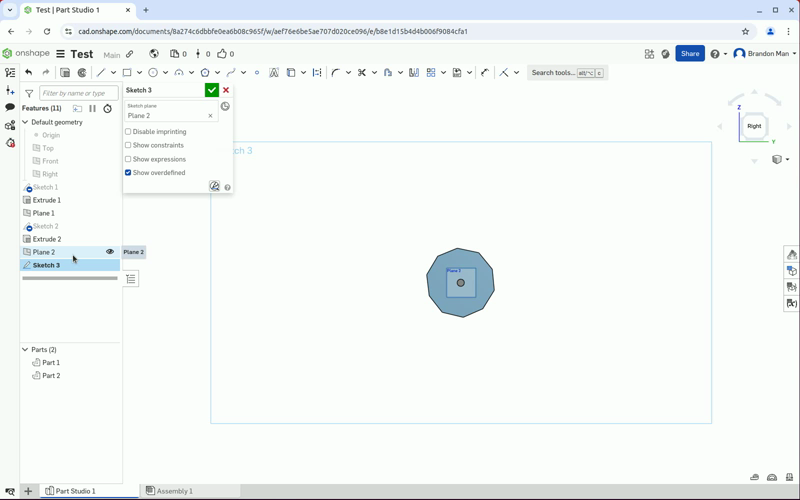
mouse_move(73, 352)
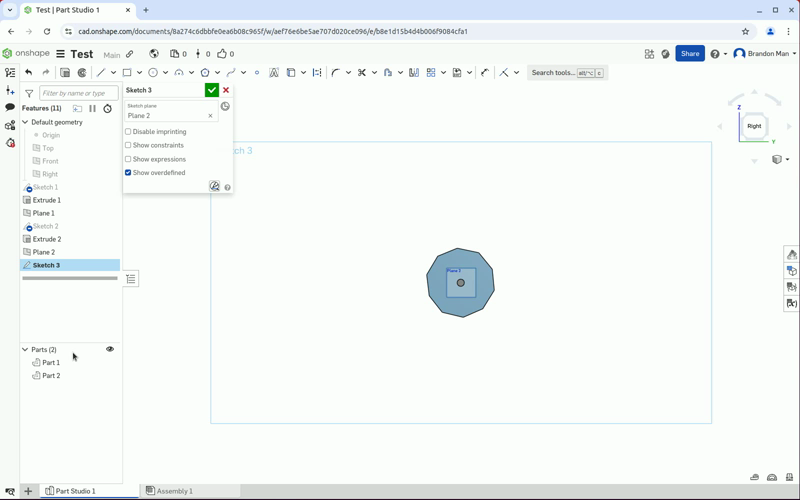
key(y)
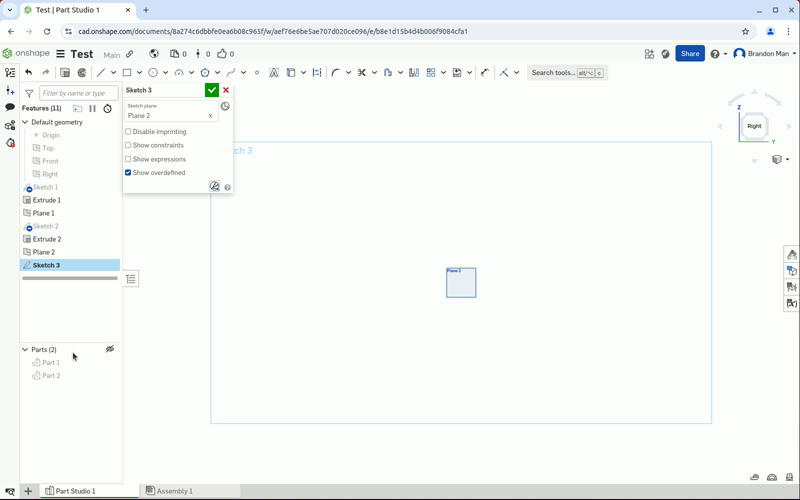
key(l)
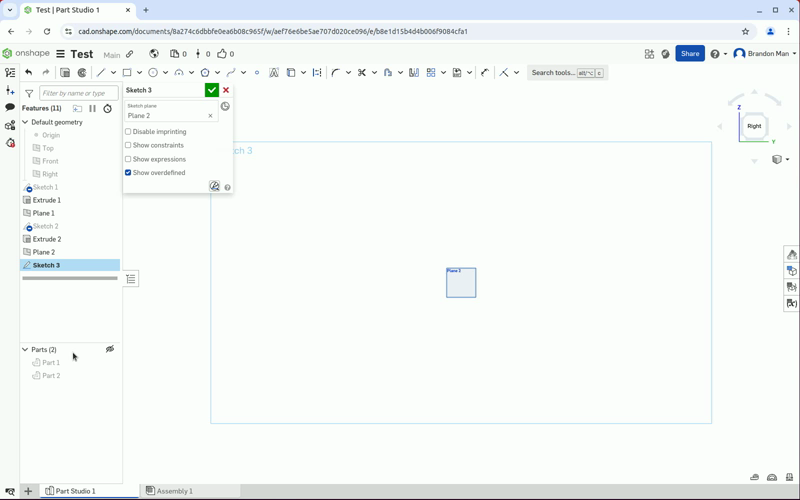
key_down(shift)
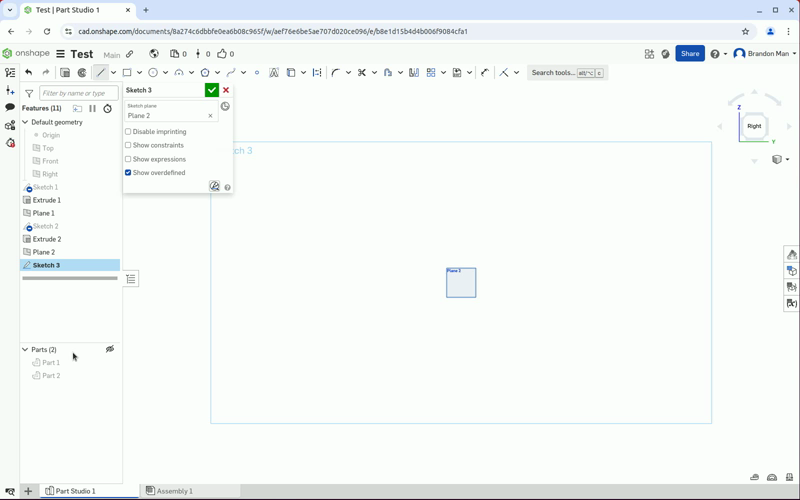
mouse_move(457, 267)
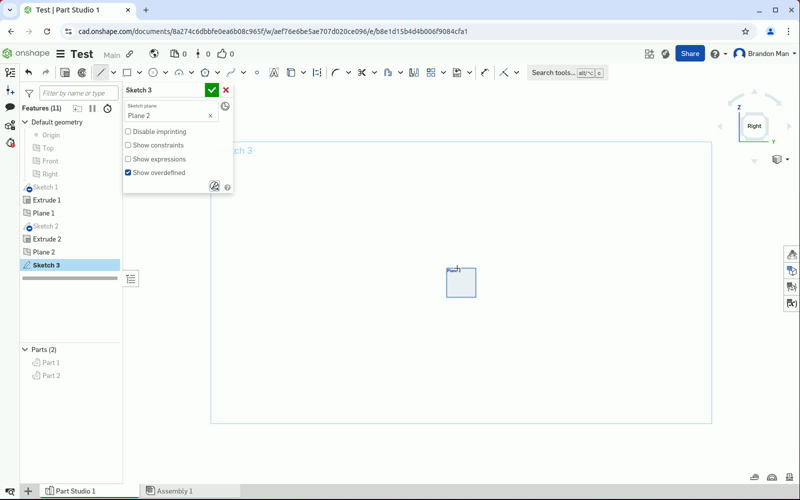
click(457, 267)
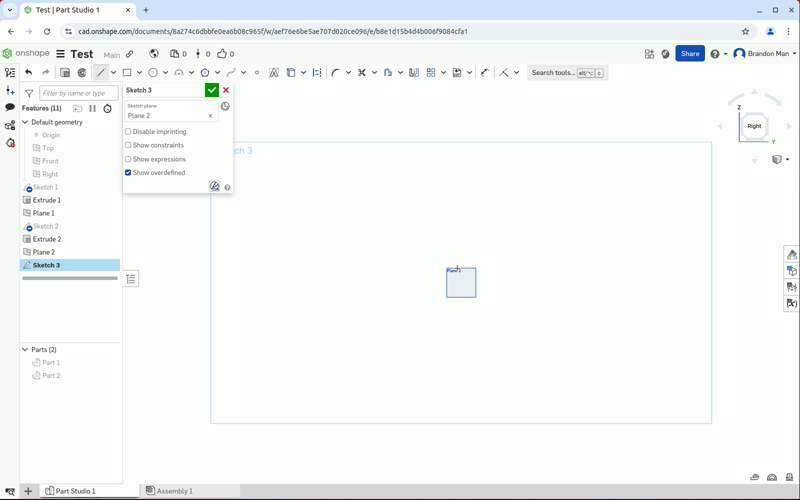
key_up(shift)
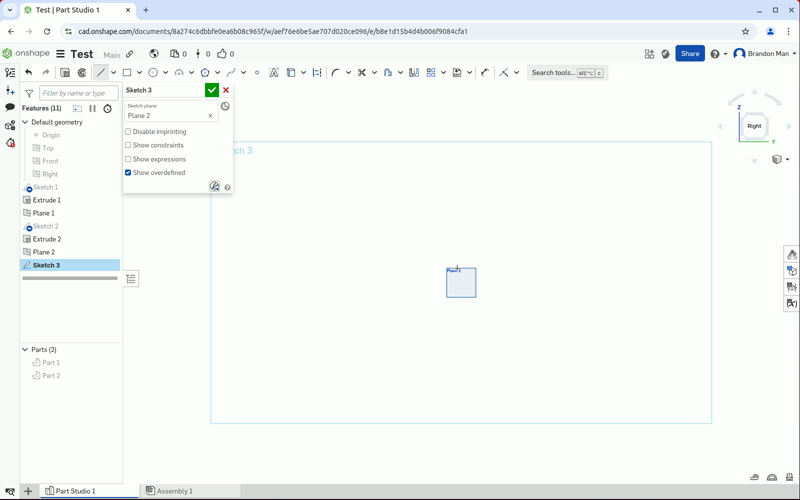
key_down(shift)
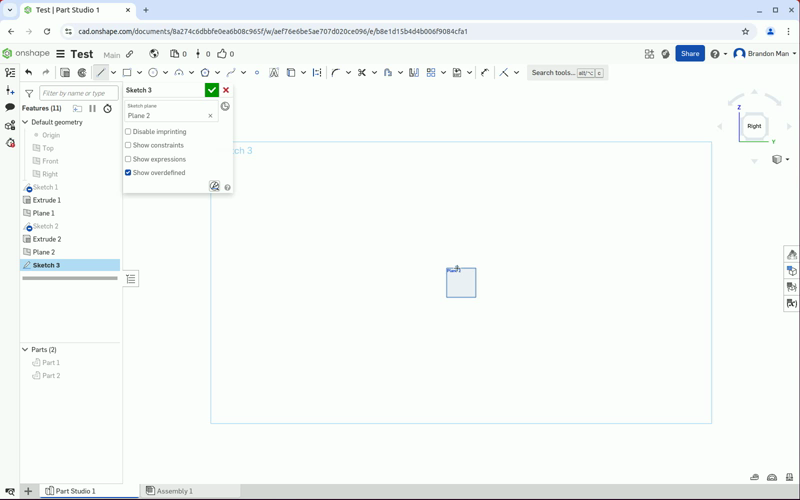
mouse_move(487, 267)
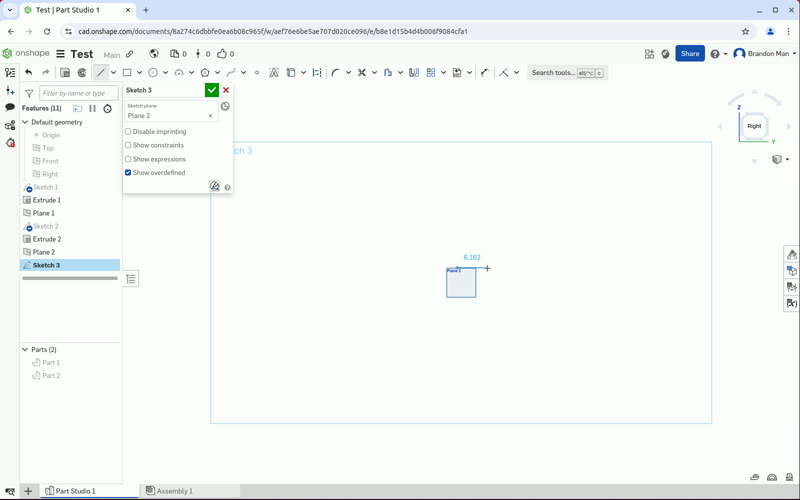
mouse_move(464, 267)
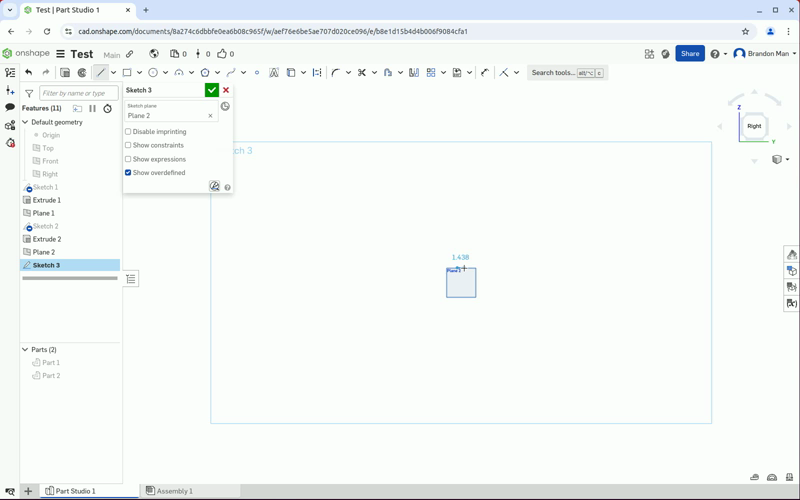
scroll(6)
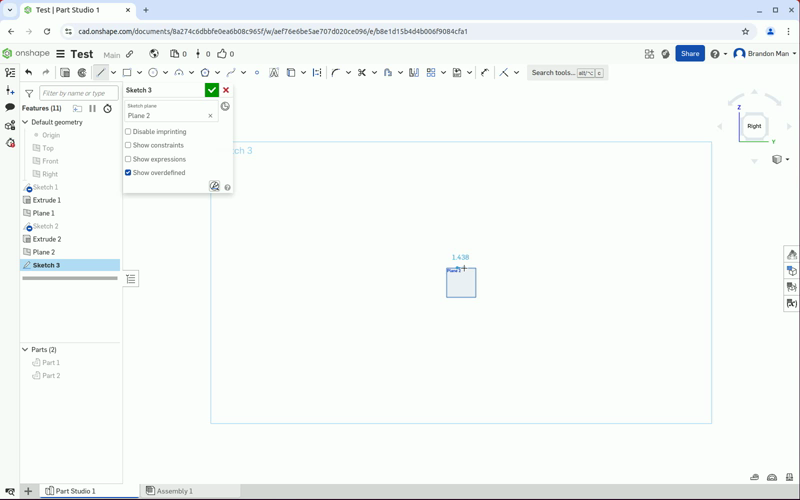
scroll(6)
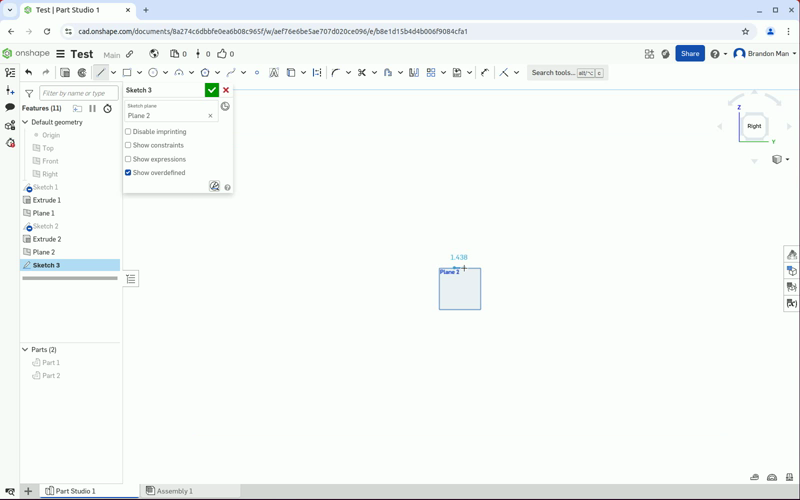
scroll(6)
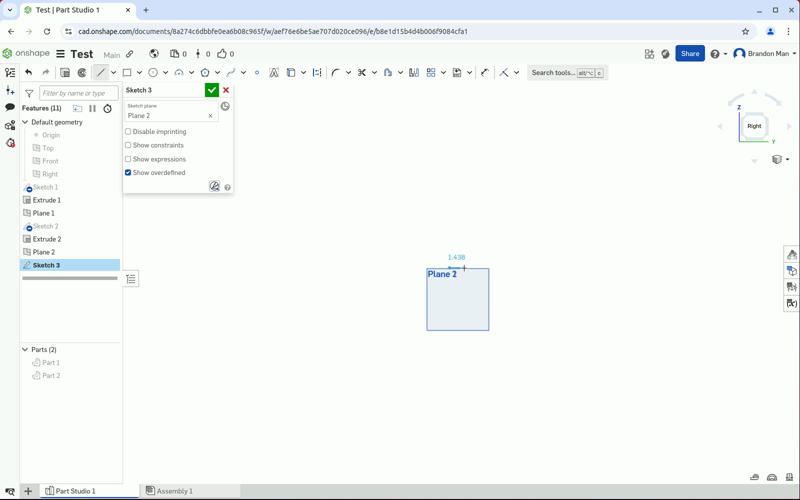
scroll(6)
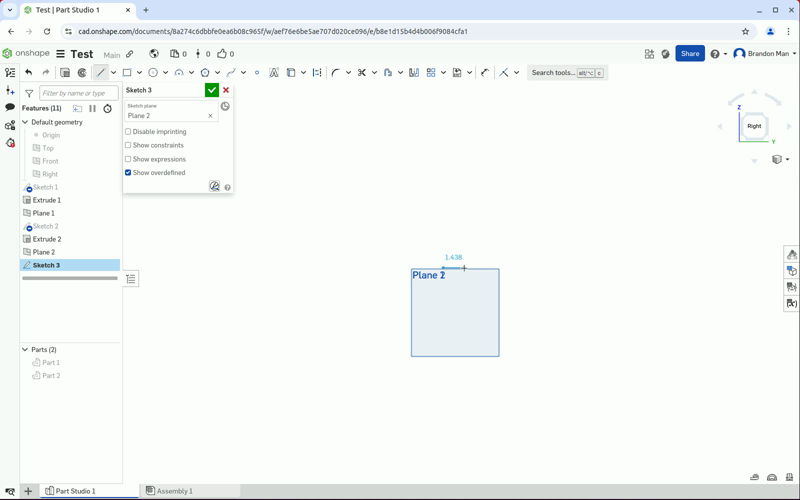
scroll(6)
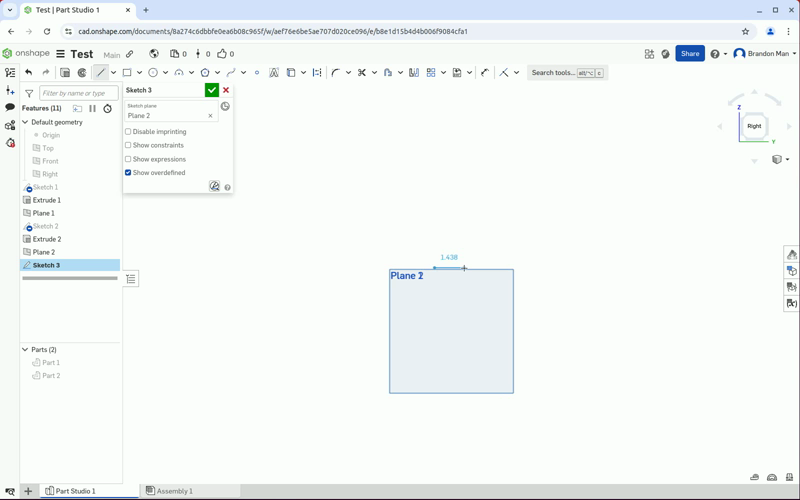
scroll(6)
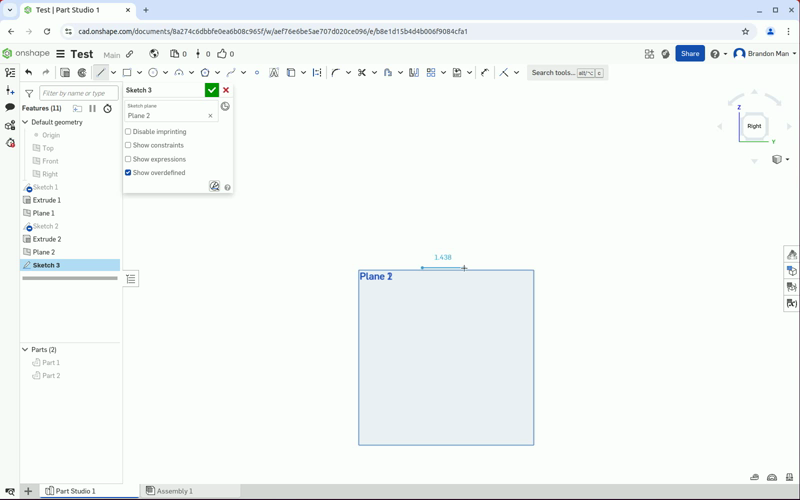
scroll(6)
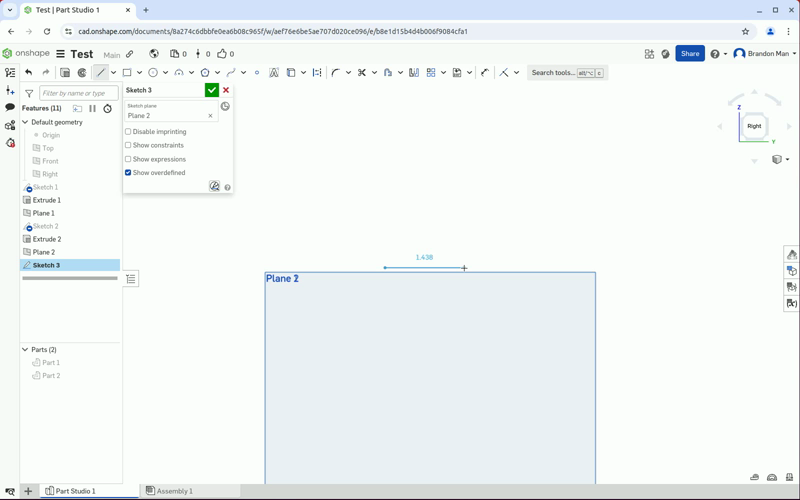
click(464, 267)
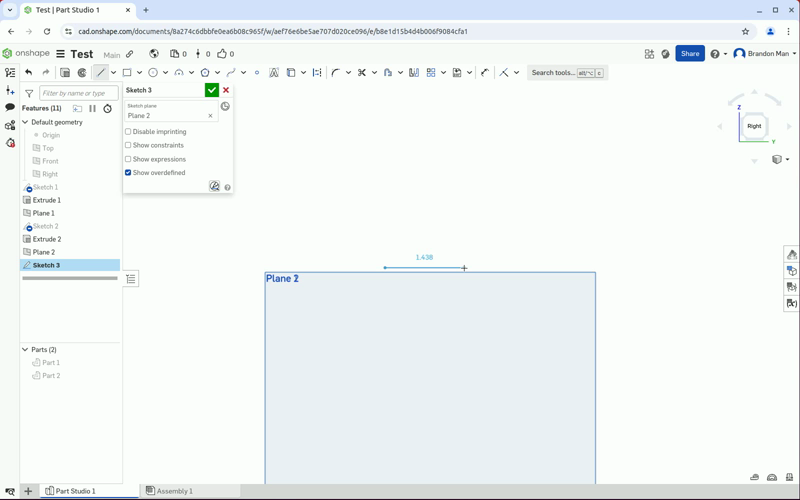
scroll(-6)
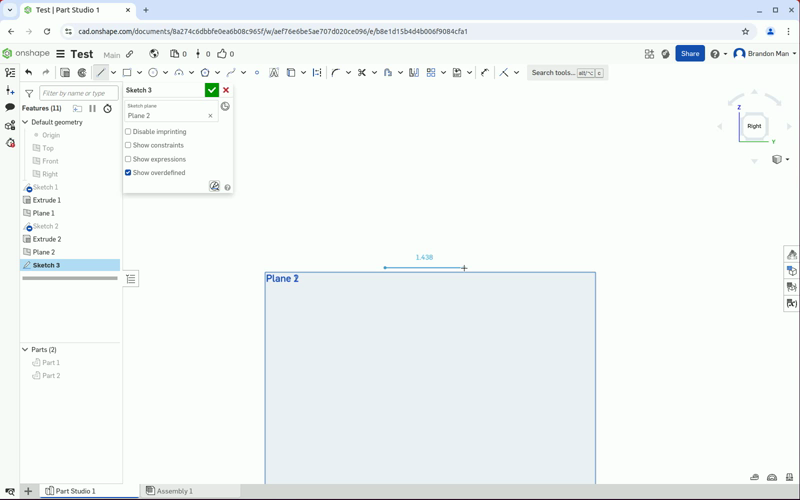
scroll(-6)
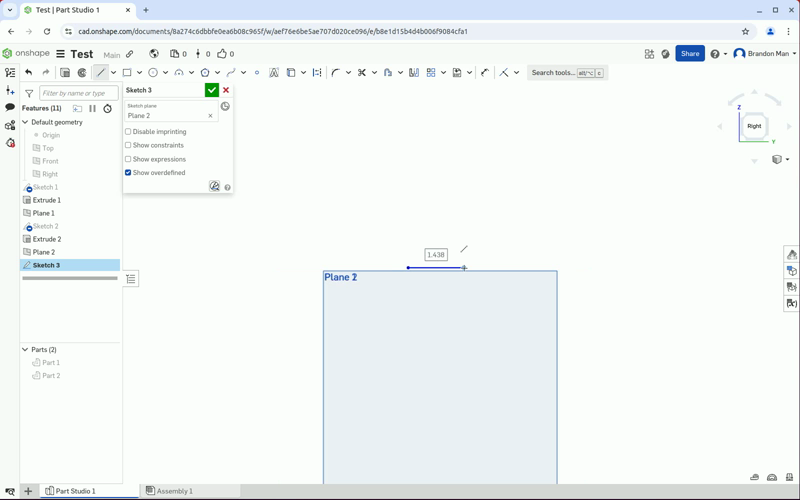
scroll(-6)
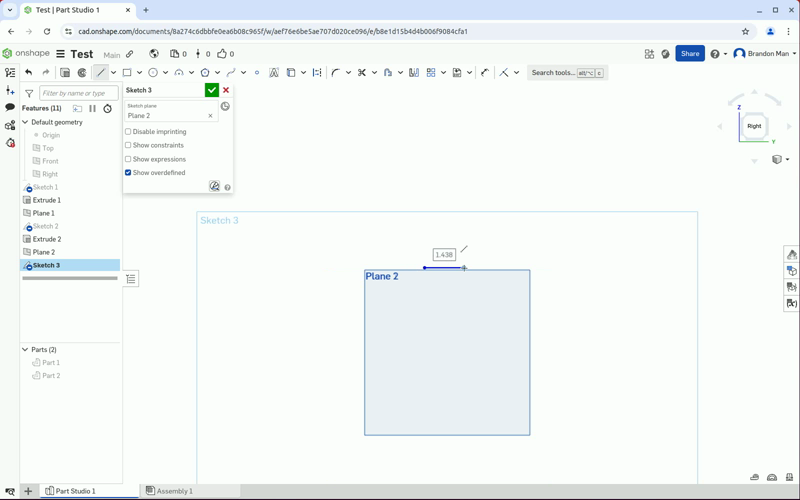
scroll(-6)
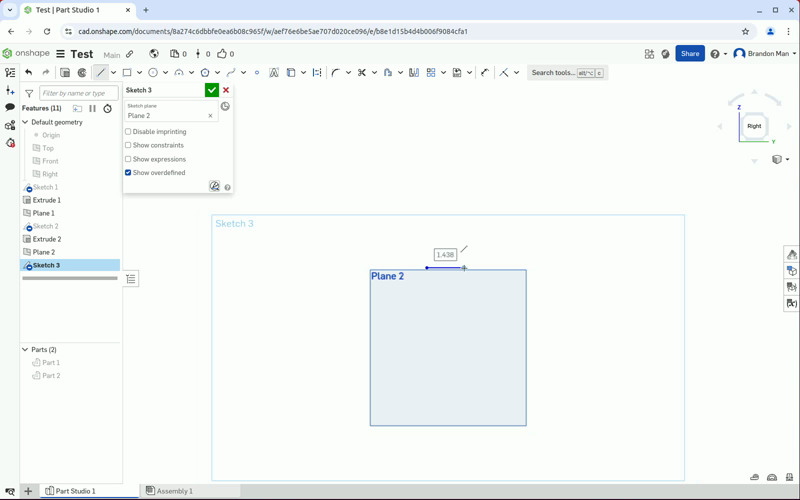
scroll(-6)
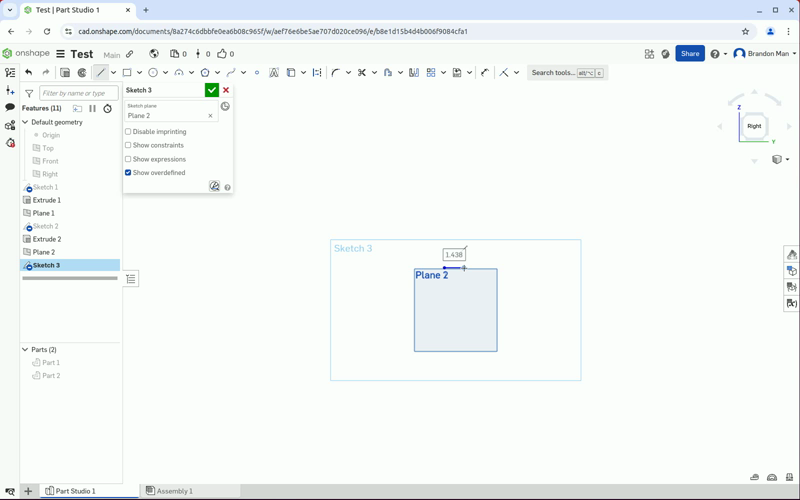
scroll(-6)
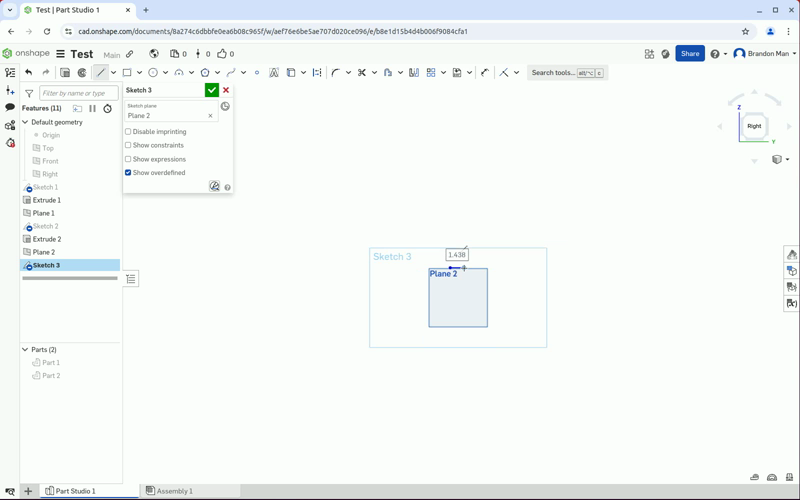
scroll(-6)
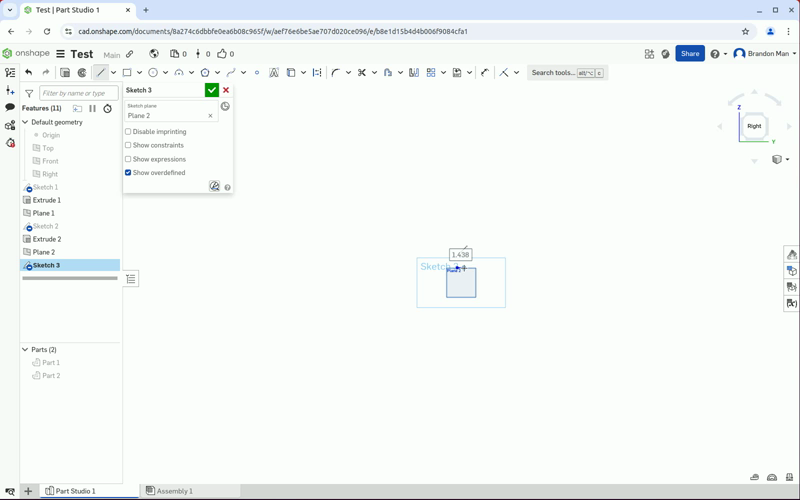
key_up(shift)
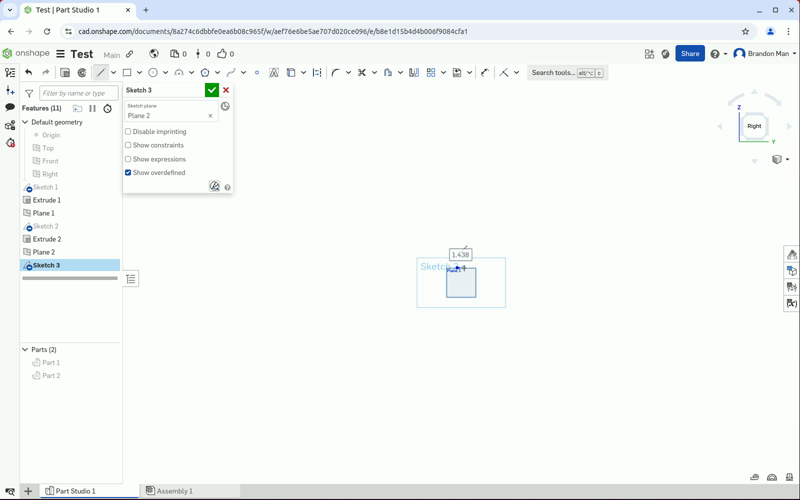
key_down(shift)
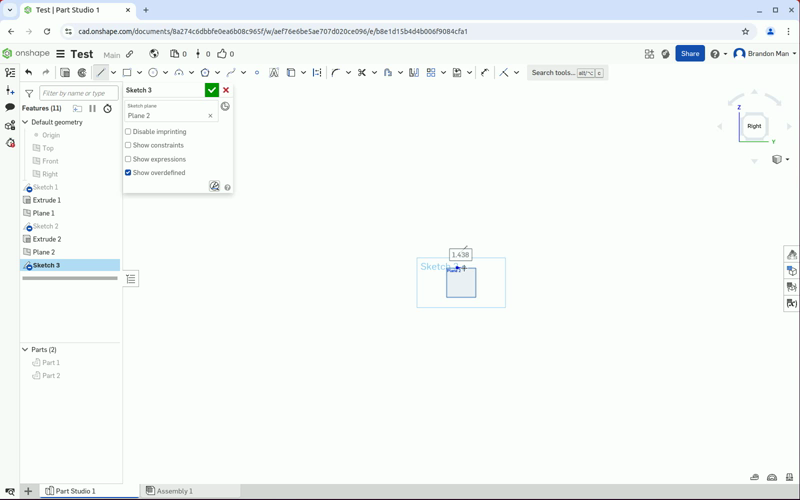
mouse_move(494, 267)
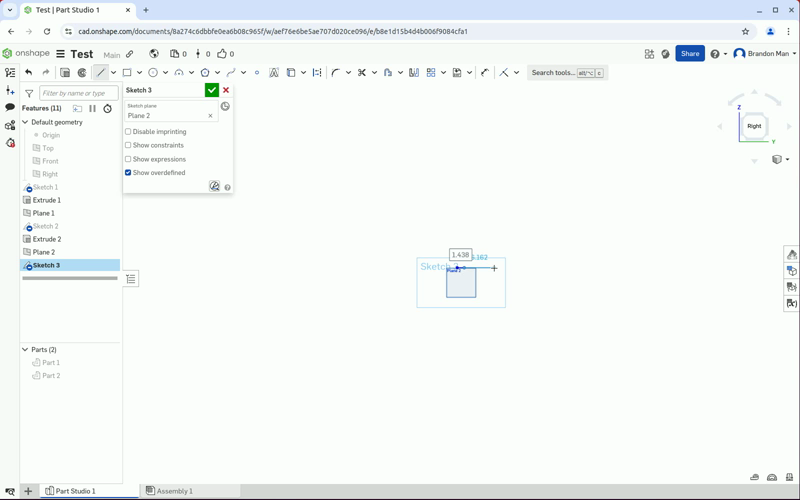
mouse_move(464, 260)
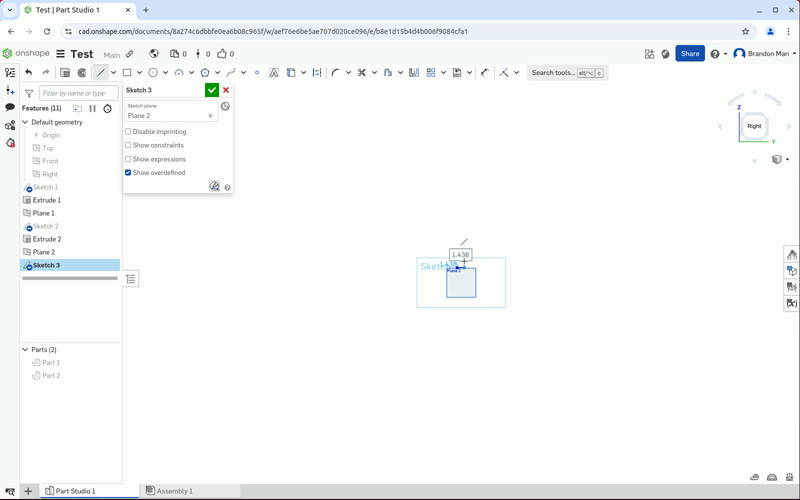
scroll(6)
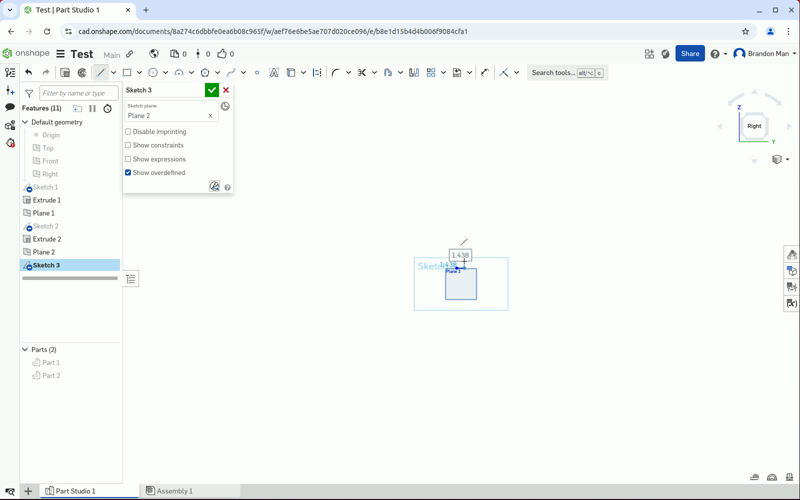
scroll(6)
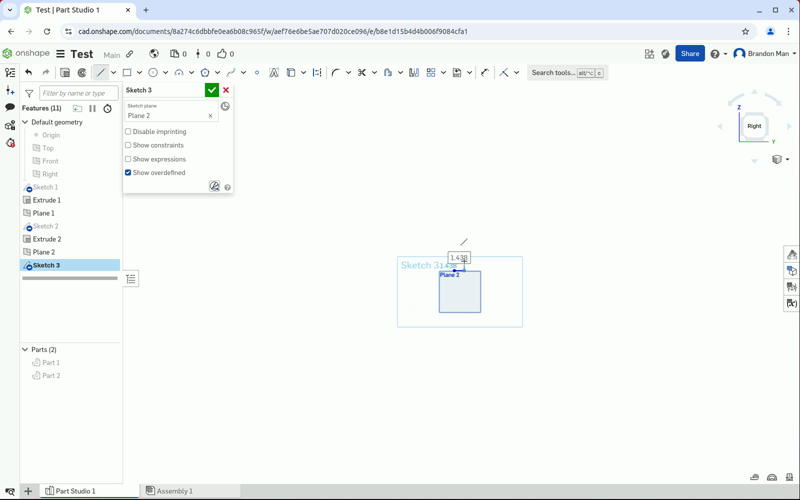
scroll(6)
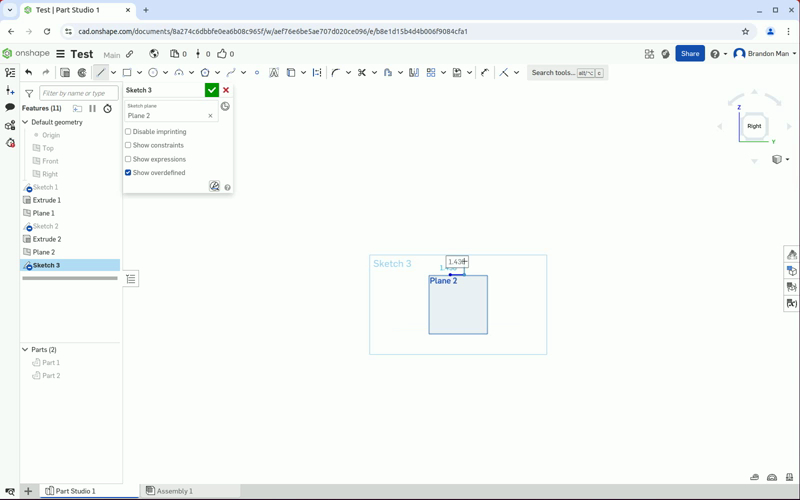
scroll(6)
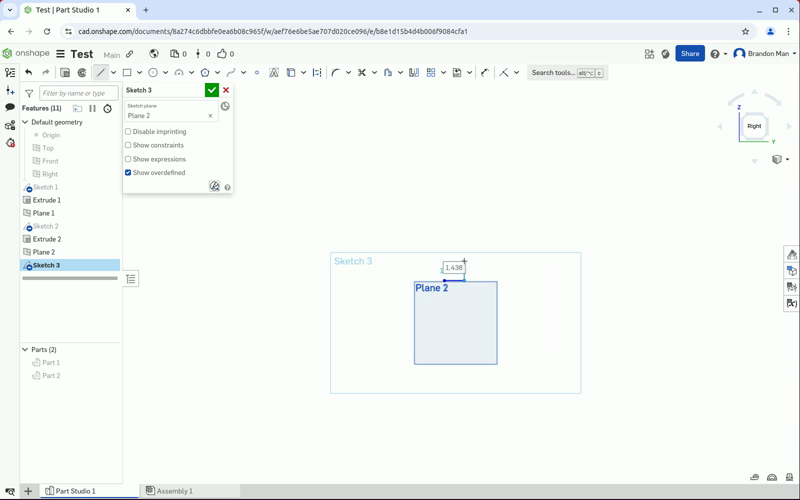
scroll(6)
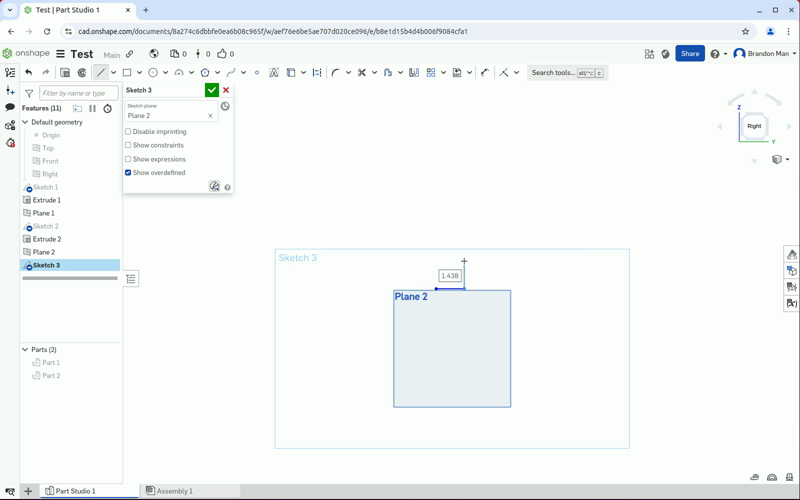
scroll(6)
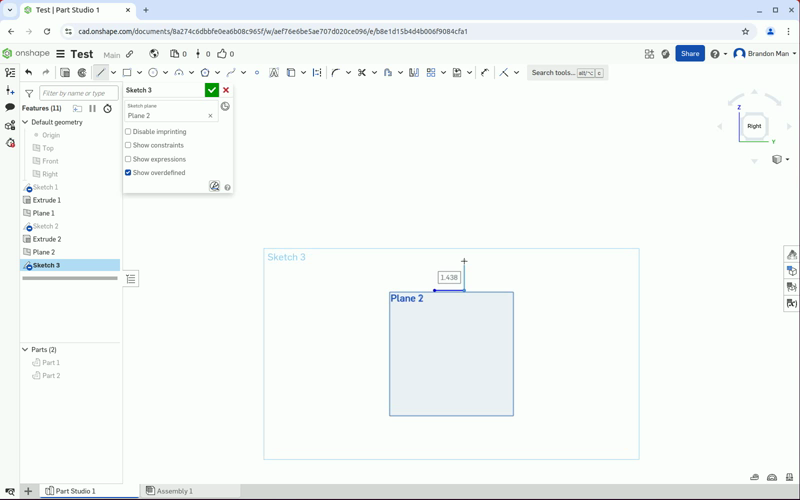
scroll(6)
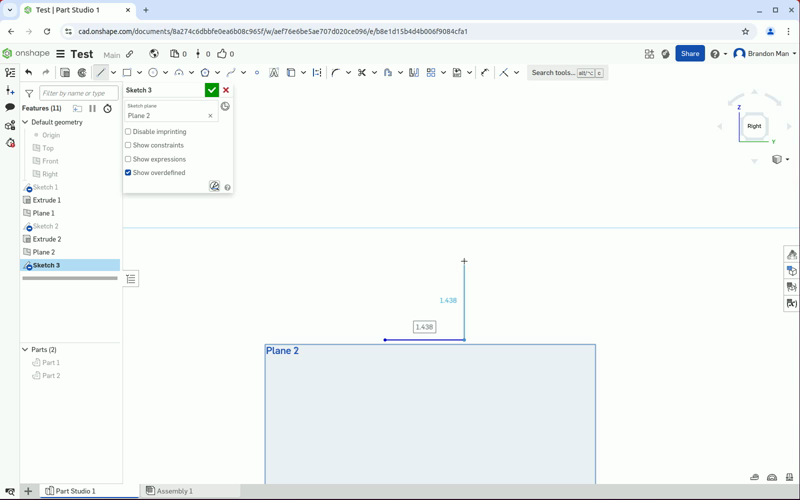
click(464, 260)
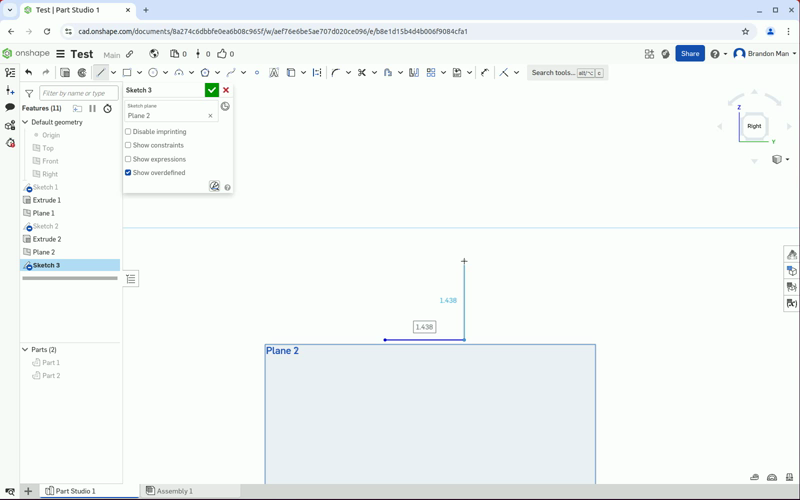
scroll(-6)
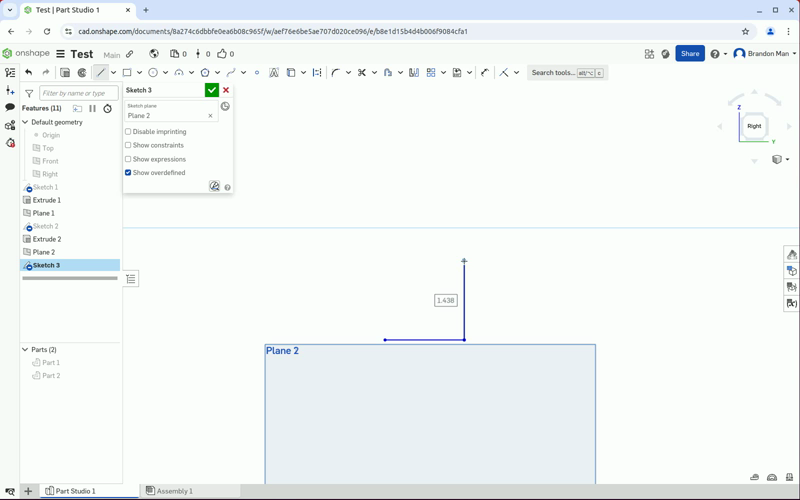
scroll(-6)
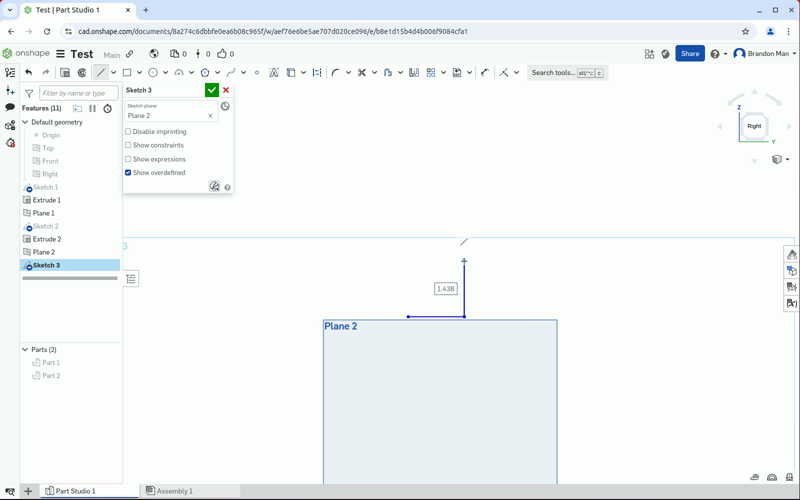
scroll(-6)
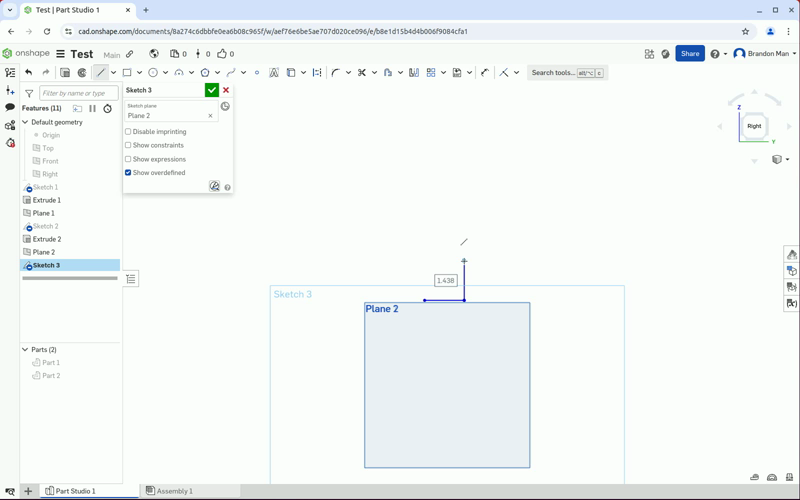
scroll(-6)
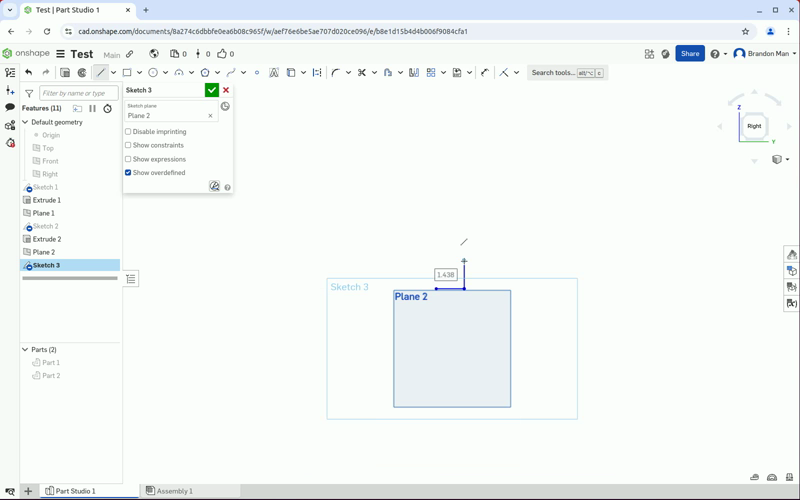
scroll(-6)
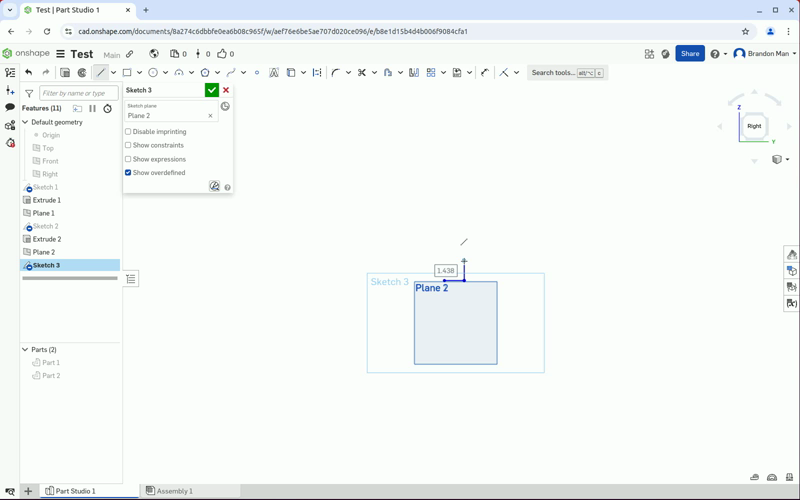
scroll(-6)
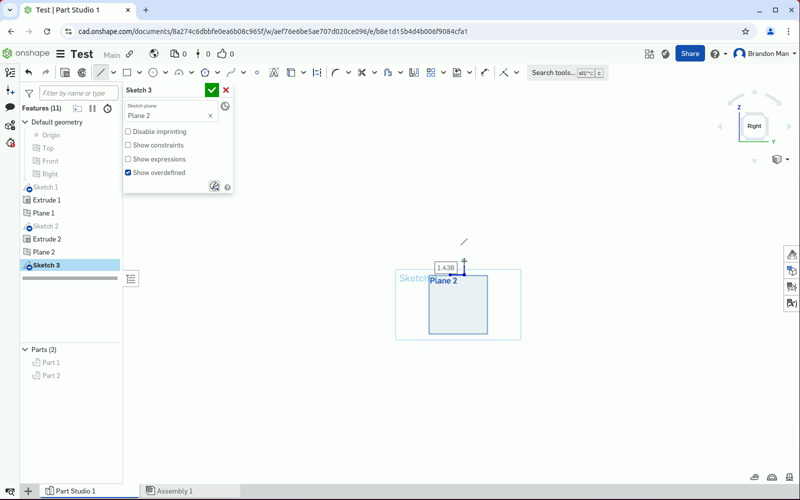
scroll(-6)
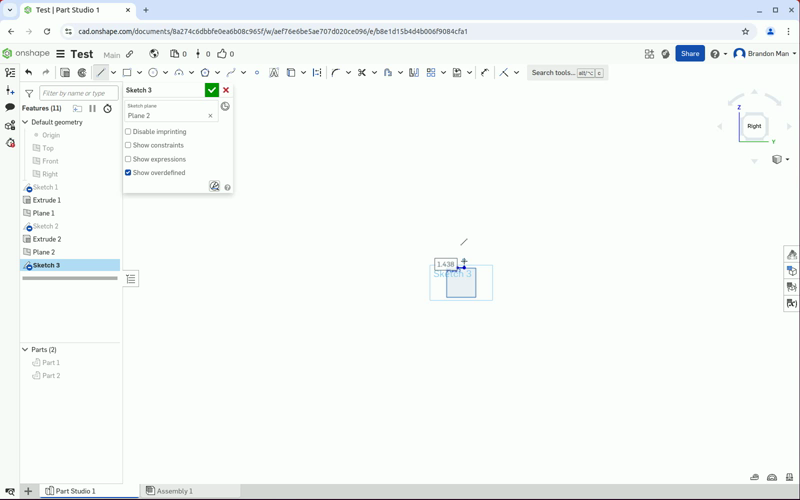
key_up(shift)
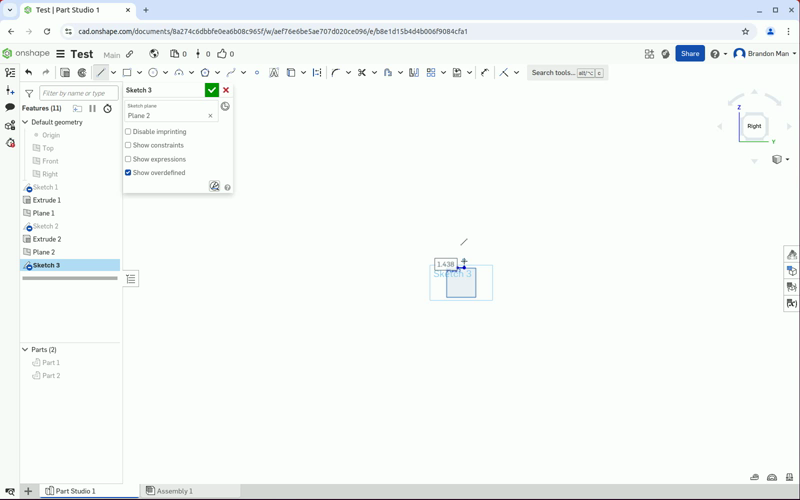
key(esc)
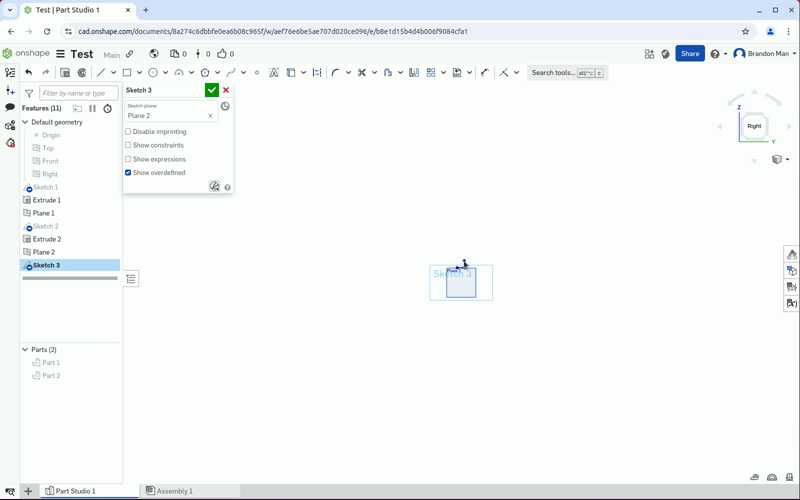
key(a)
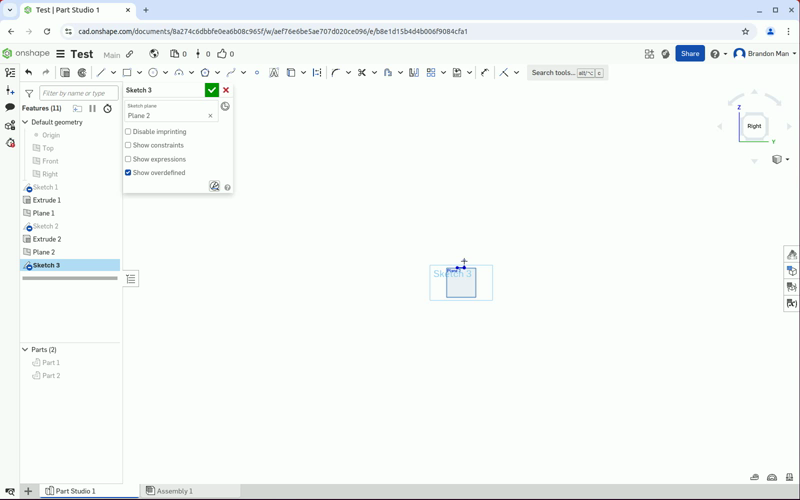
mouse_move(464, 260)
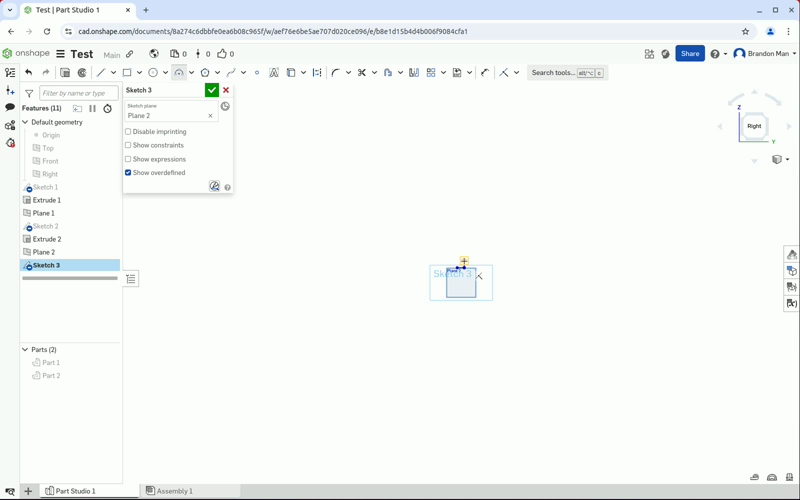
click(464, 260)
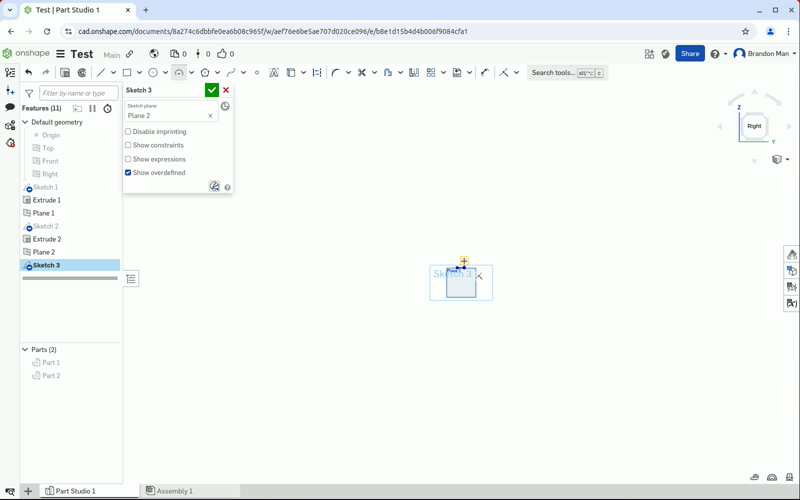
key_down(shift)
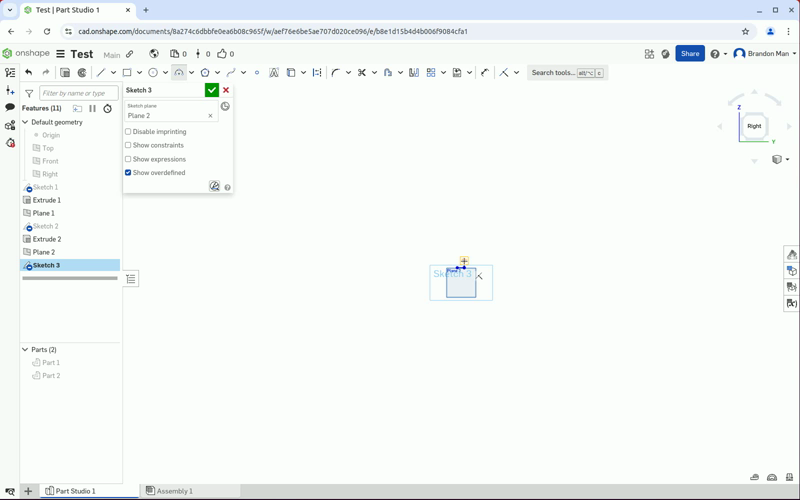
mouse_move(457, 260)
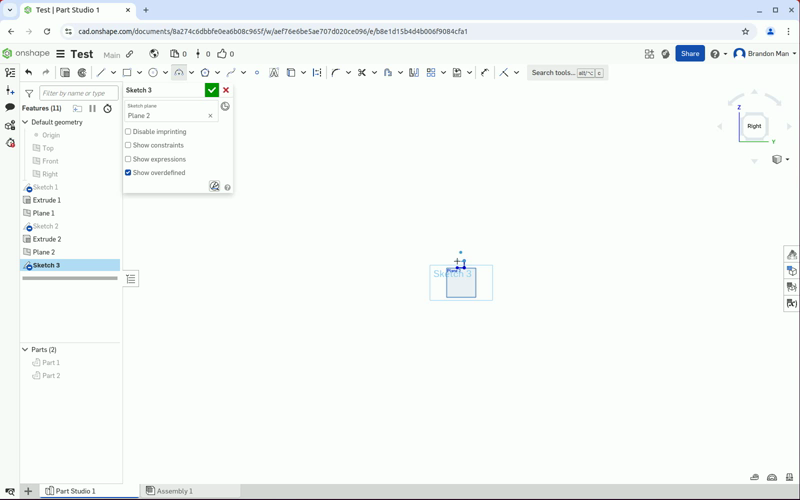
scroll(6)
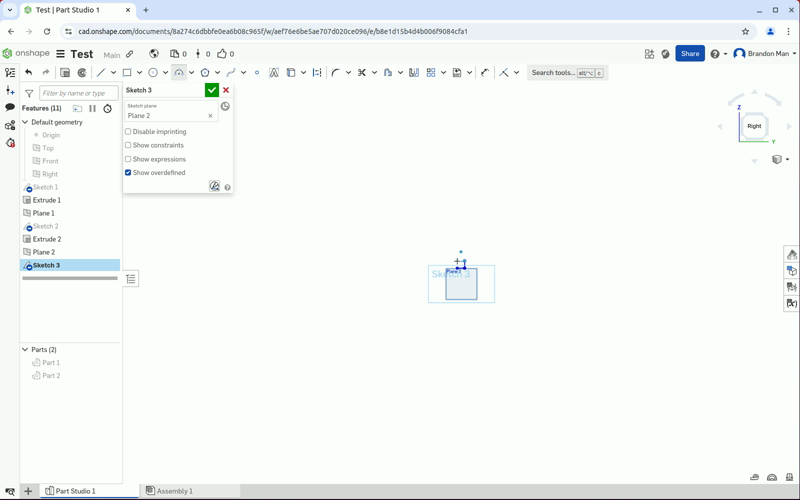
scroll(6)
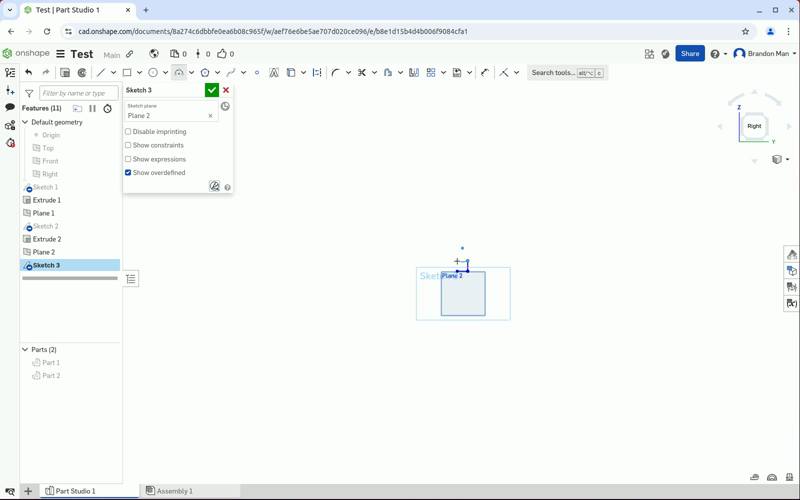
scroll(6)
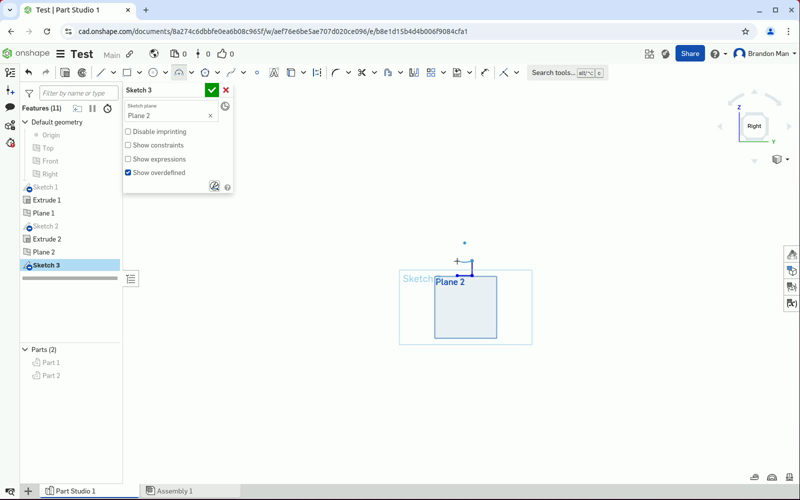
scroll(6)
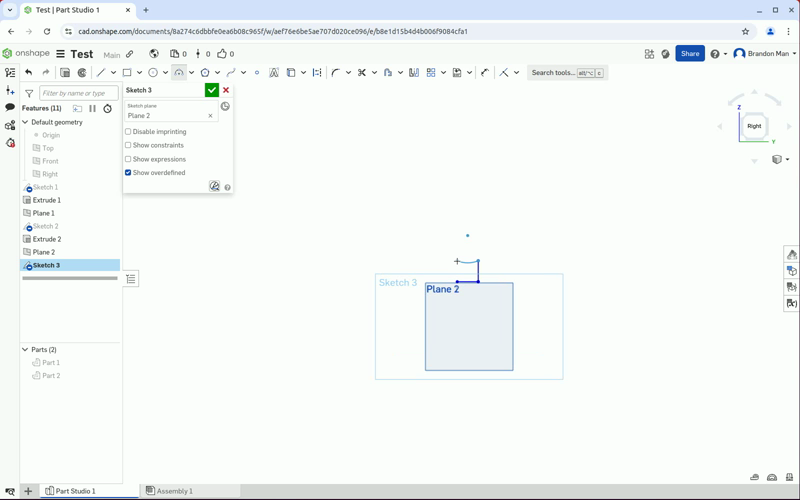
scroll(6)
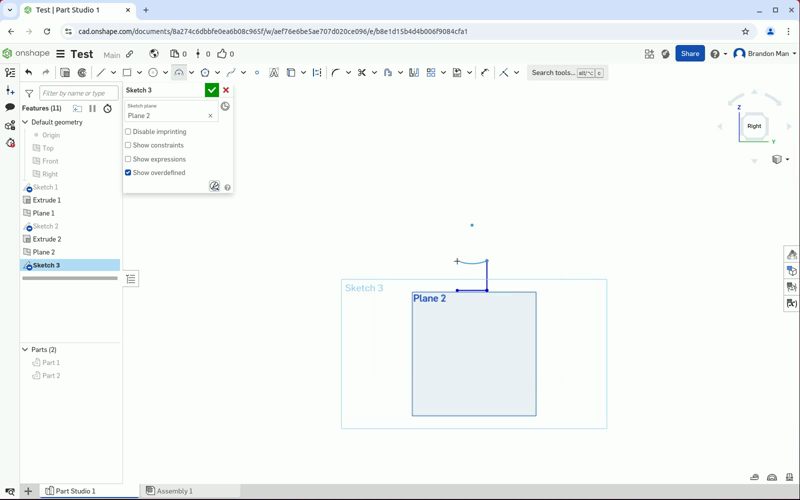
scroll(6)
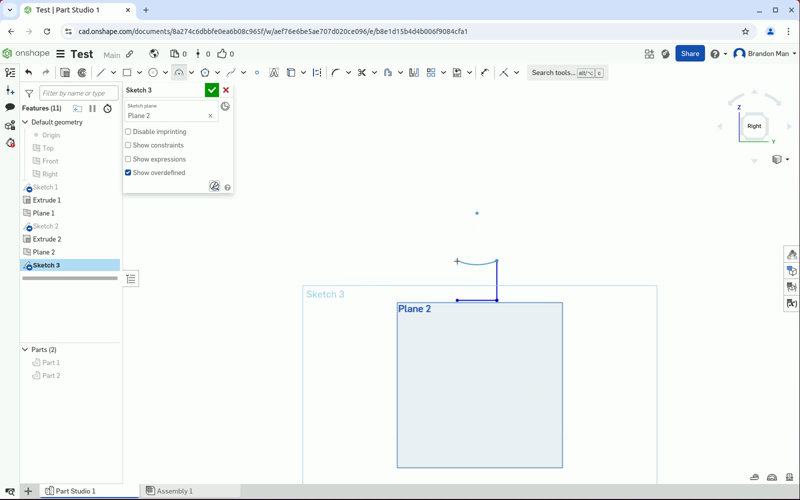
scroll(6)
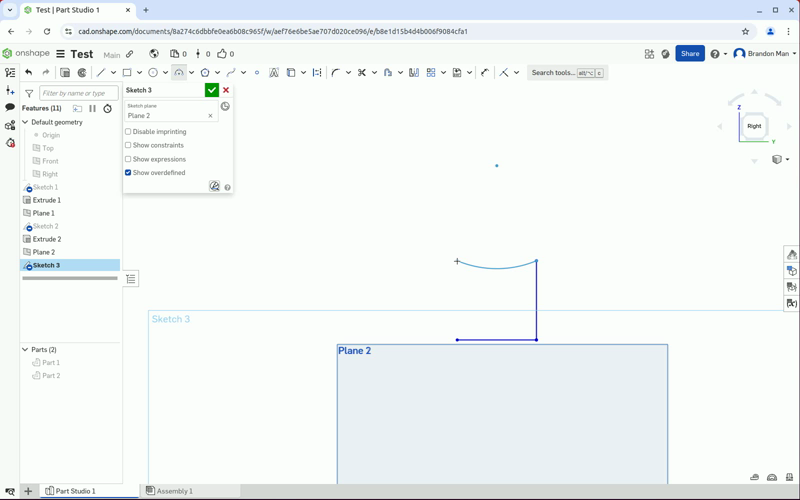
click(457, 260)
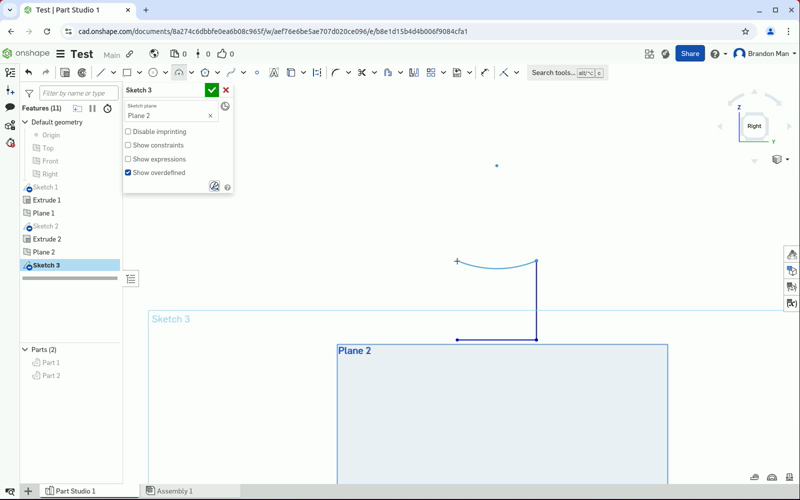
scroll(-6)
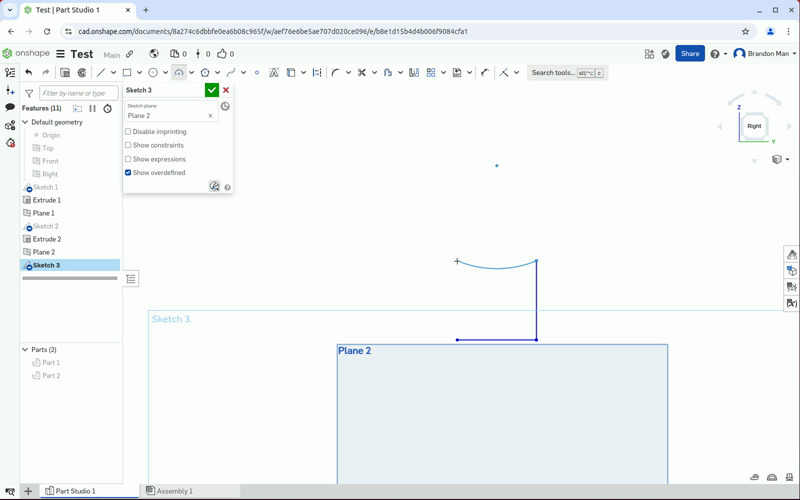
scroll(-6)
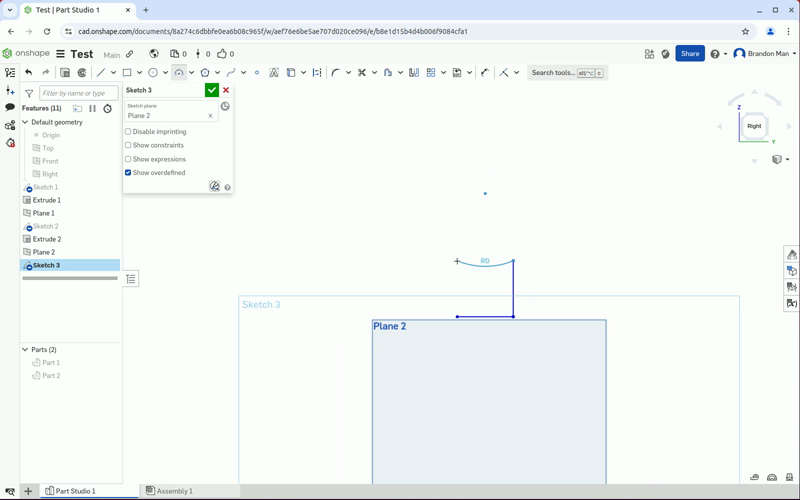
scroll(-6)
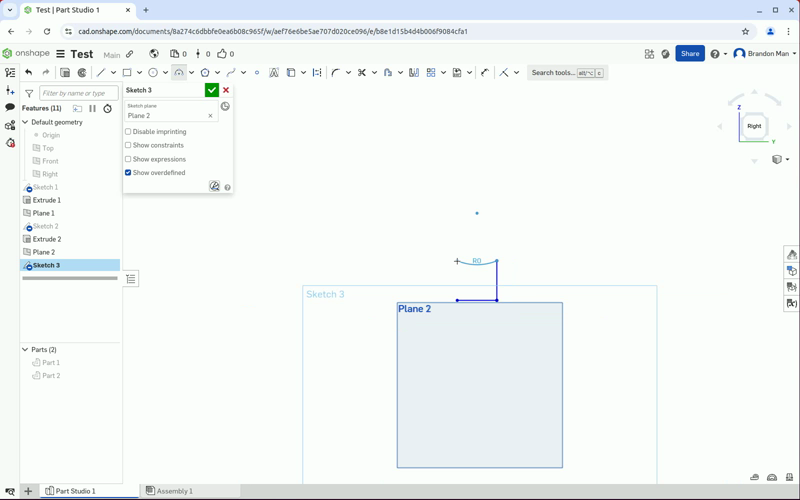
scroll(-6)
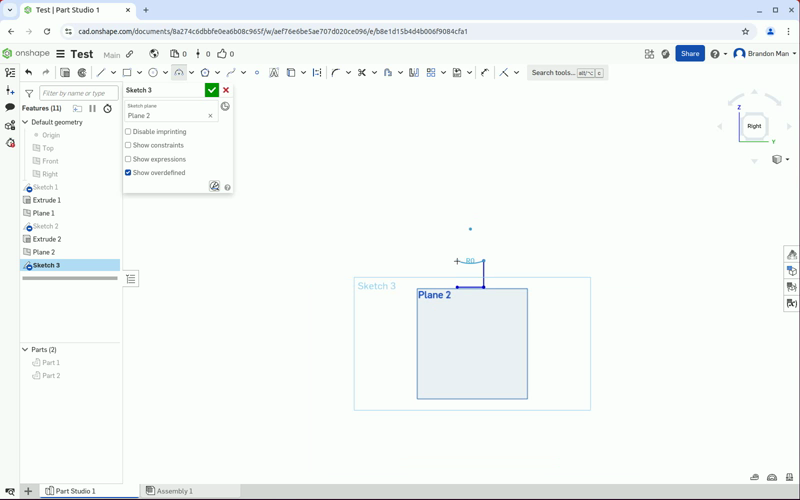
scroll(-6)
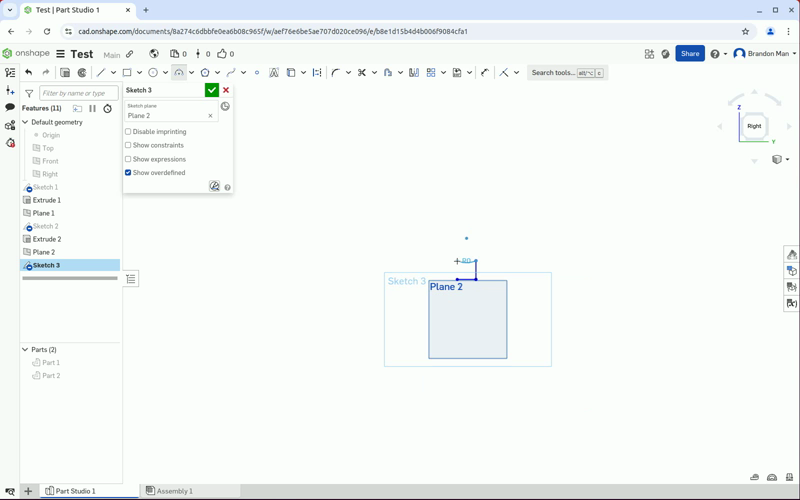
scroll(-6)
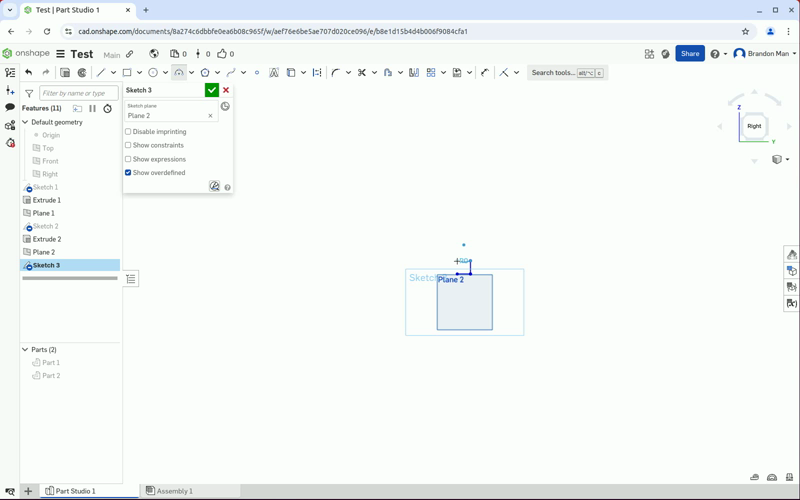
scroll(-6)
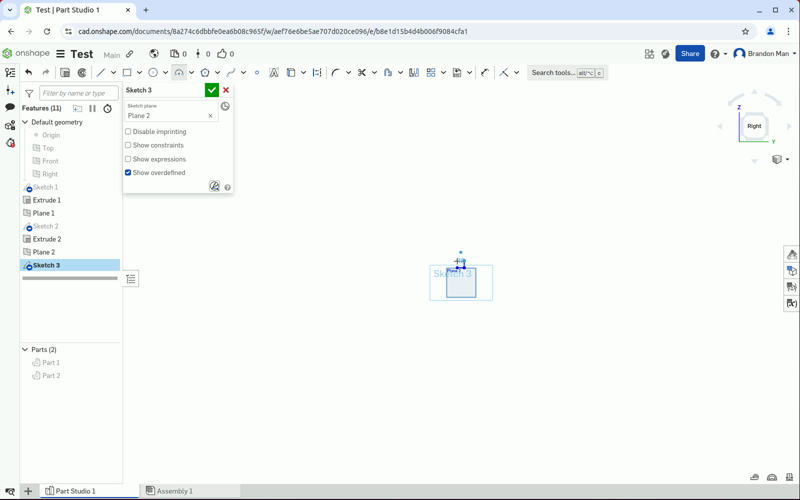
mouse_move(460, 304)
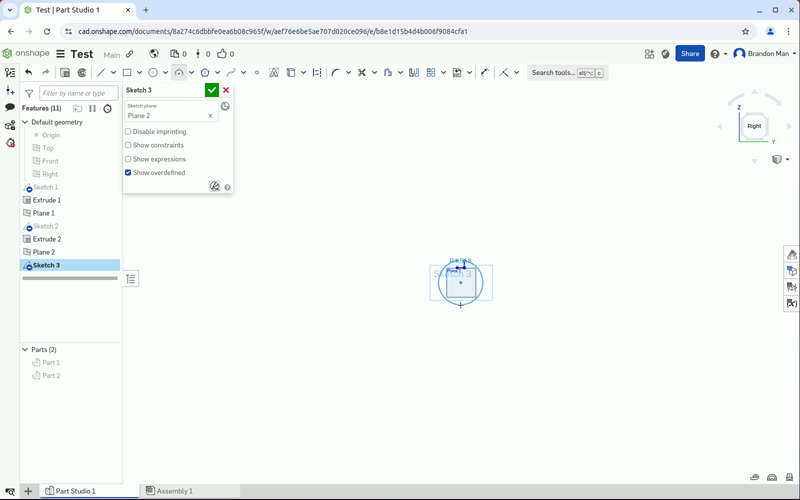
scroll(6)
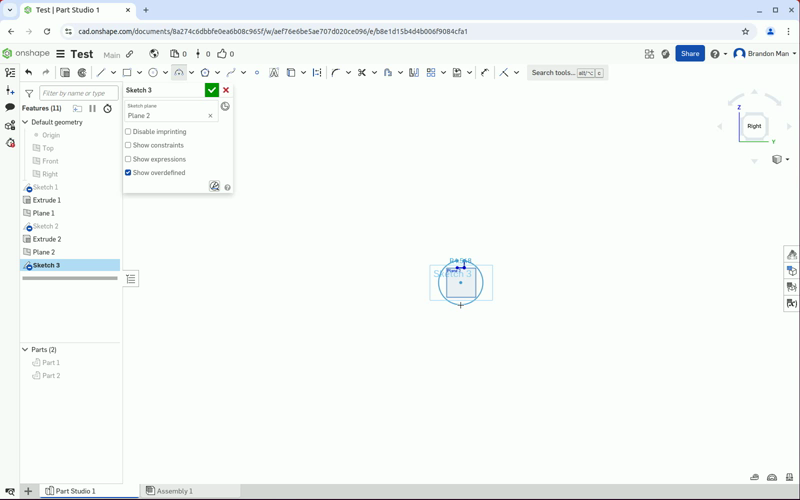
scroll(6)
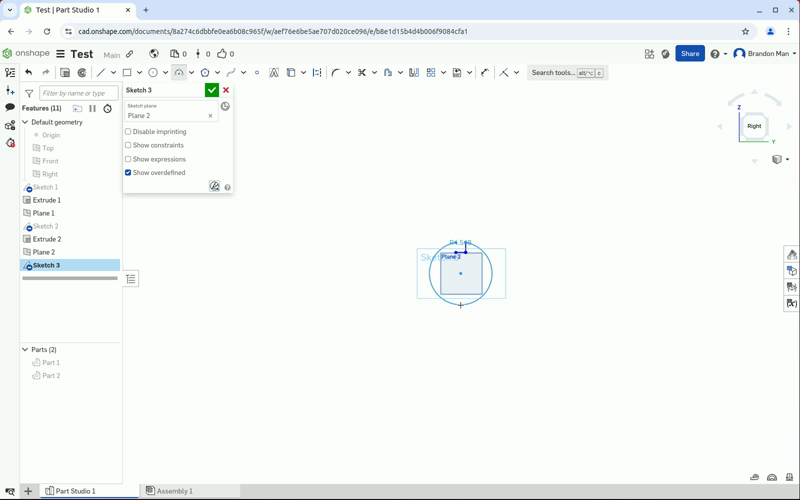
scroll(6)
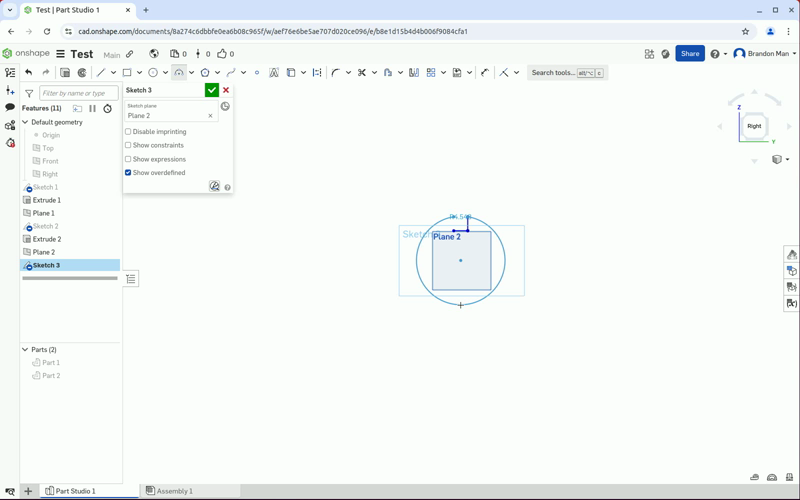
scroll(6)
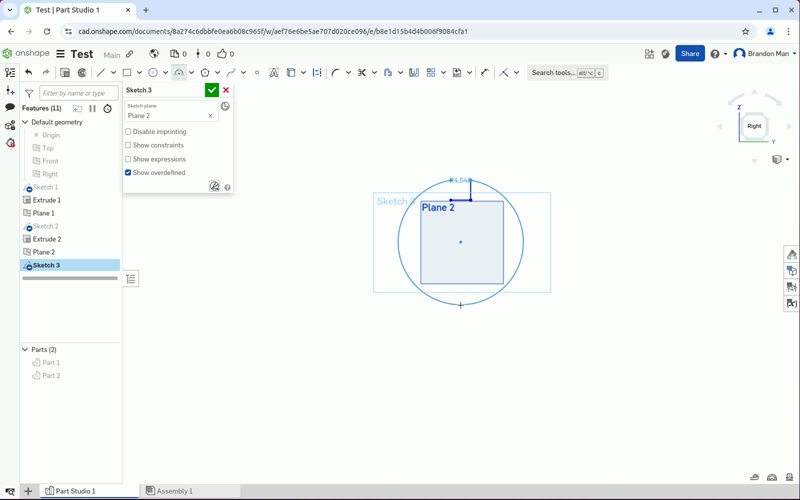
scroll(6)
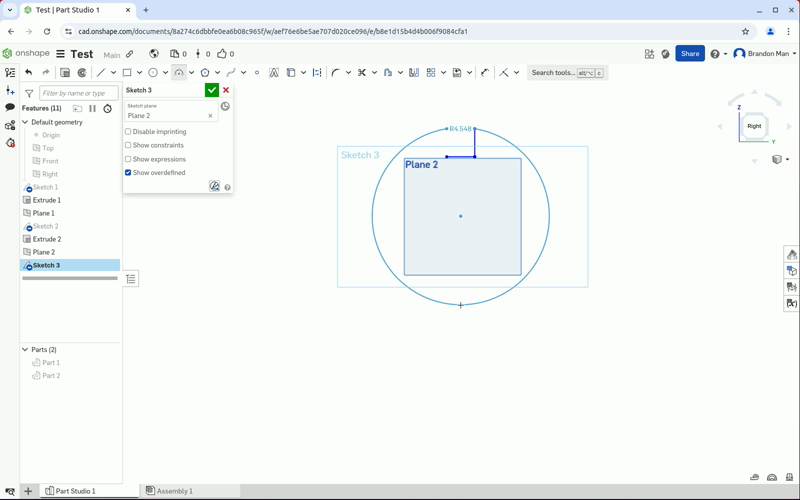
scroll(6)
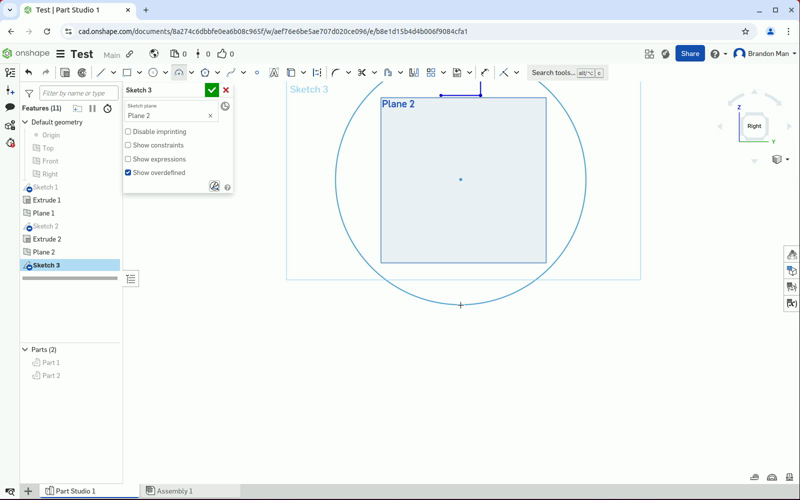
scroll(6)
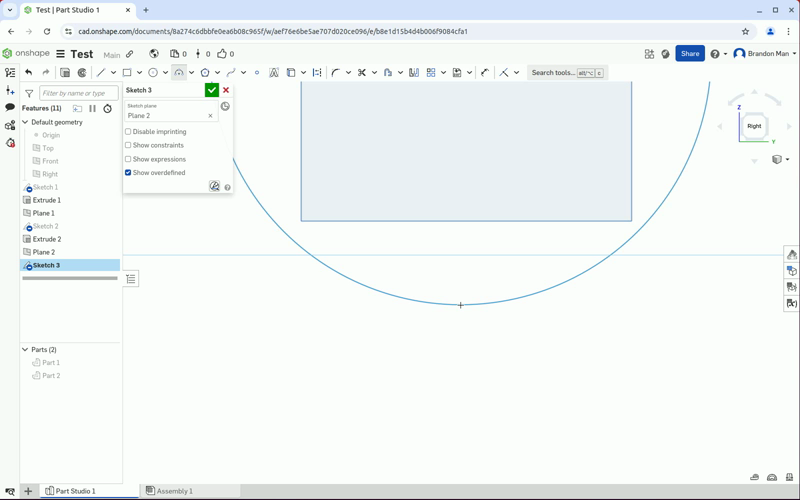
click(460, 304)
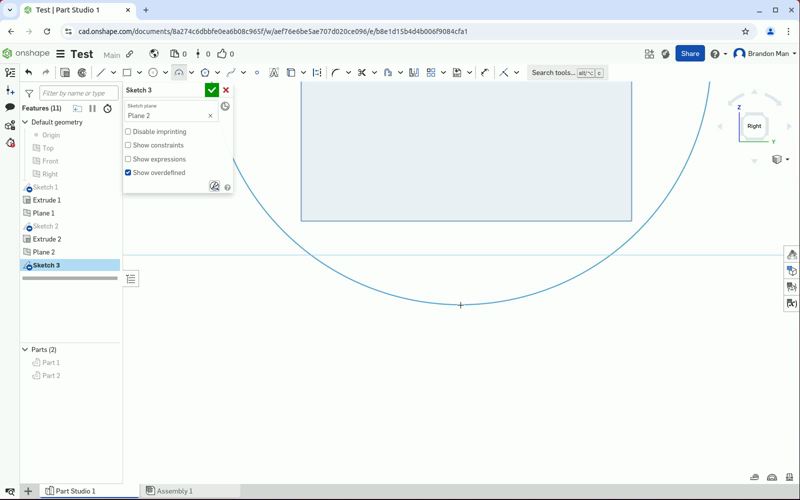
scroll(-6)
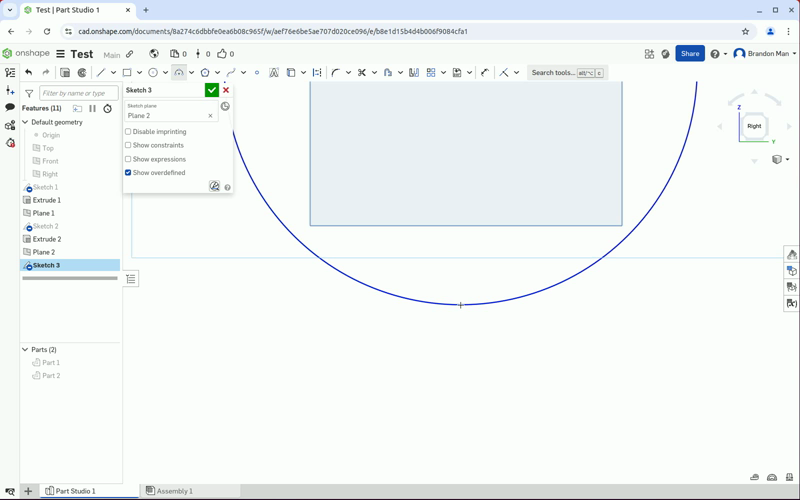
scroll(-6)
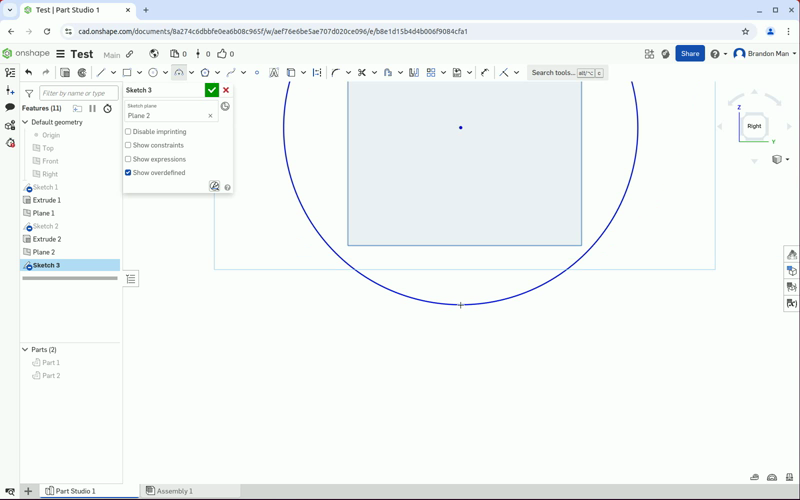
scroll(-6)
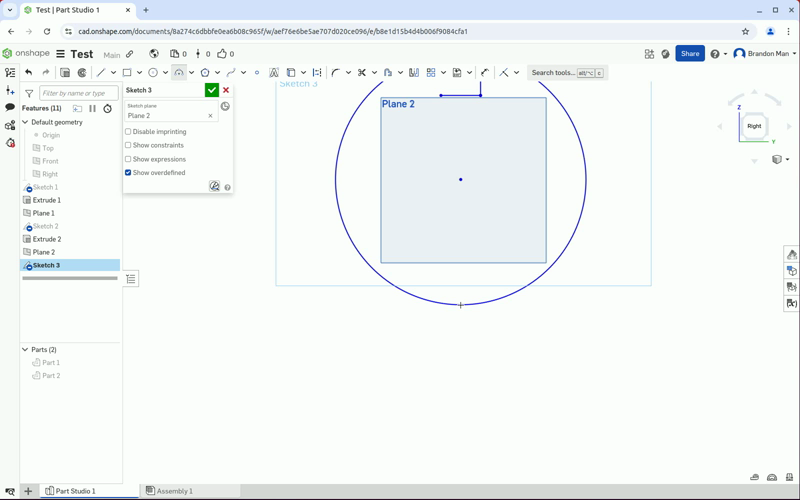
scroll(-6)
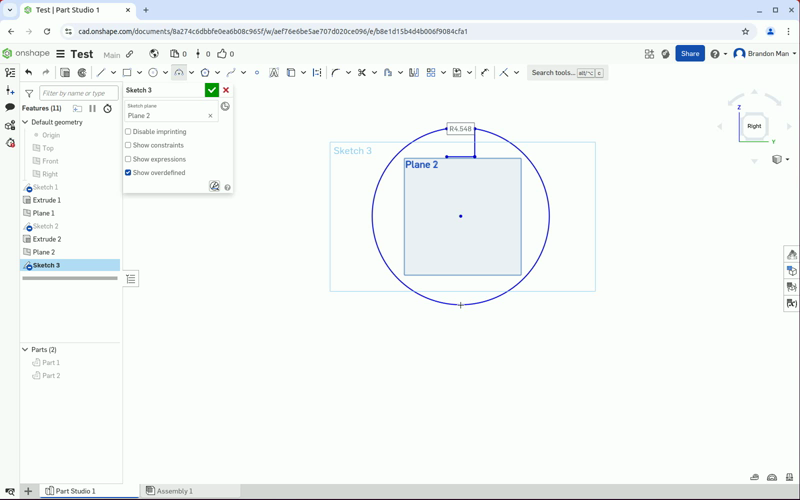
scroll(-6)
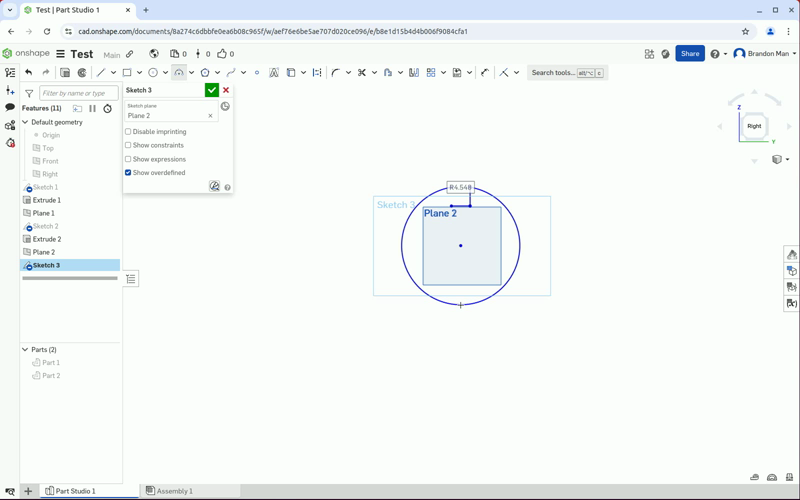
scroll(-6)
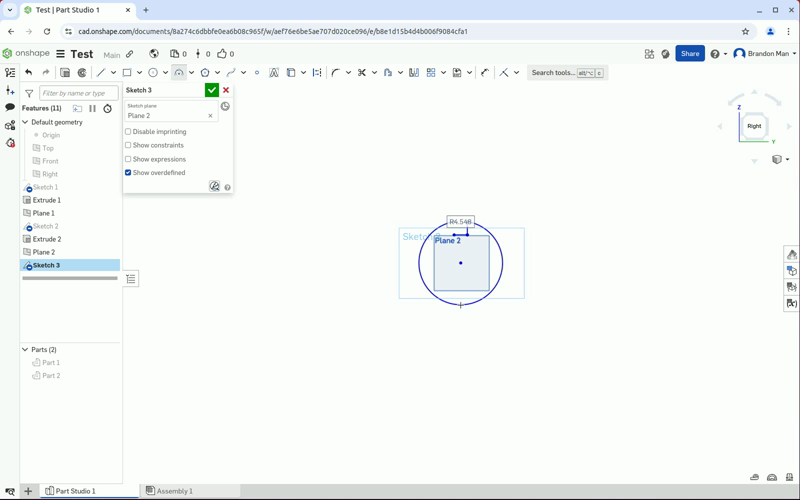
scroll(-6)
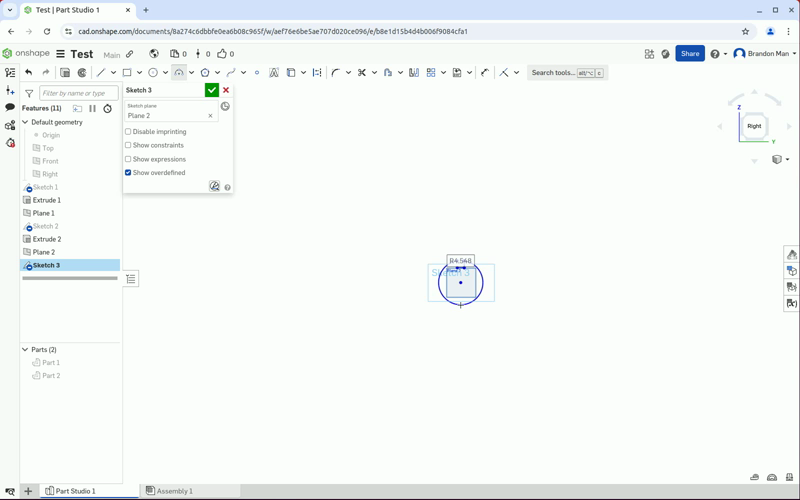
key_up(shift)
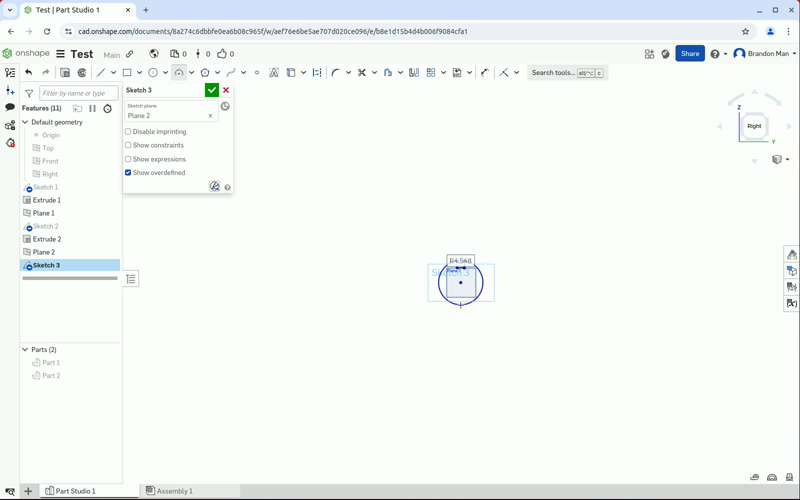
key(esc)
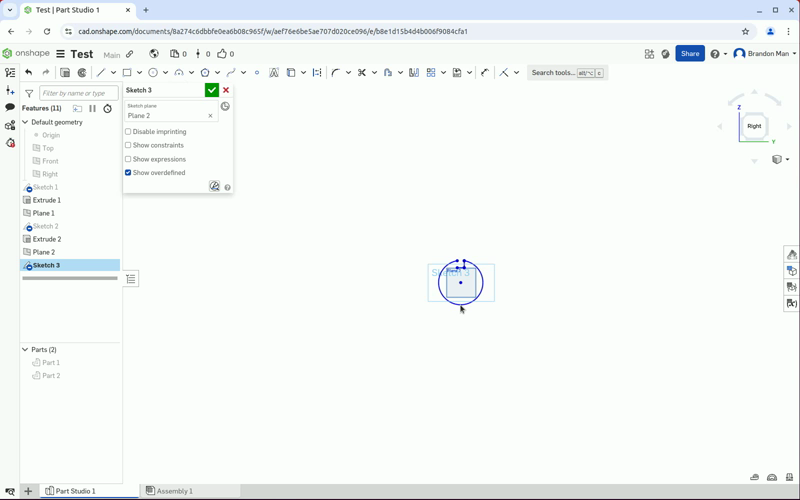
key(l)
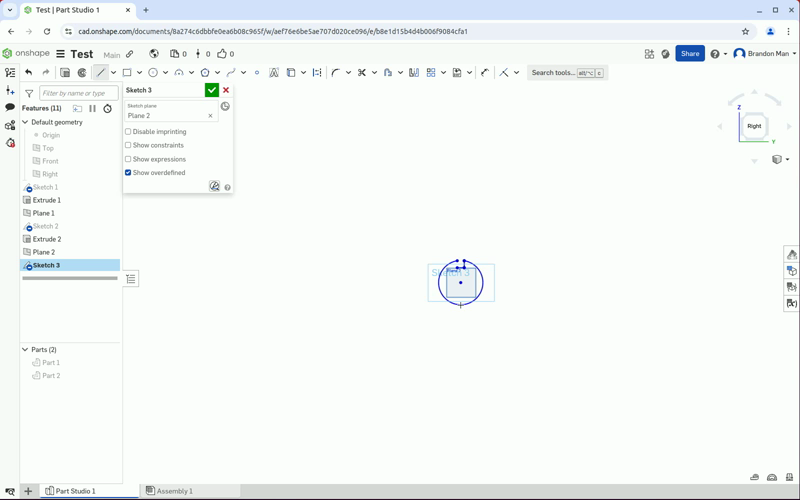
mouse_move(457, 260)
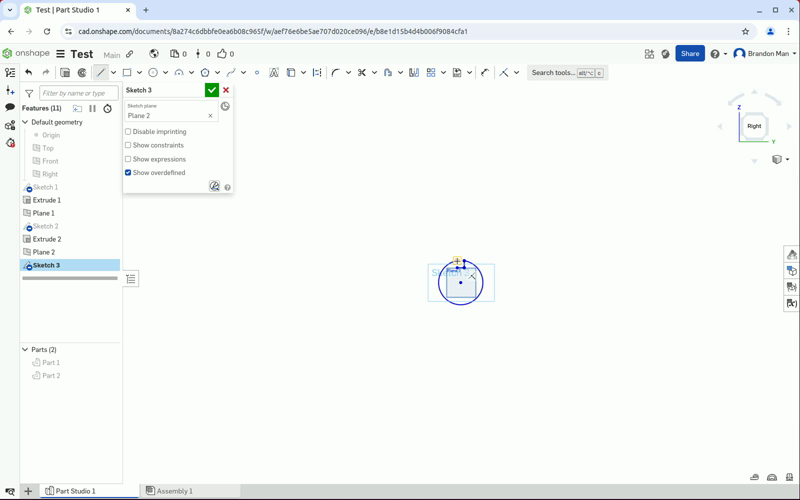
click(457, 260)
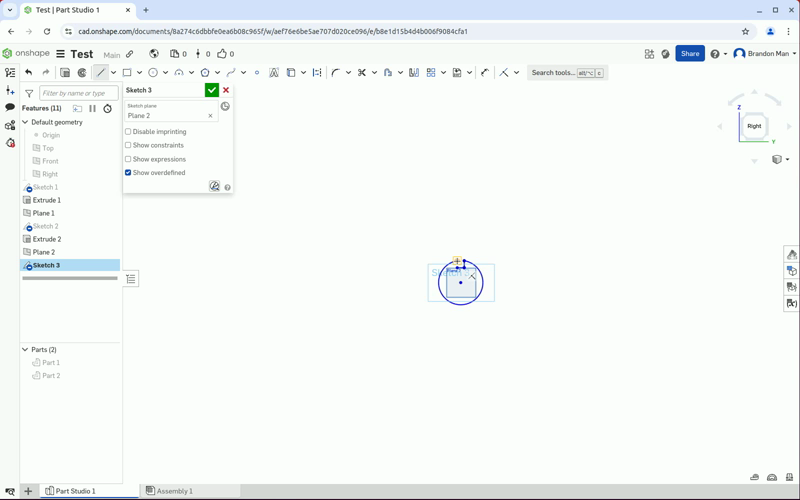
mouse_move(487, 260)
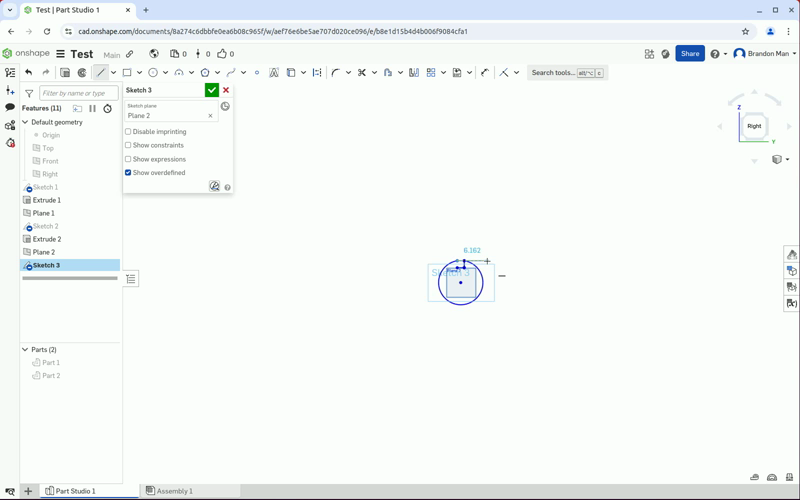
key_down(shift)
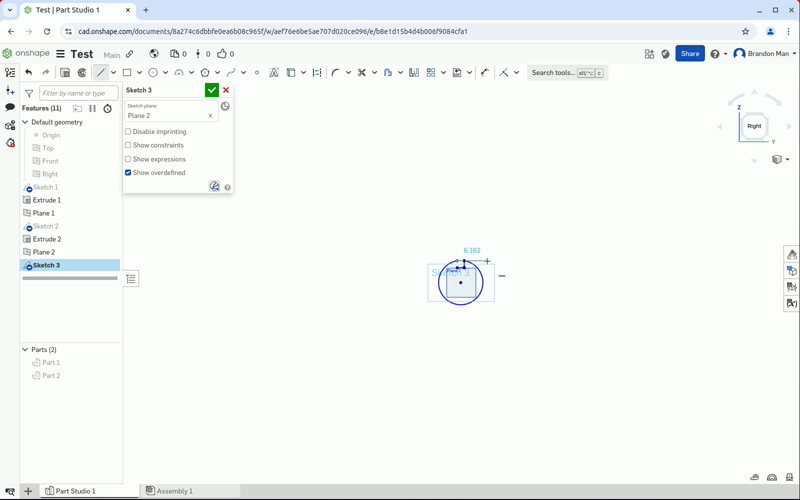
mouse_move(457, 267)
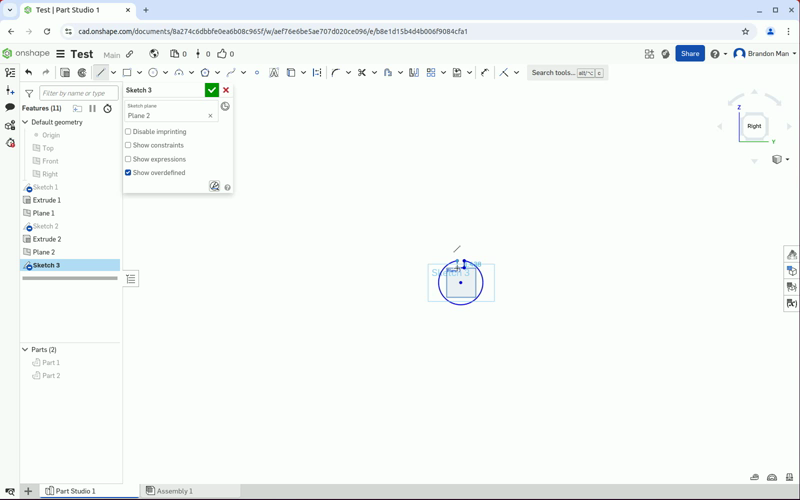
scroll(6)
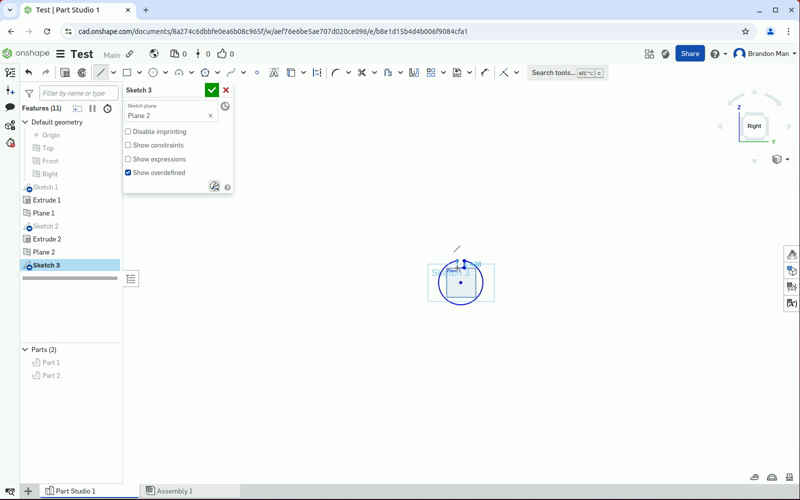
scroll(6)
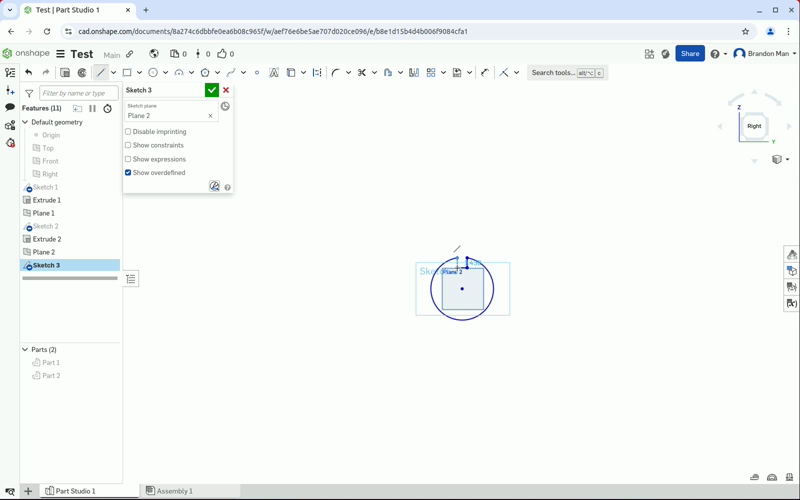
scroll(6)
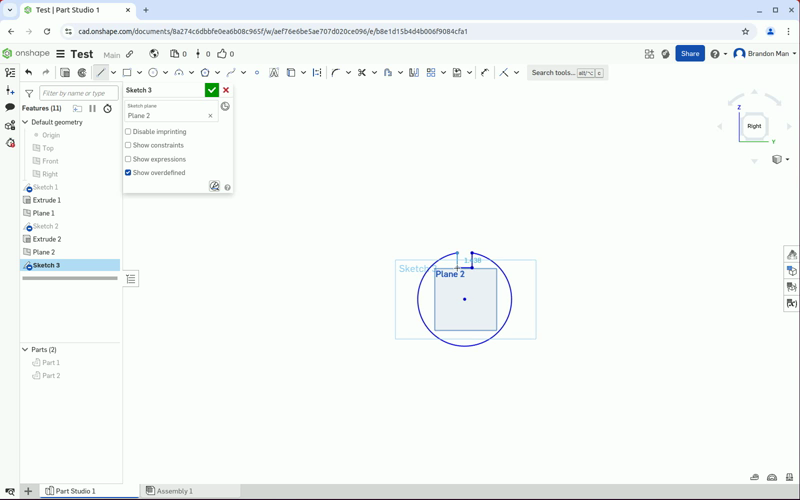
scroll(6)
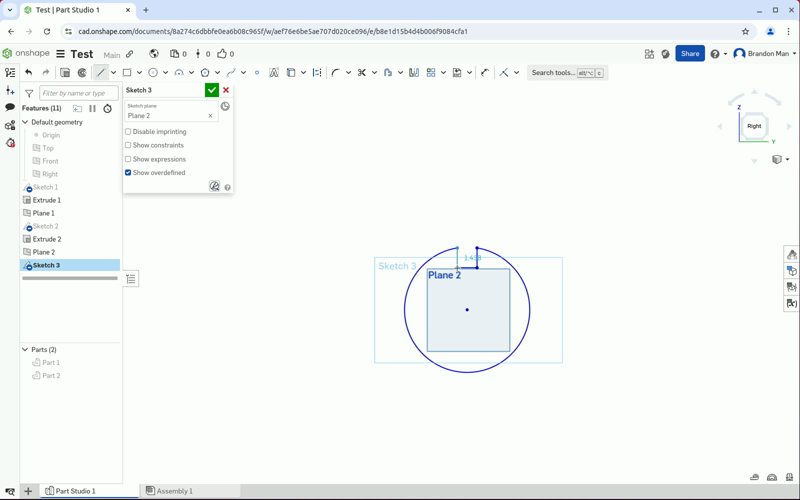
scroll(6)
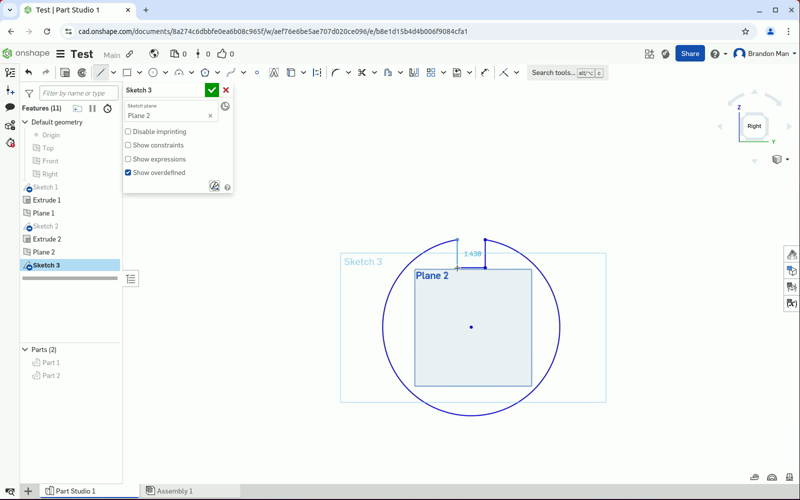
scroll(6)
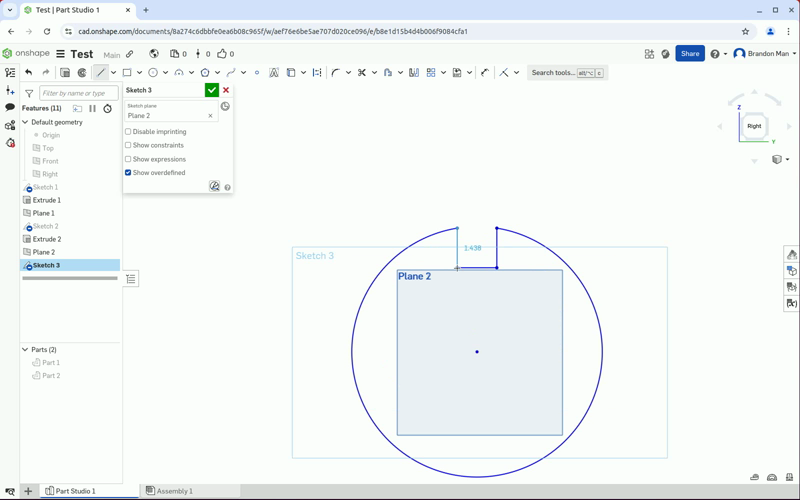
scroll(6)
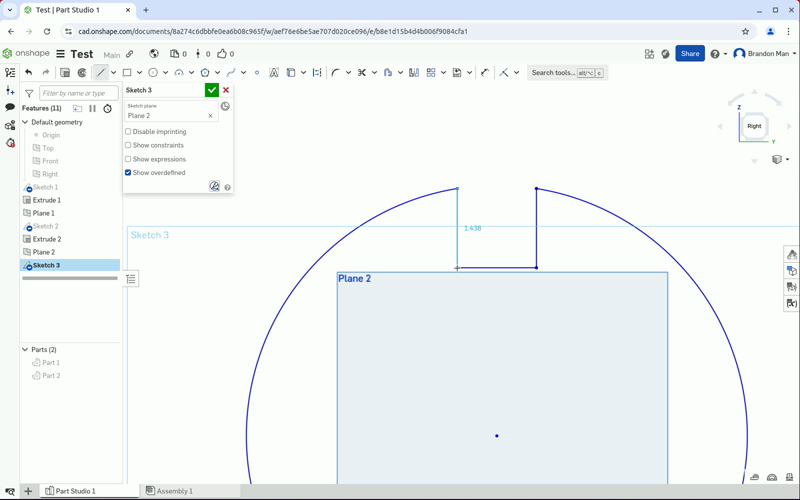
key_up(shift)
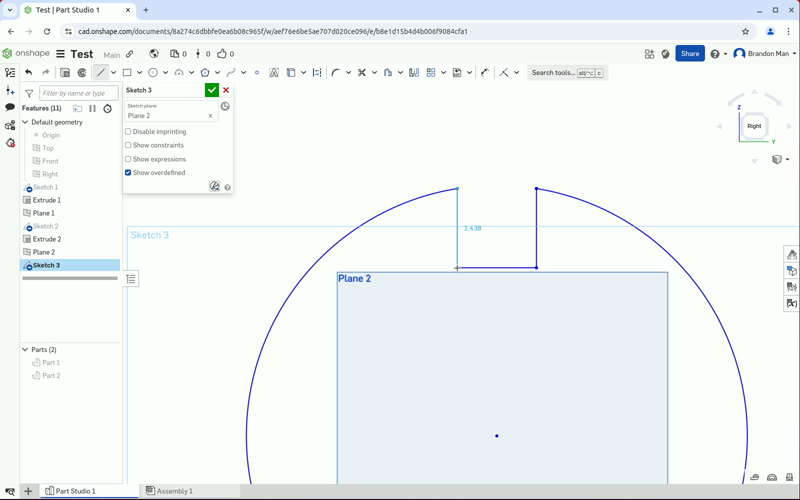
click(457, 267)
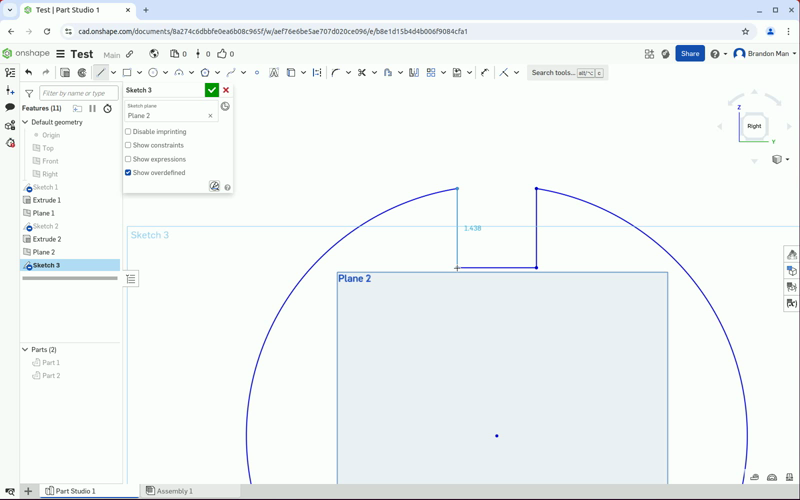
scroll(-6)
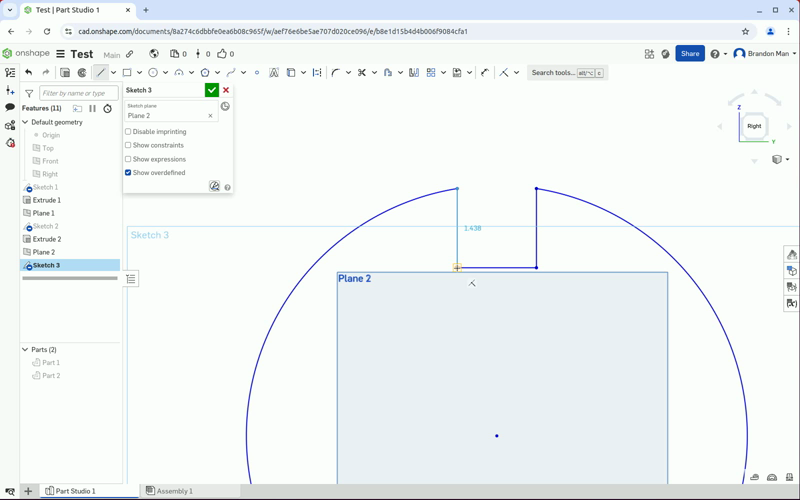
scroll(-6)
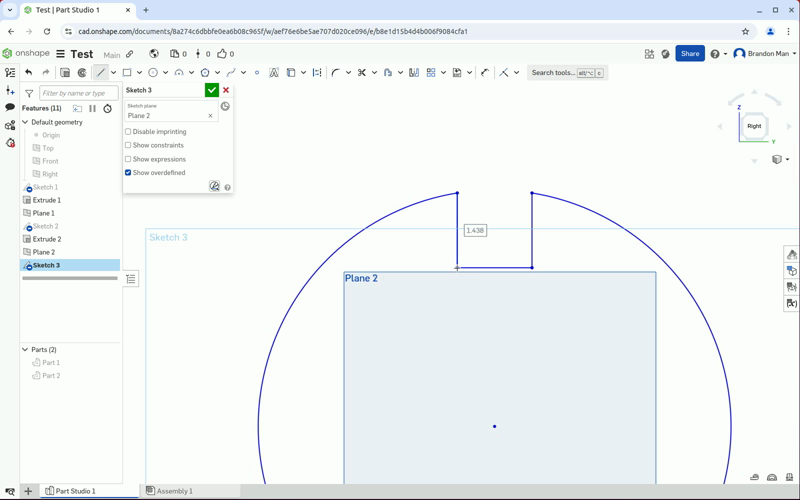
scroll(-6)
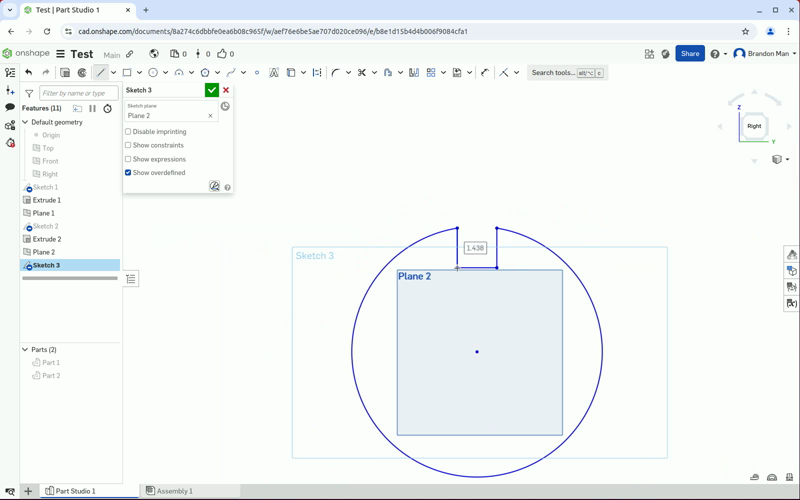
scroll(-6)
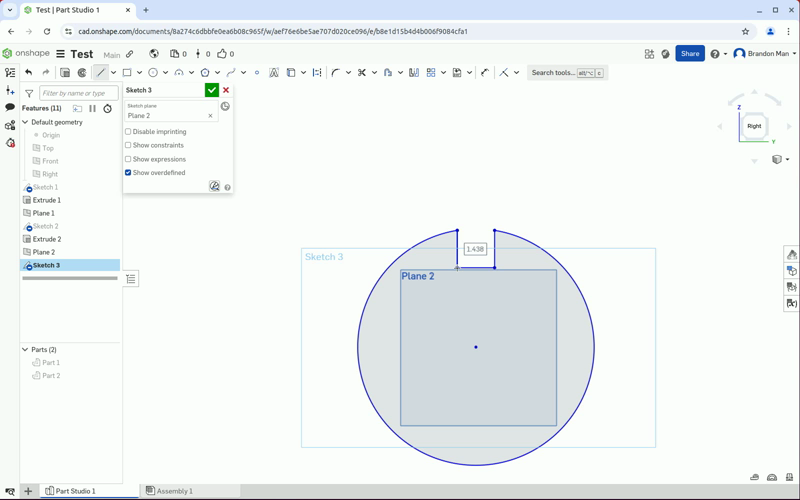
scroll(-6)
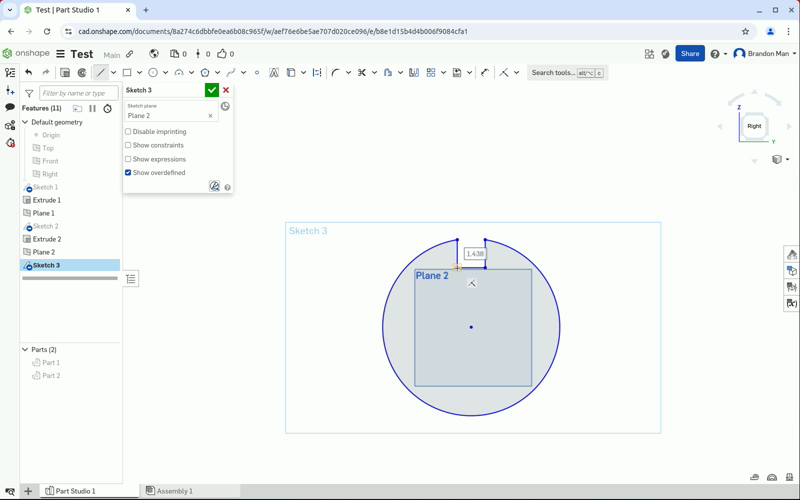
scroll(-6)
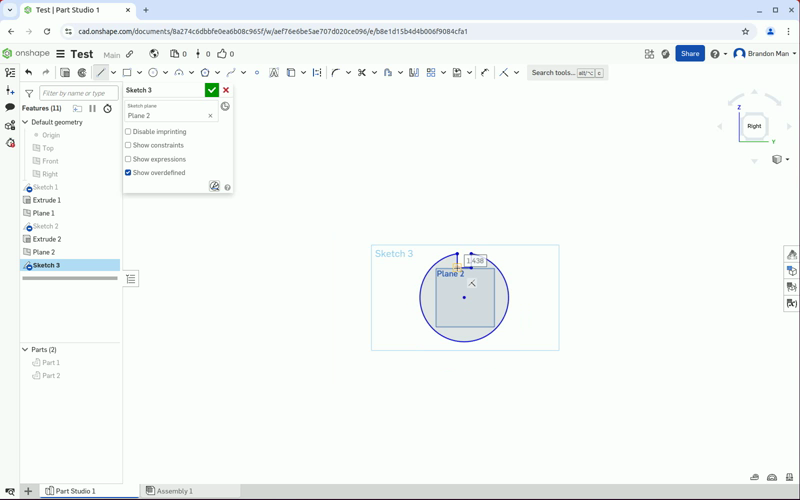
scroll(-6)
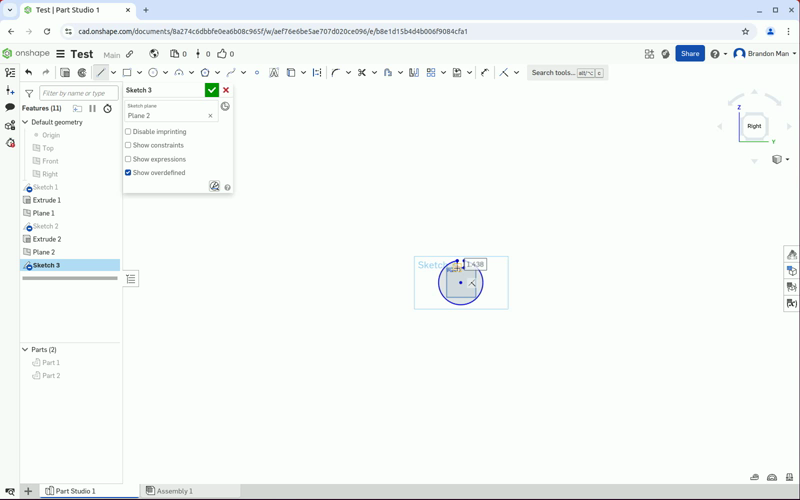
key(esc)
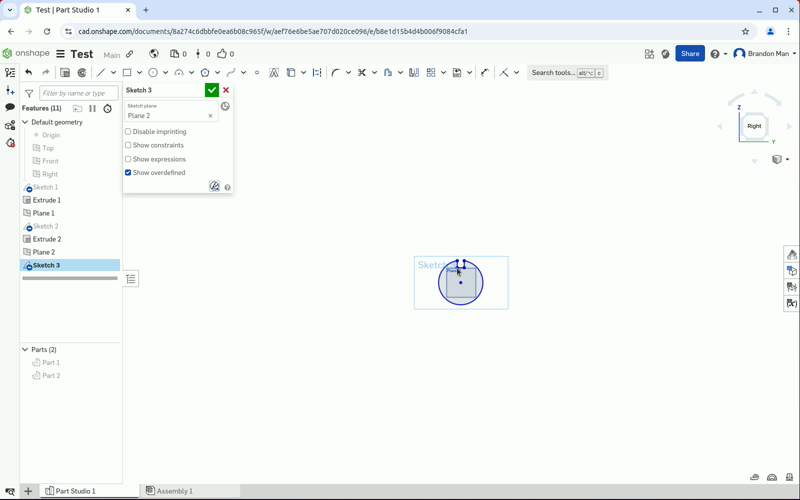
key(c)
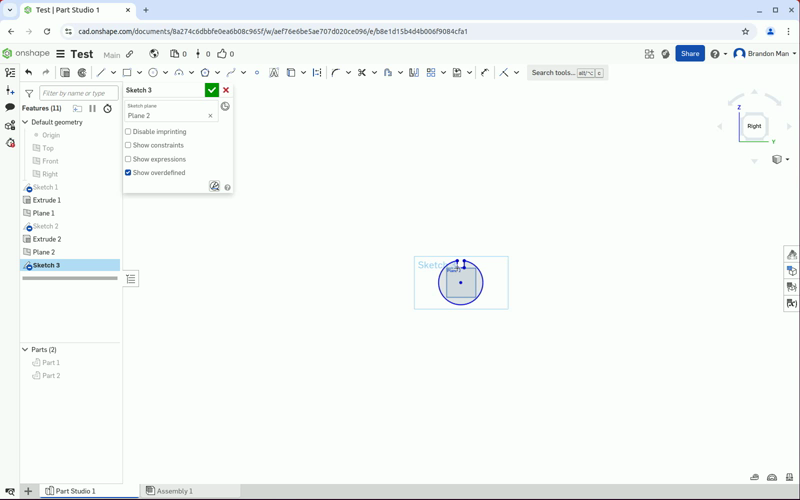
key_down(shift)
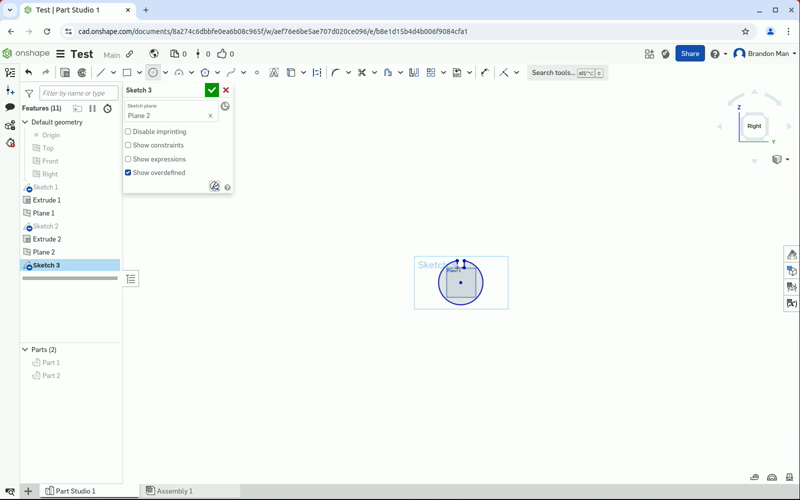
mouse_move(460, 282)
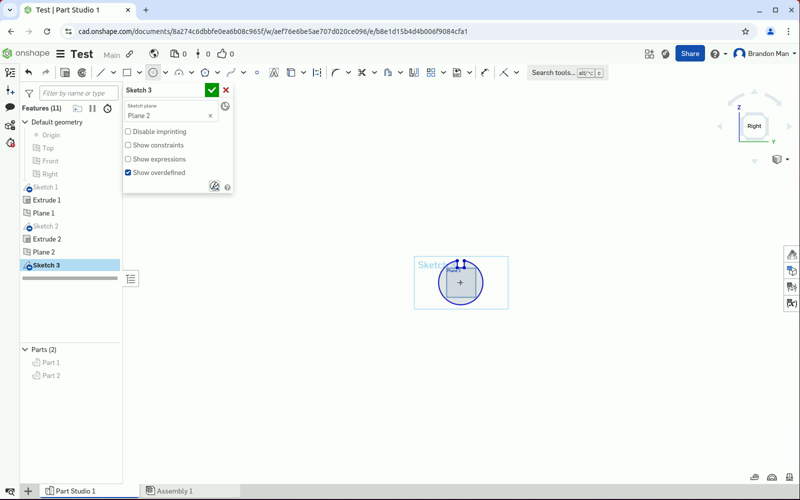
click(460, 282)
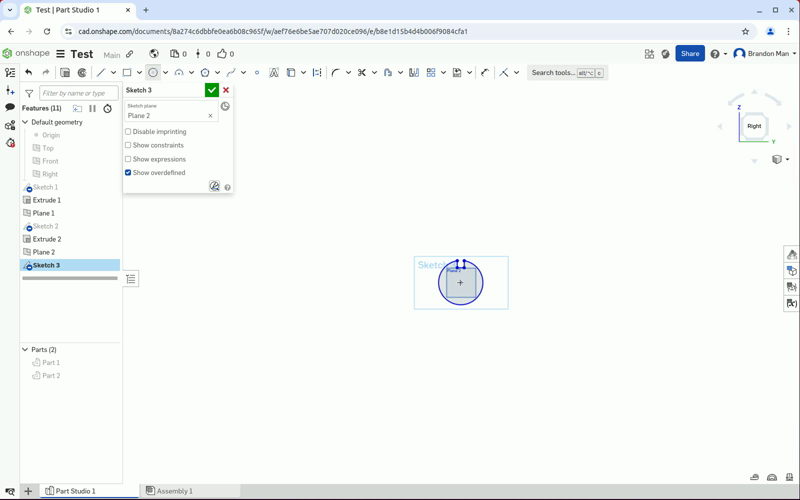
key_up(shift)
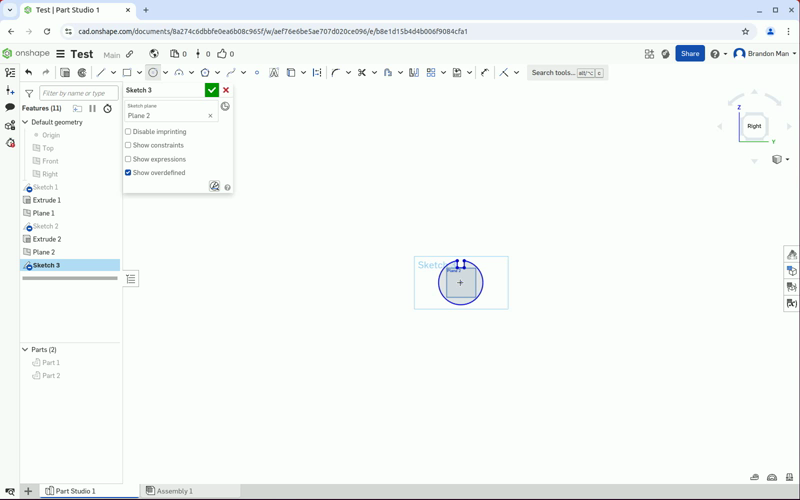
mouse_move(464, 282)
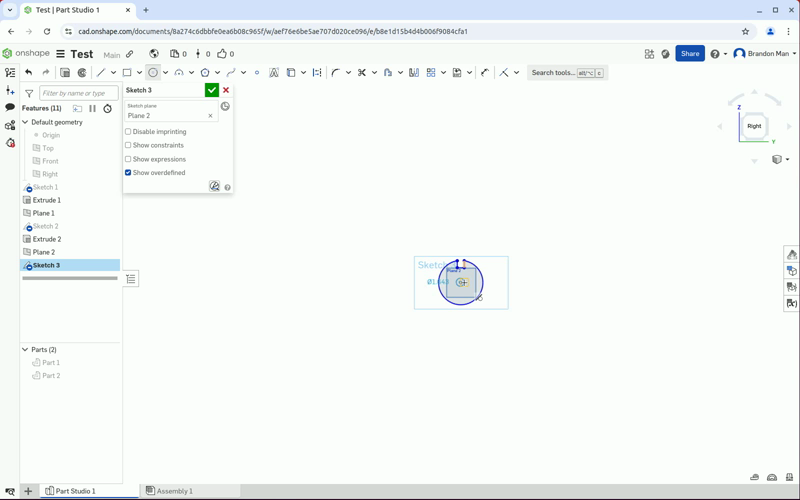
scroll(6)
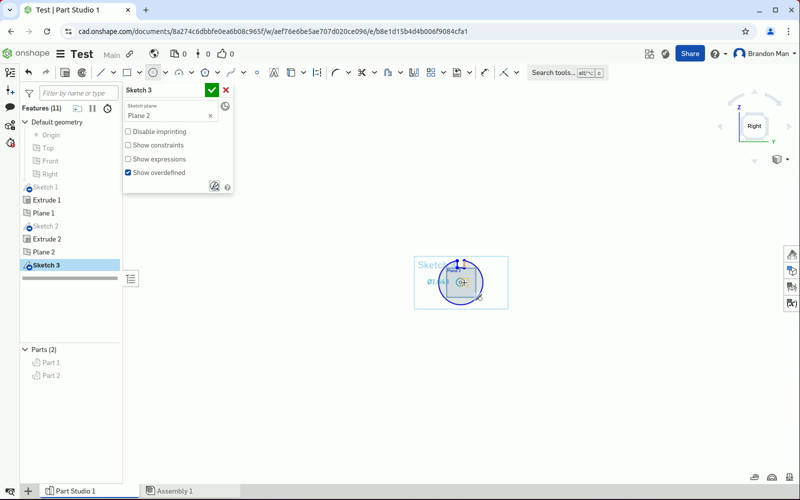
scroll(6)
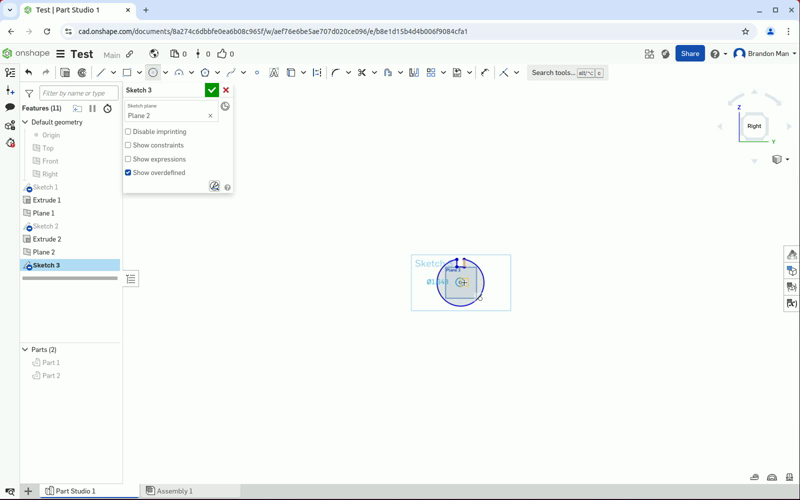
scroll(6)
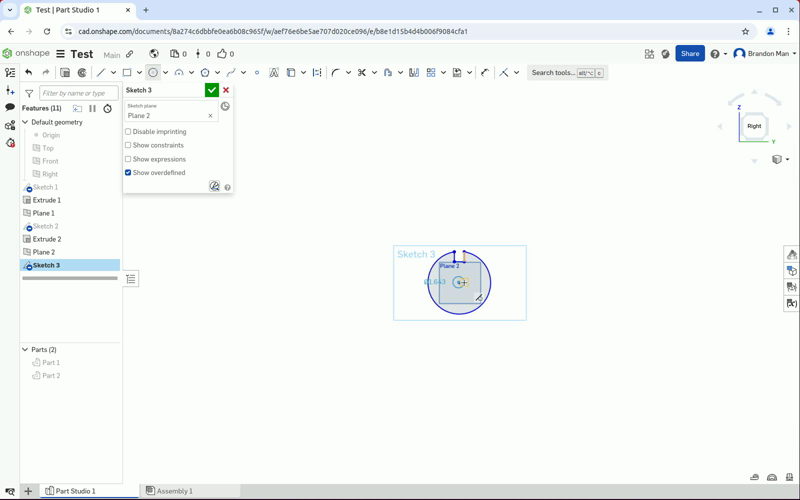
scroll(6)
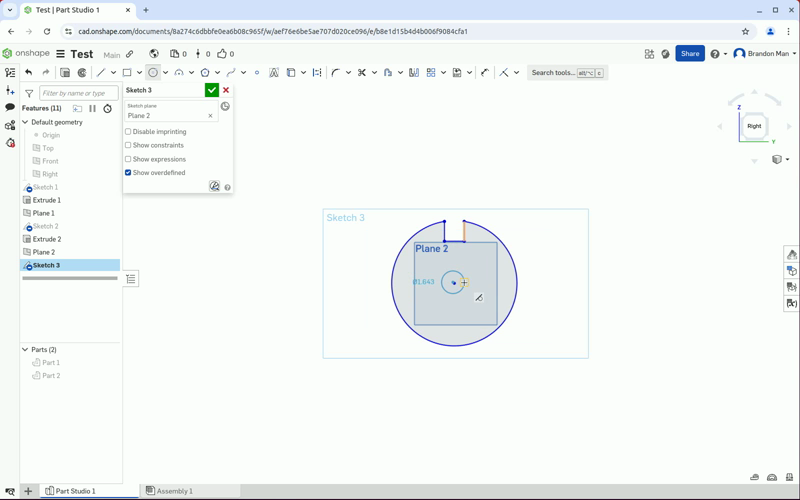
scroll(6)
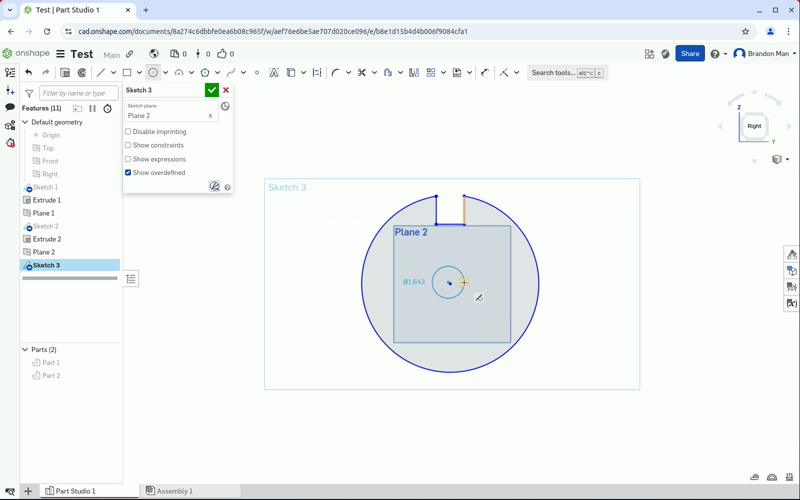
scroll(6)
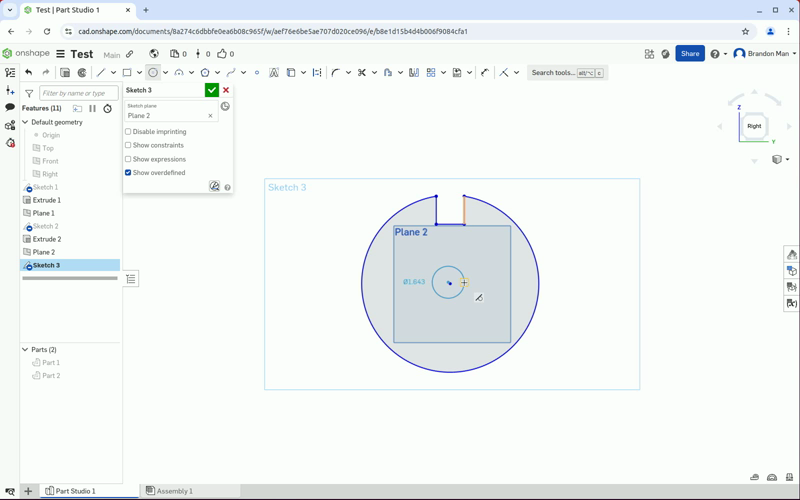
scroll(6)
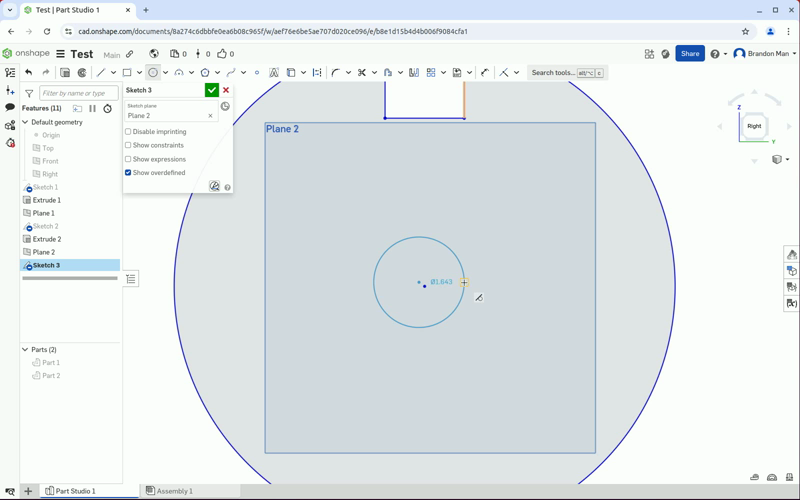
click(464, 282)
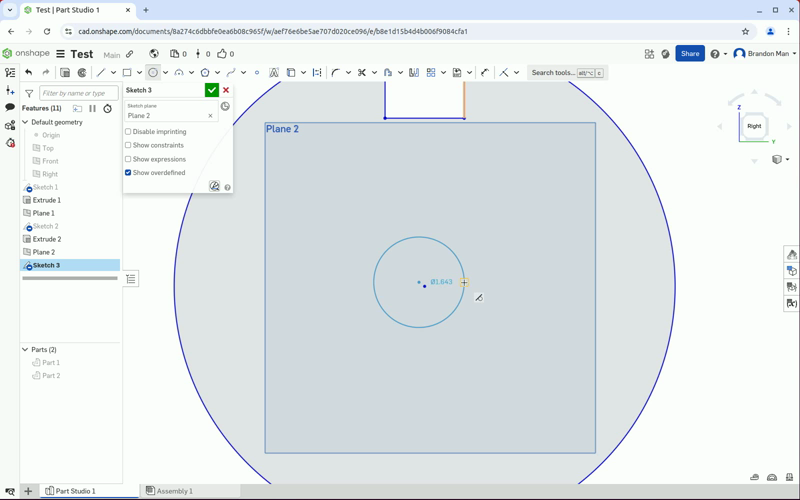
scroll(-6)
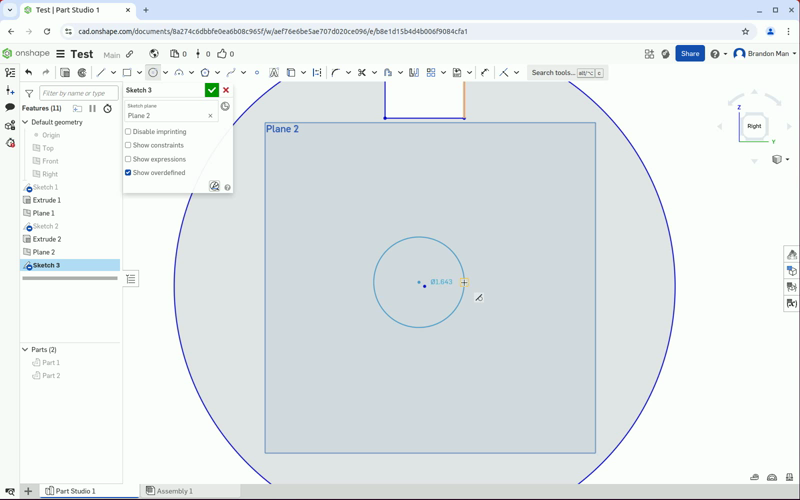
scroll(-6)
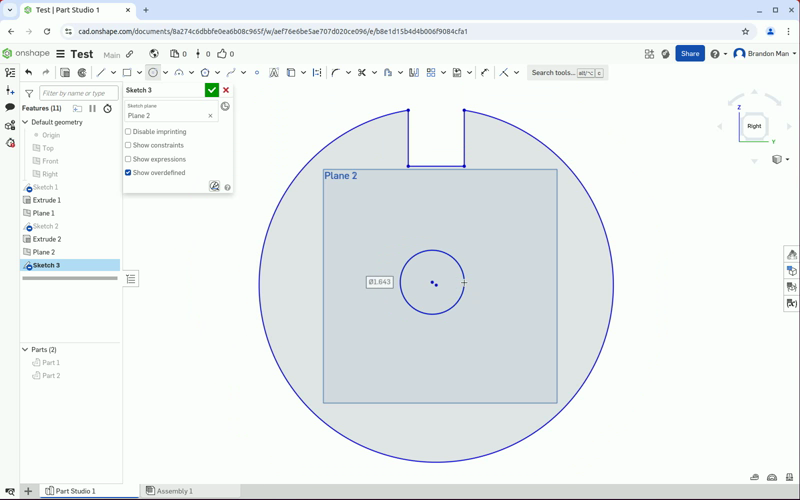
scroll(-6)
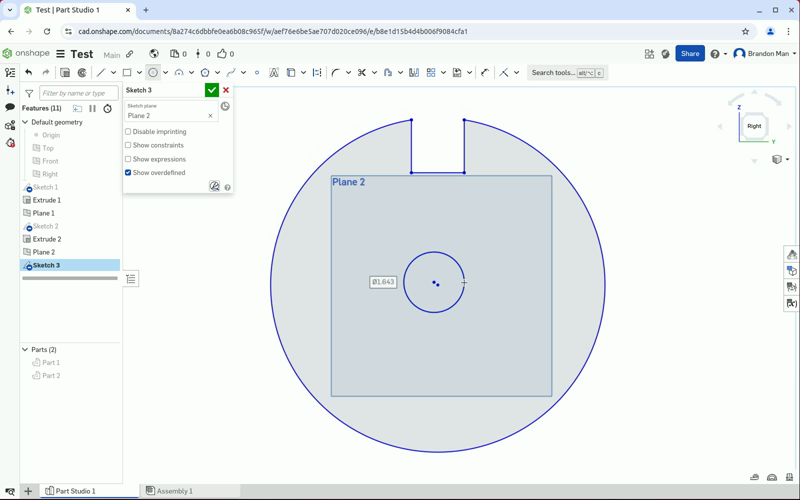
scroll(-6)
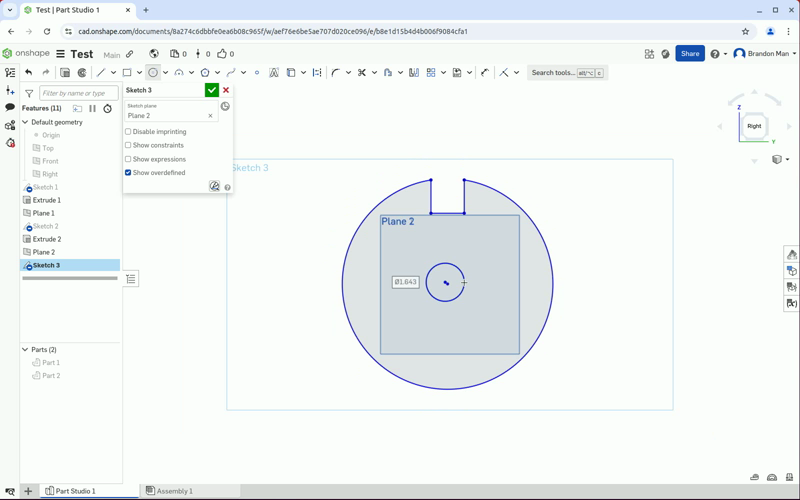
scroll(-6)
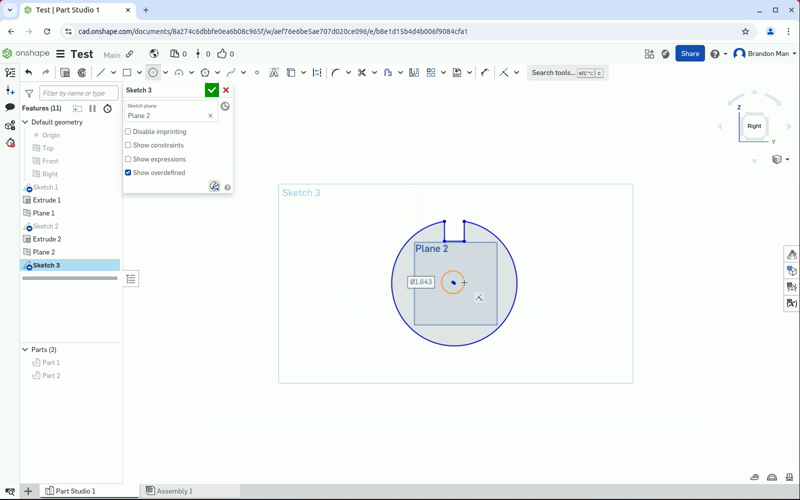
scroll(-6)
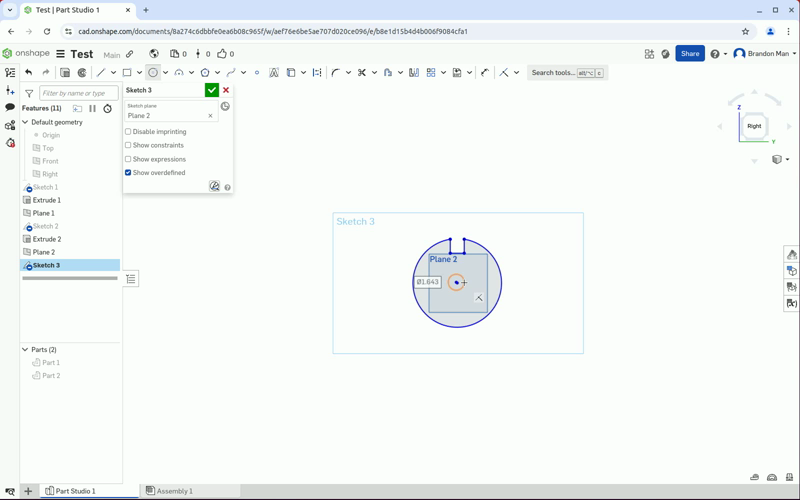
scroll(-6)
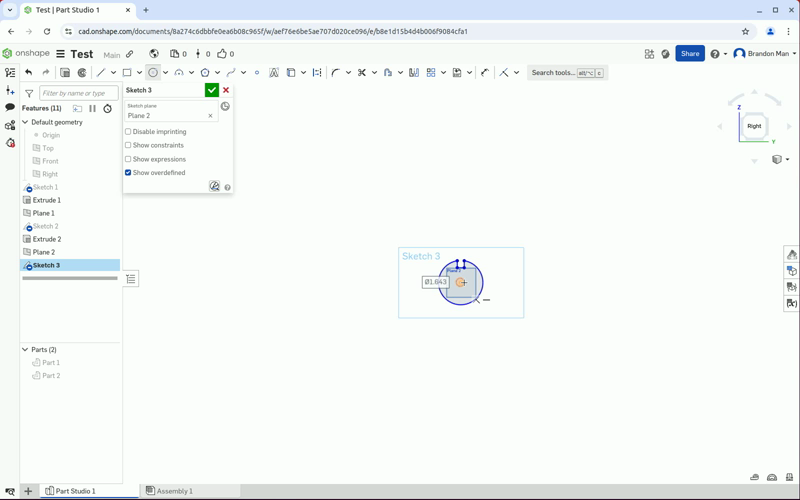
key(esc)
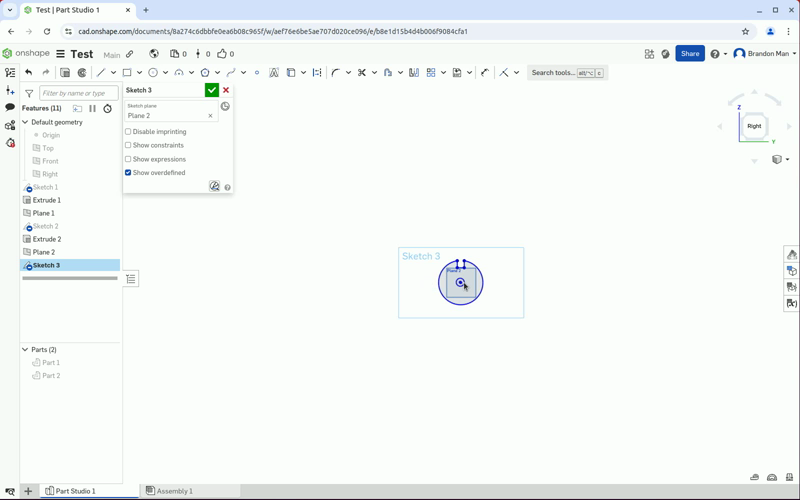
mouse_move(475, 290)
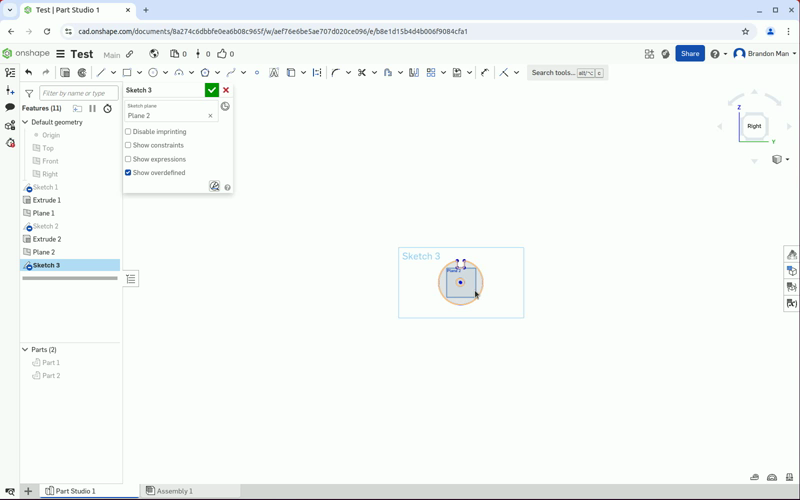
scroll(6)
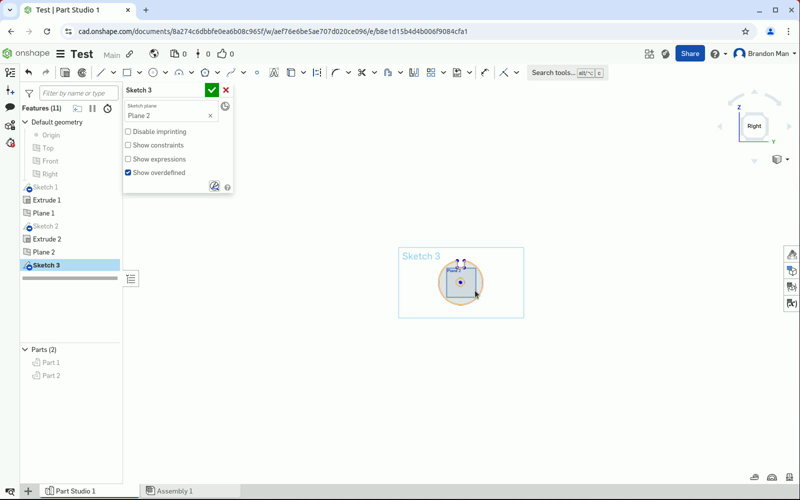
scroll(6)
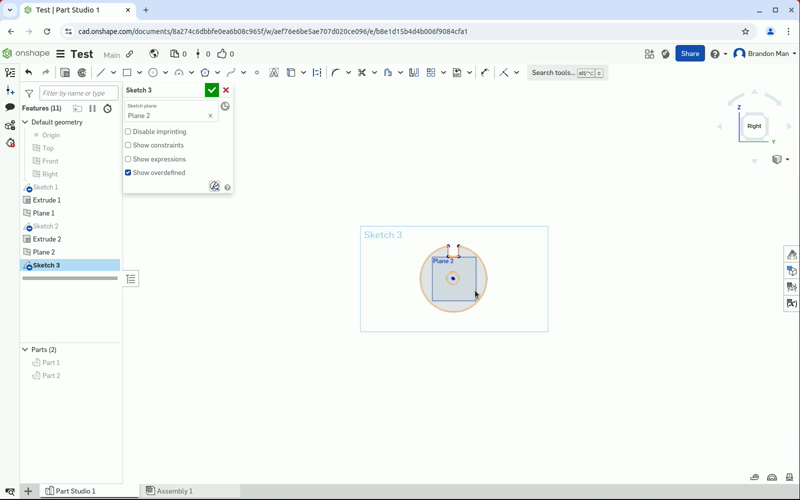
scroll(6)
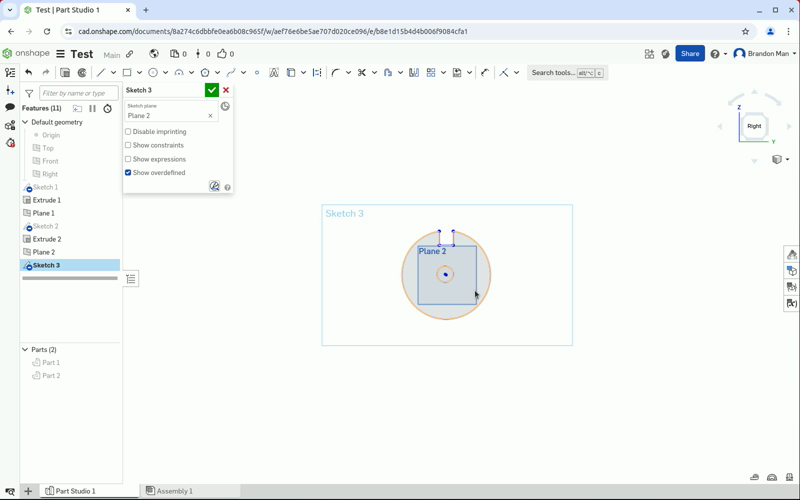
scroll(6)
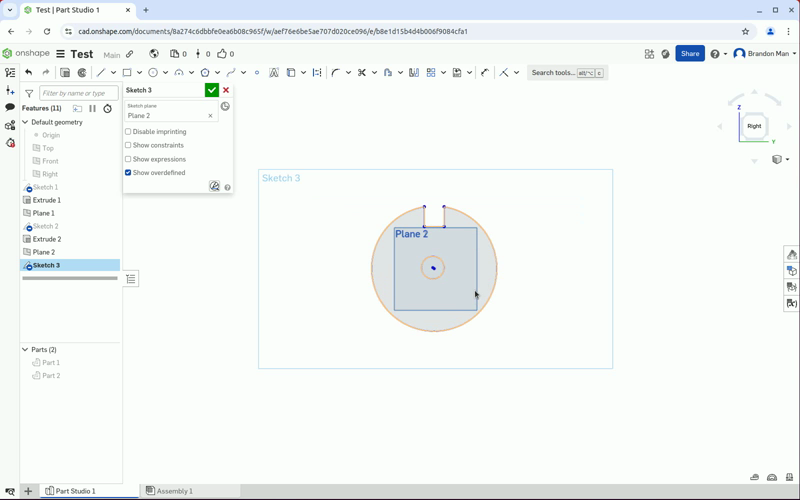
scroll(6)
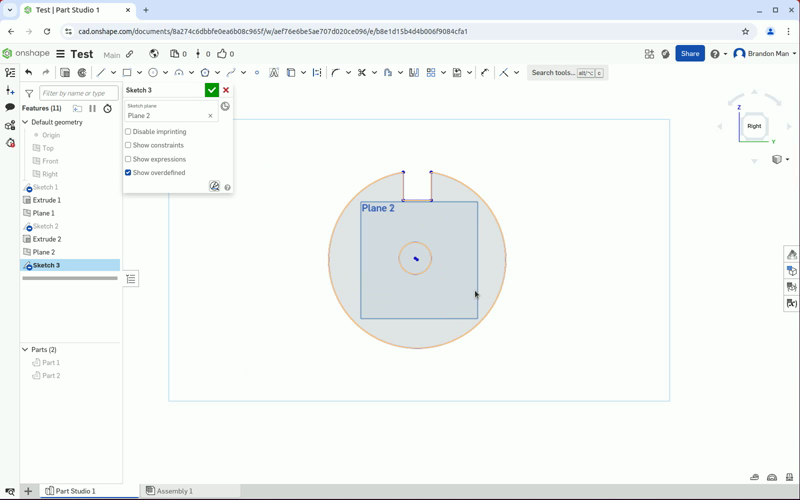
scroll(6)
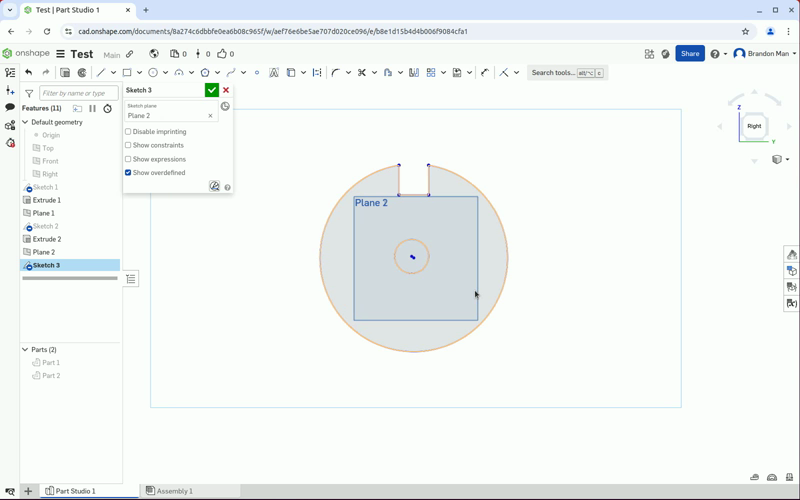
scroll(6)
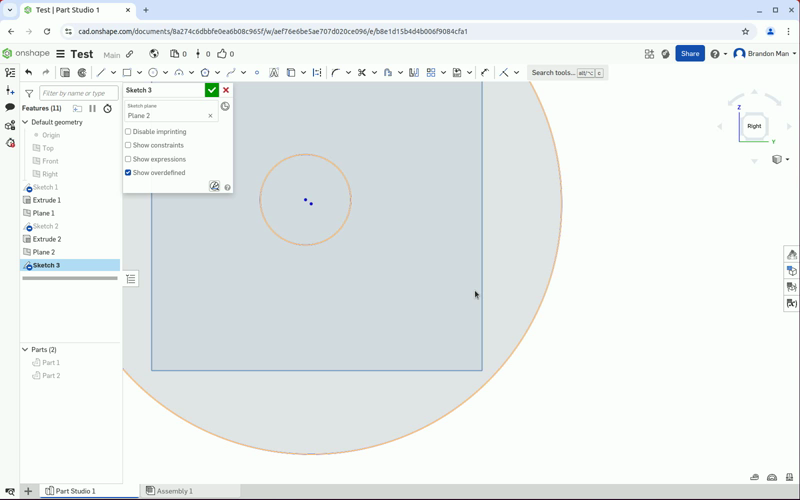
click(475, 290)
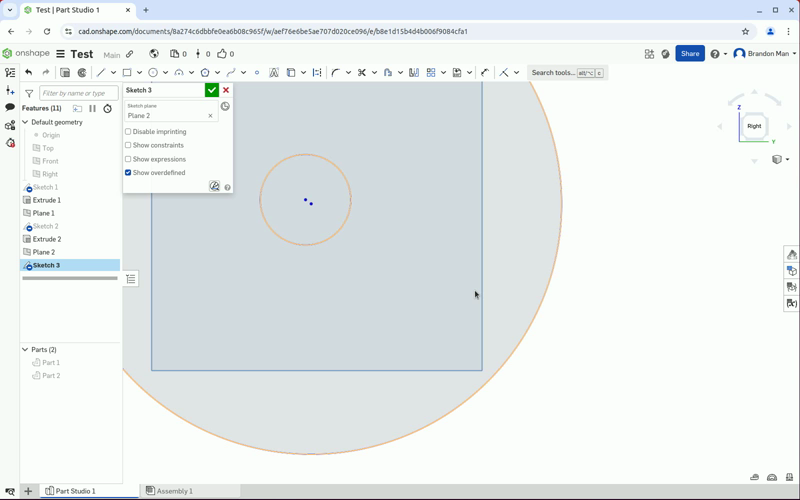
scroll(-6)
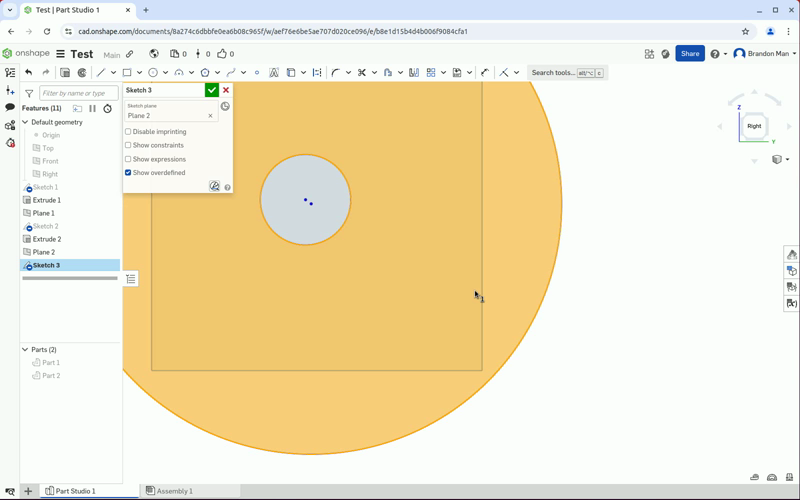
scroll(-6)
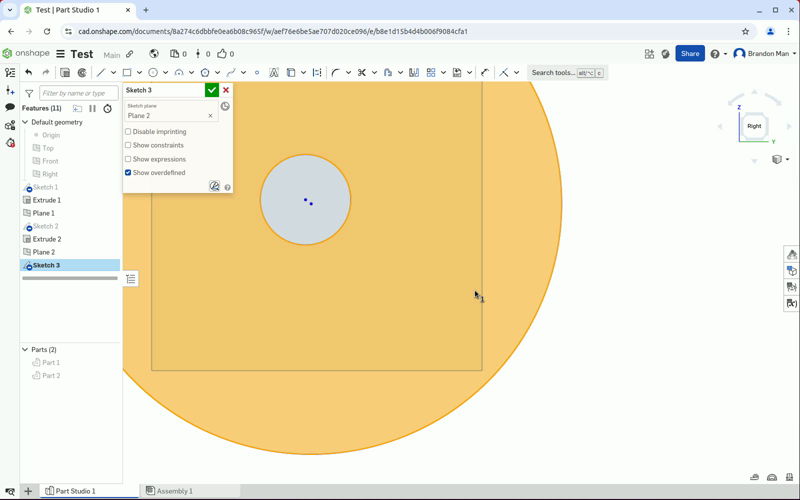
scroll(-6)
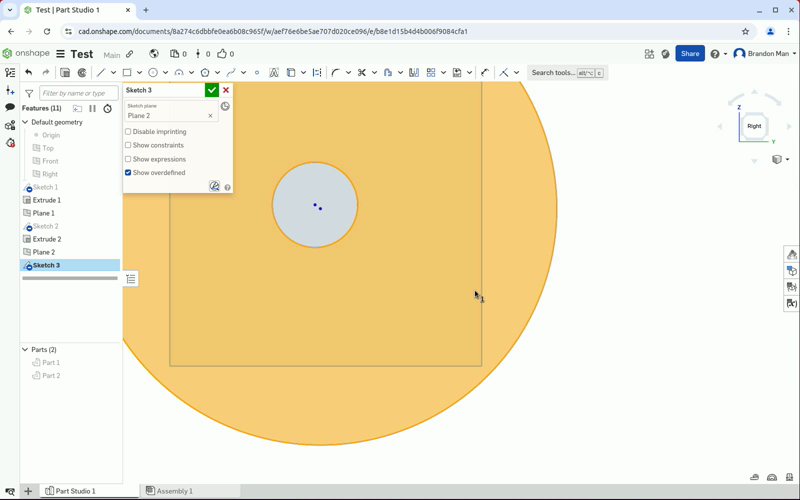
scroll(-6)
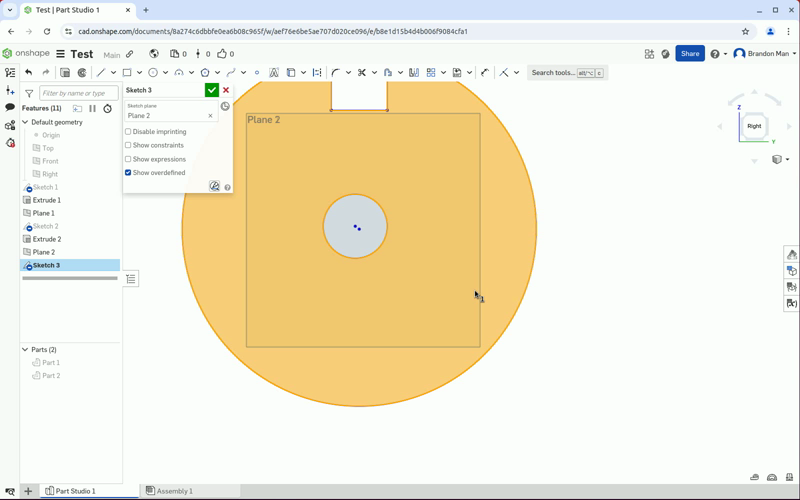
scroll(-6)
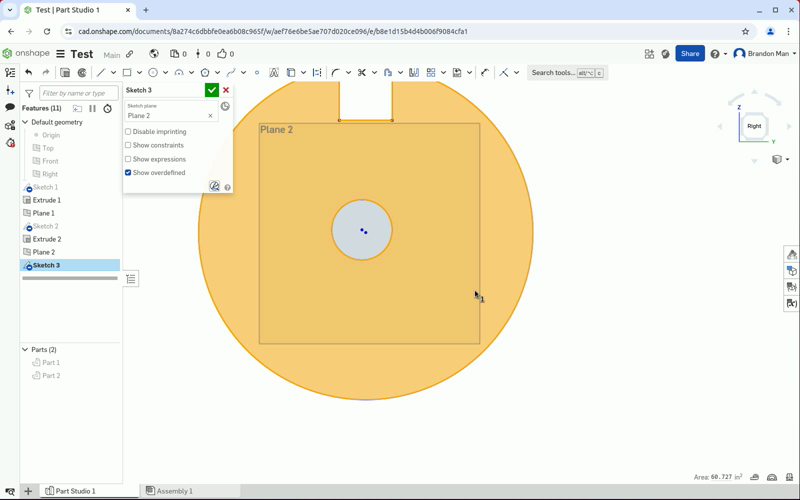
scroll(-6)
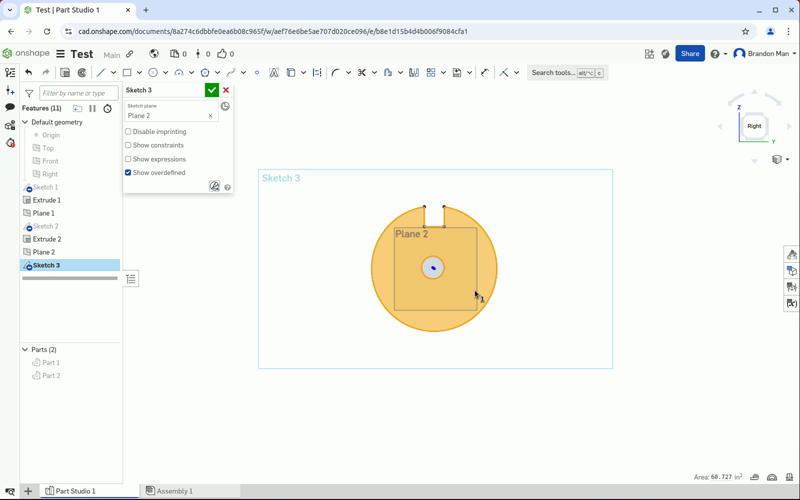
scroll(-6)
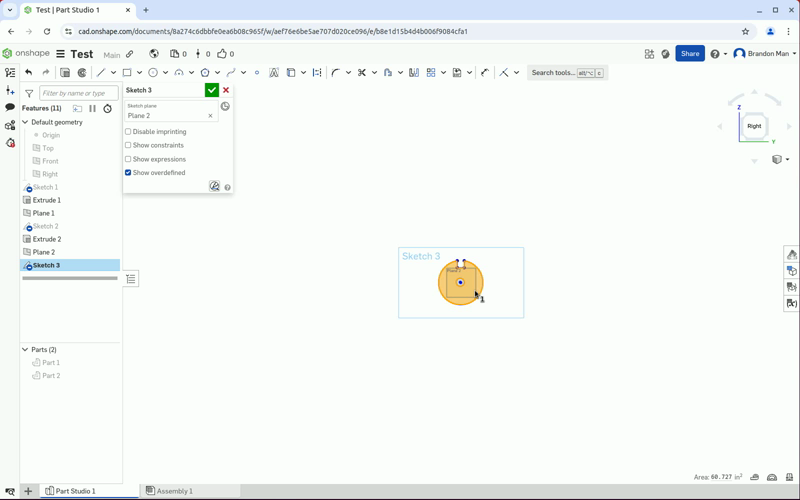
mouse_move(73, 352)
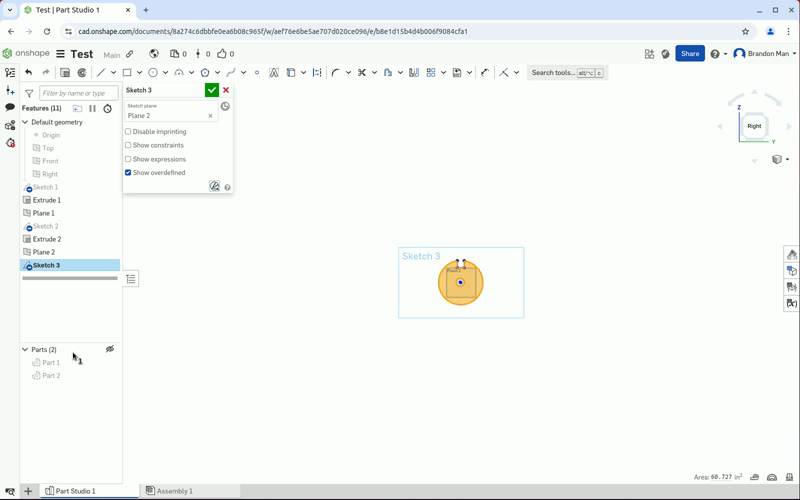
key(shift+y)
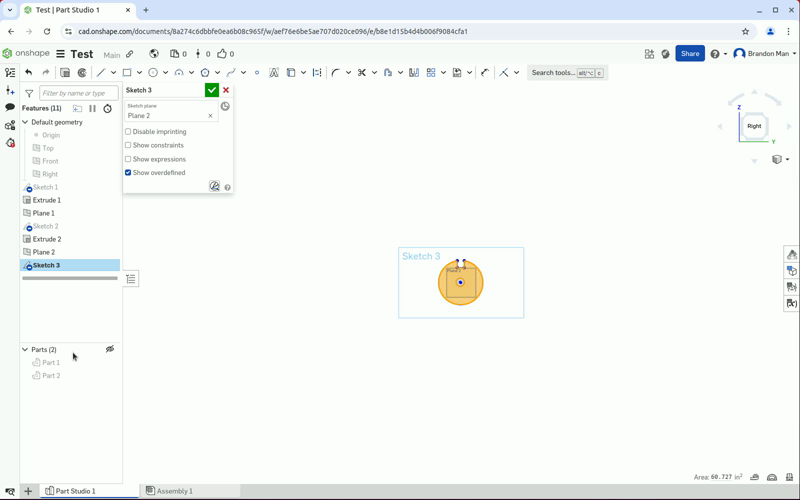
key(shift+e)
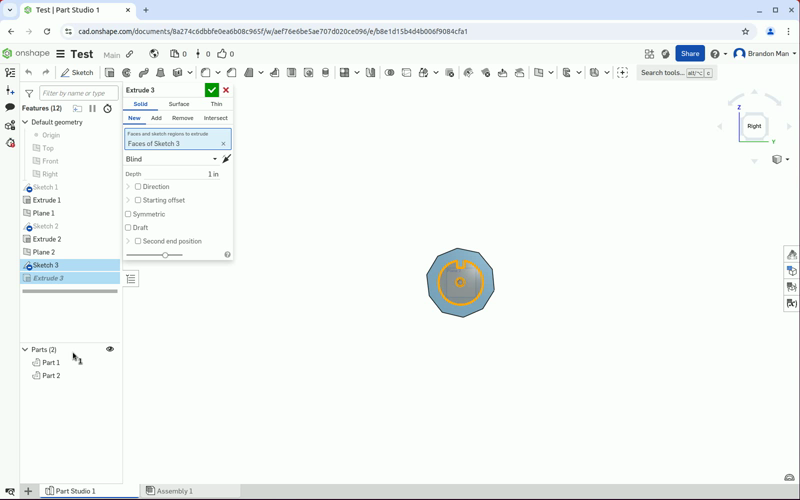
mouse_move(143, 106)
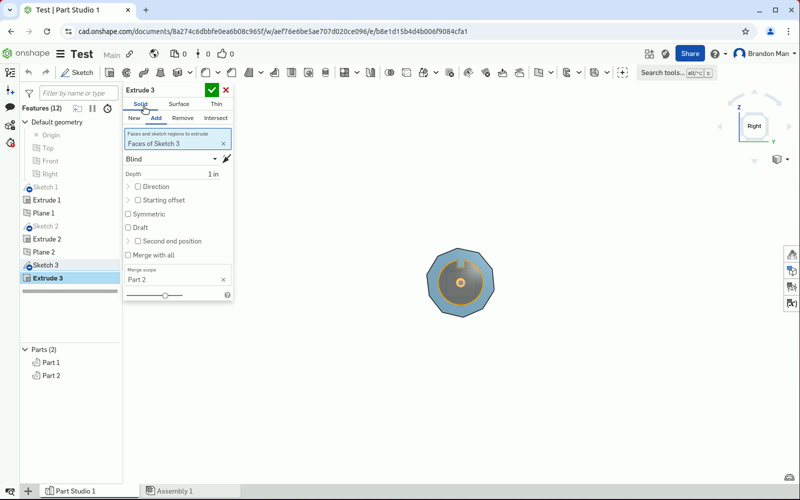
click(143, 106)
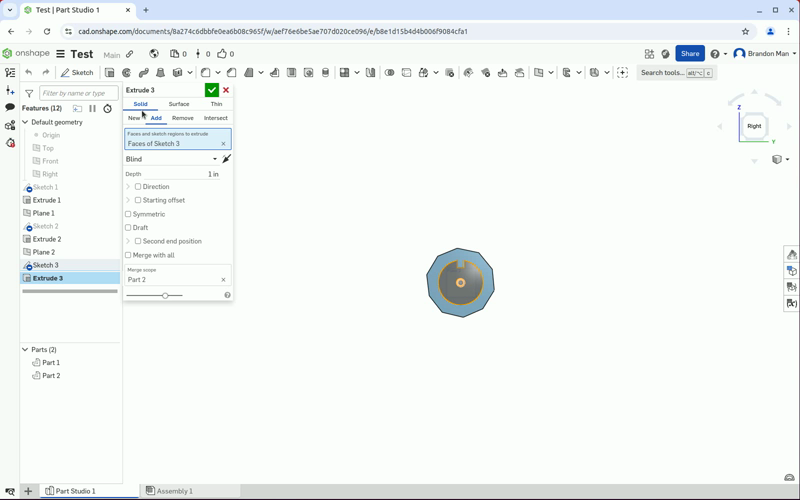
mouse_move(137, 120)
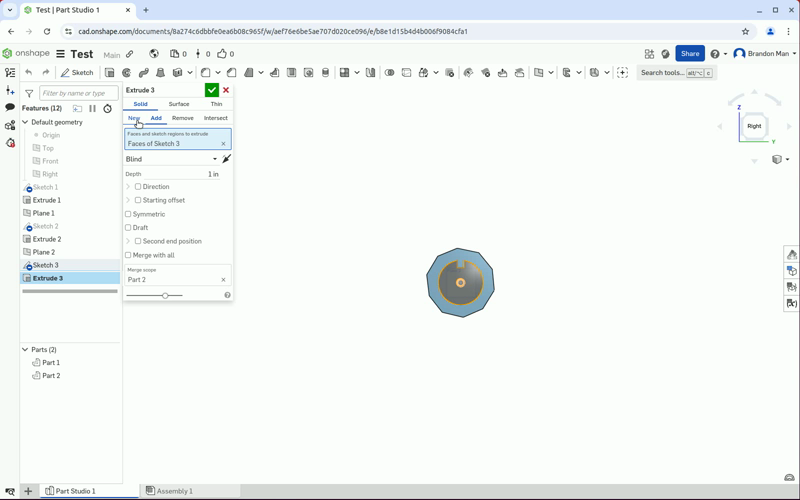
click(137, 120)
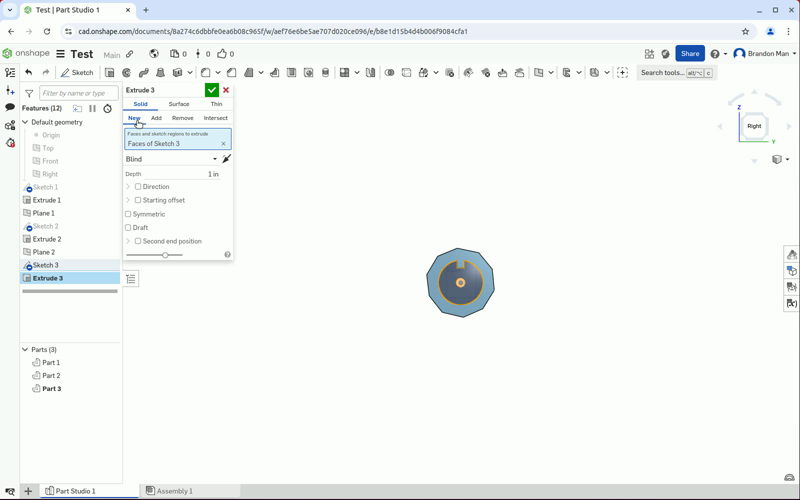
key(tab, 4)
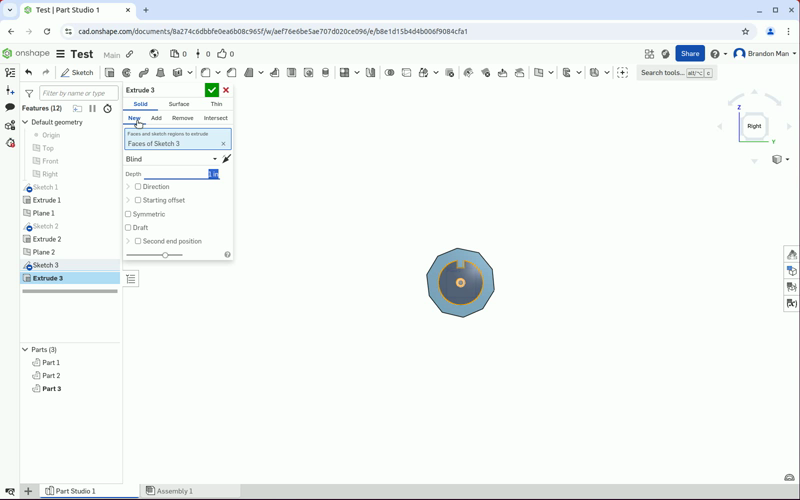
text(1.685)
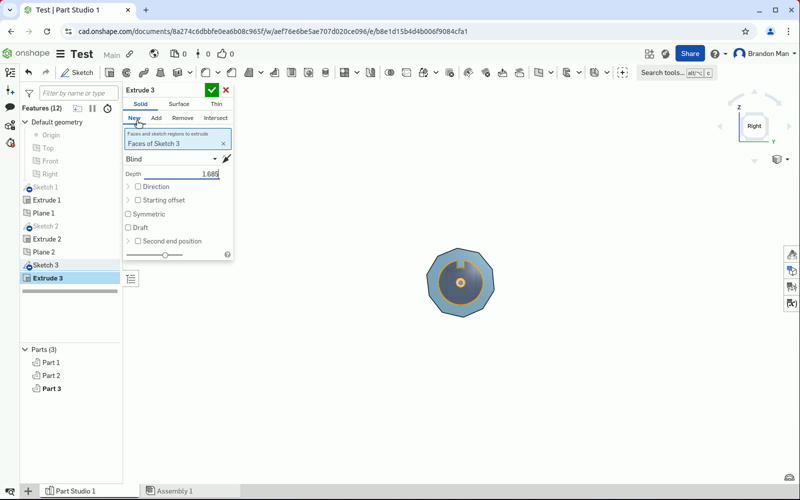
key(enter)
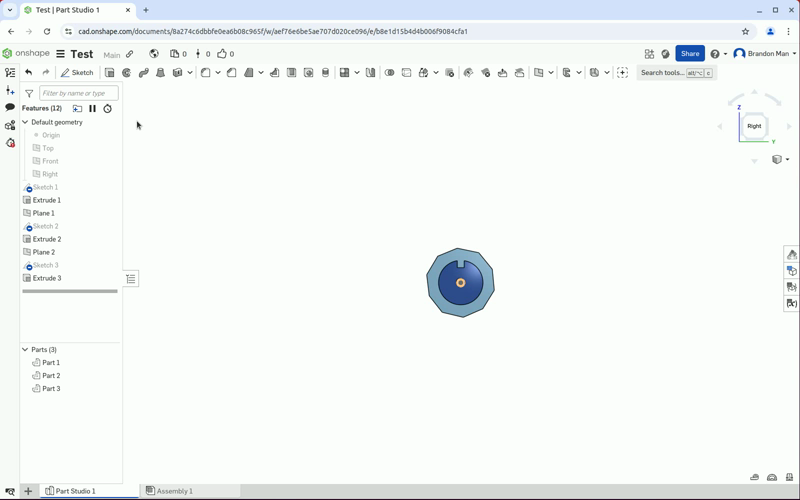
key(shift+h)
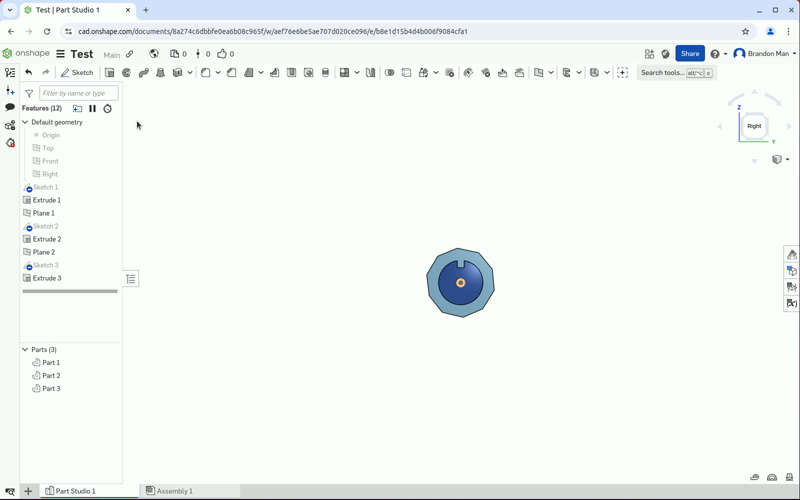
key(shift+h)
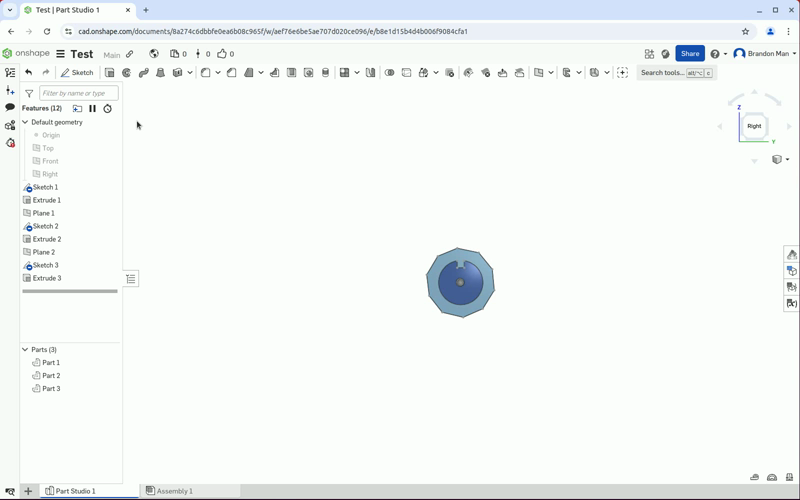
key(shift+7)
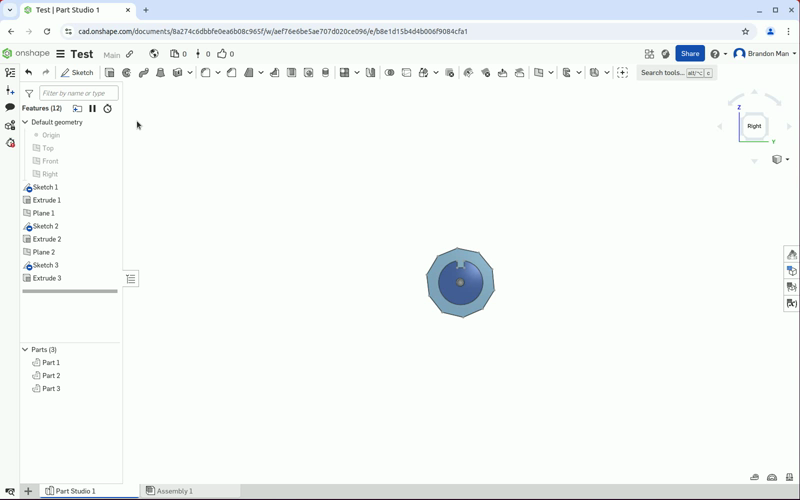
key(right, 2)
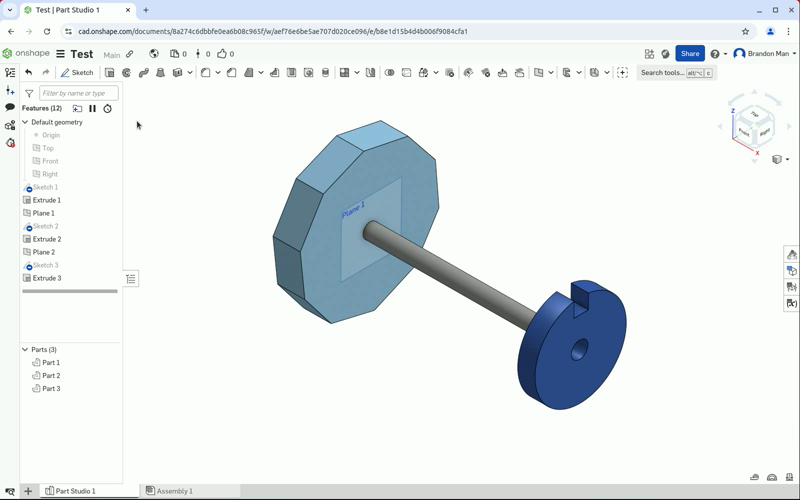
key(down, 2)
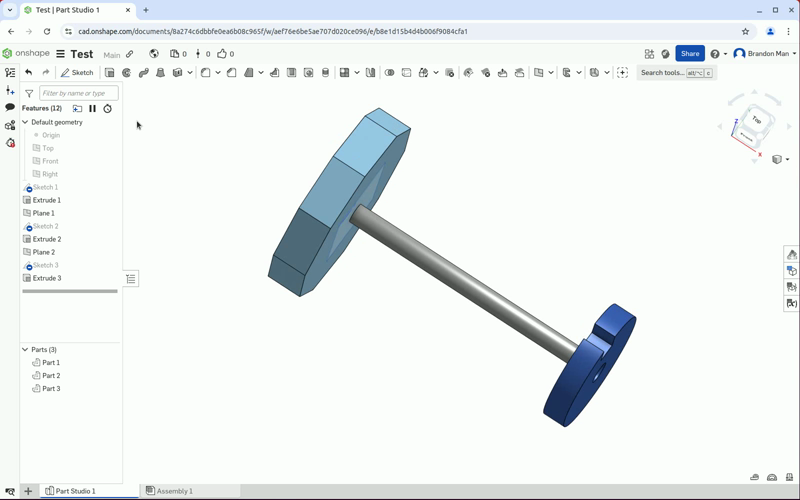
key(up, 2)
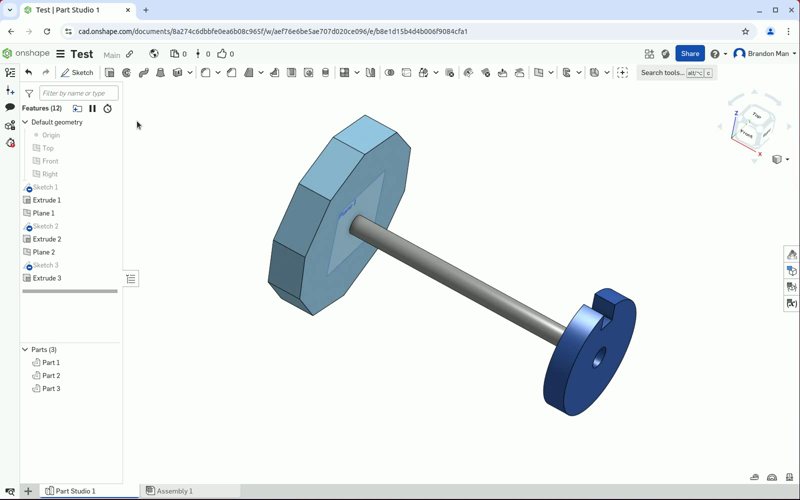
key(left, 2)
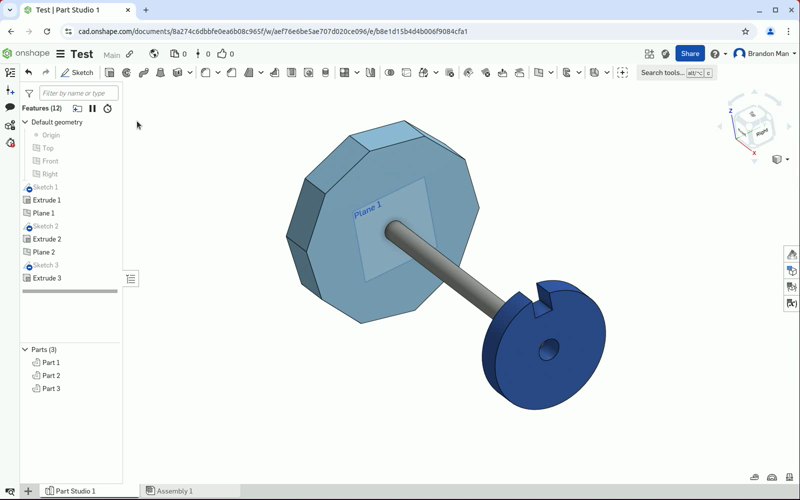
mouse_move(73, 189)
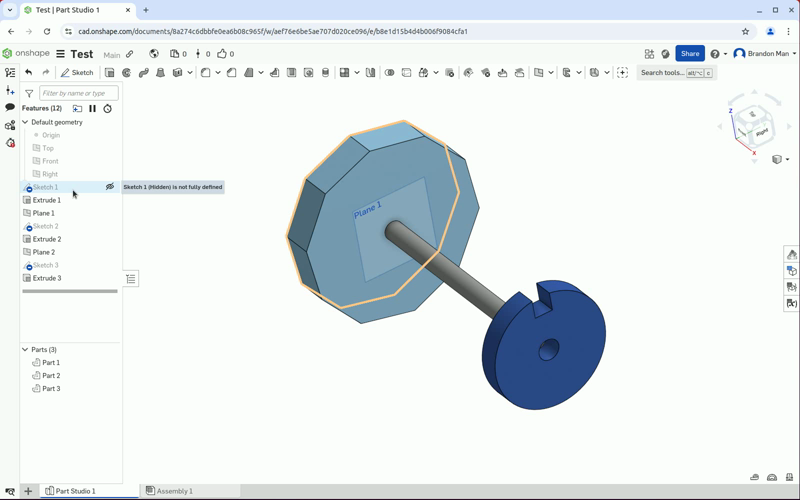
click(73, 189)